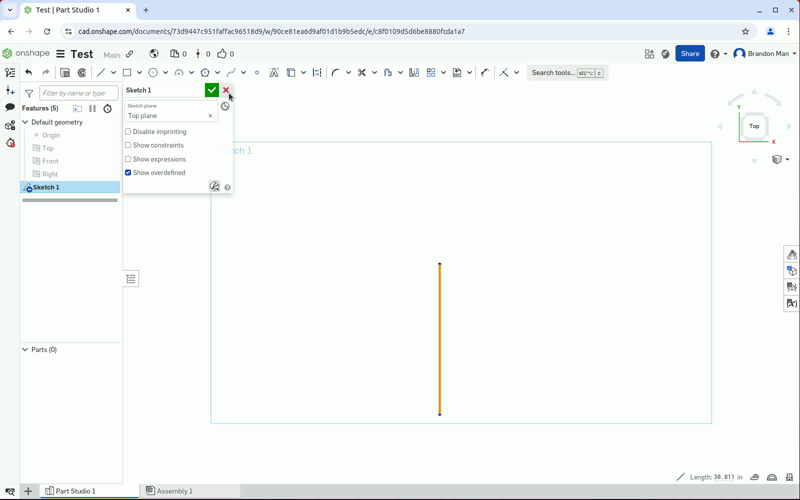
key(shift+h)
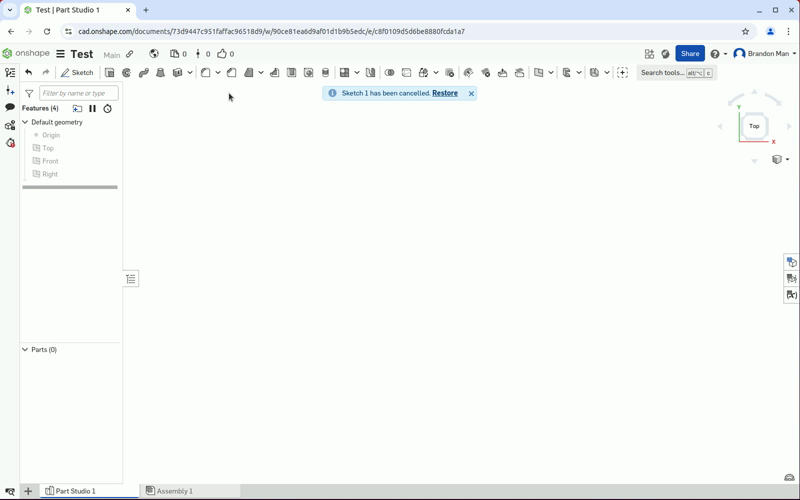
mouse_move(73, 352)
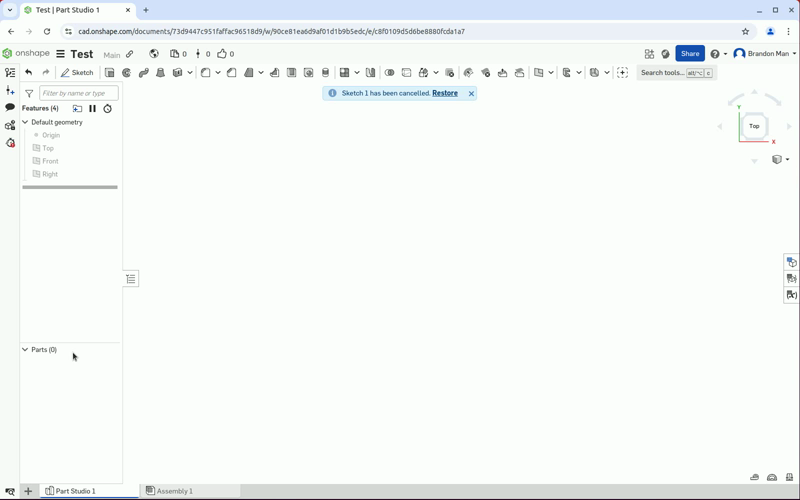
key(y)
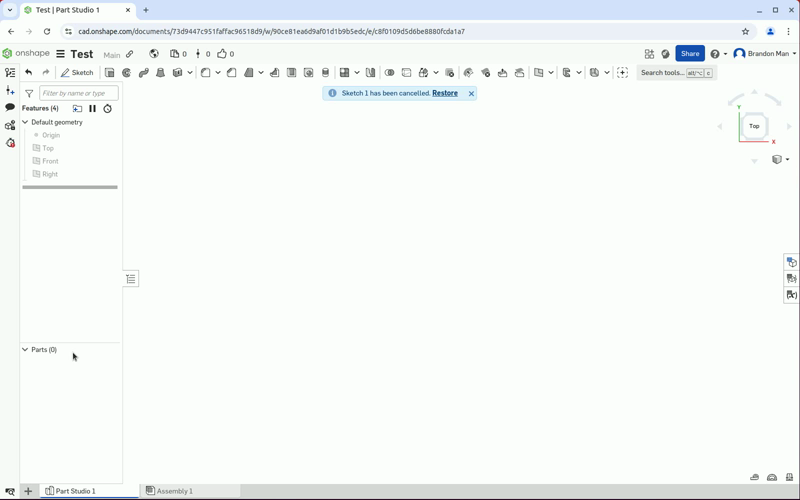
key(shift+p)
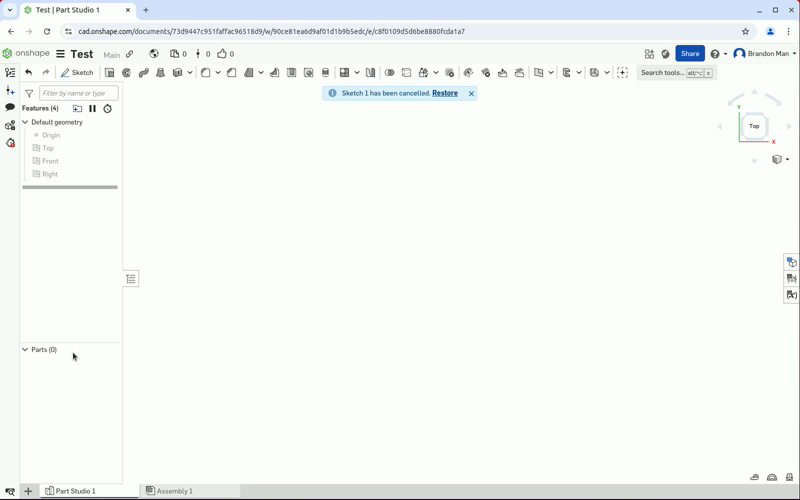
key(space)
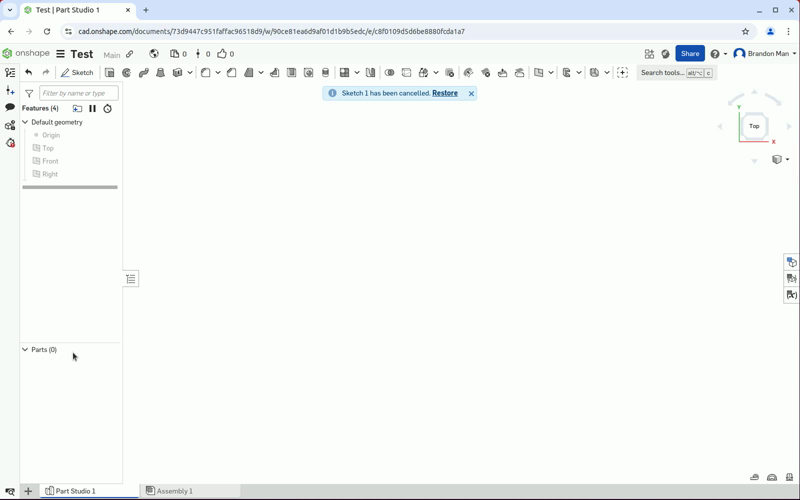
key_down(shift)
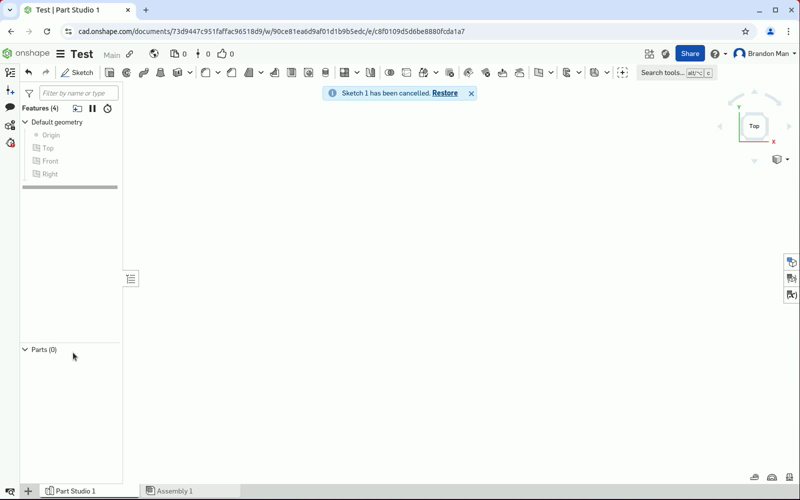
key(up)
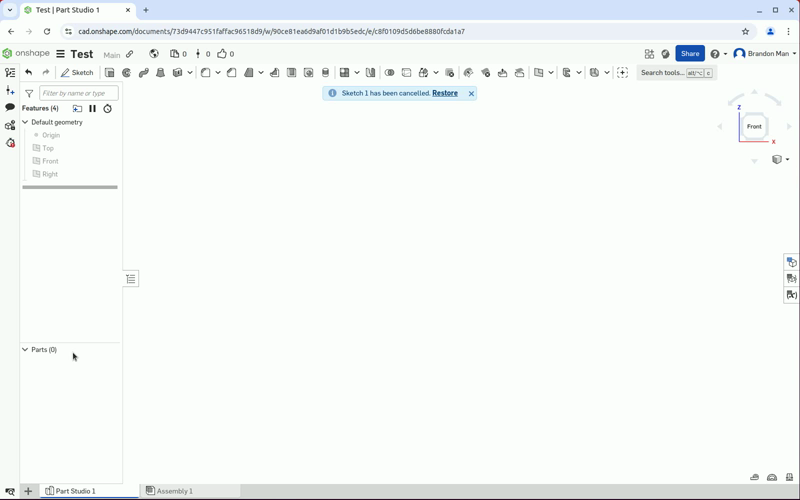
key_up(shift)
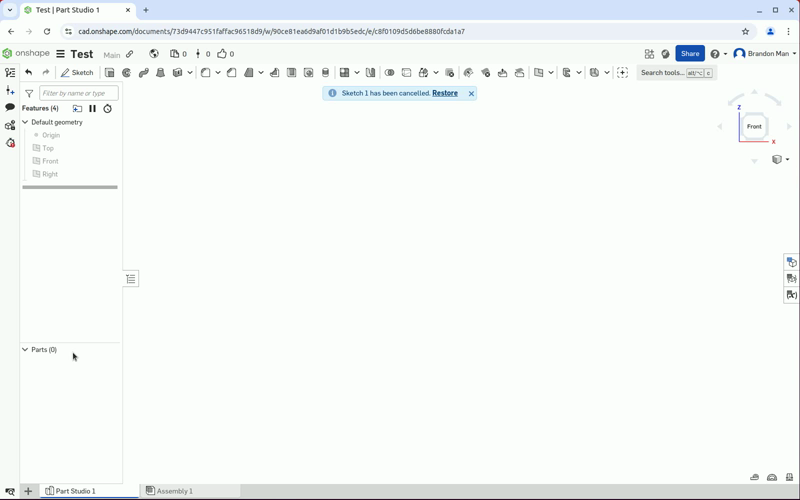
mouse_move(73, 352)
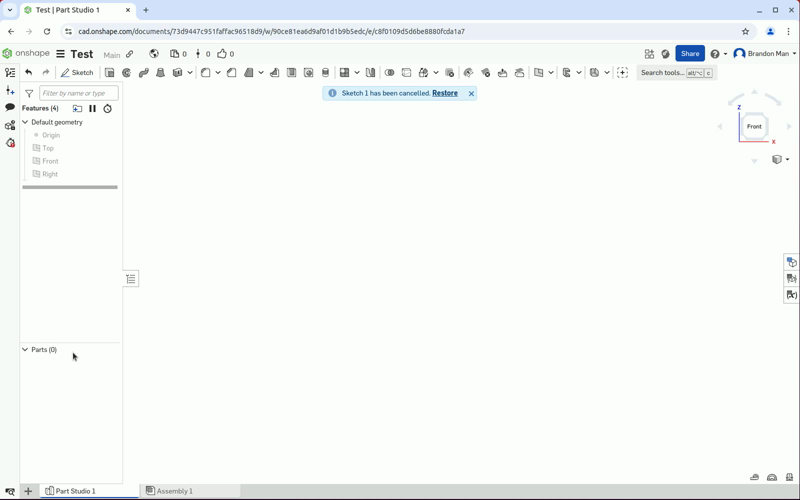
key(shift+y)
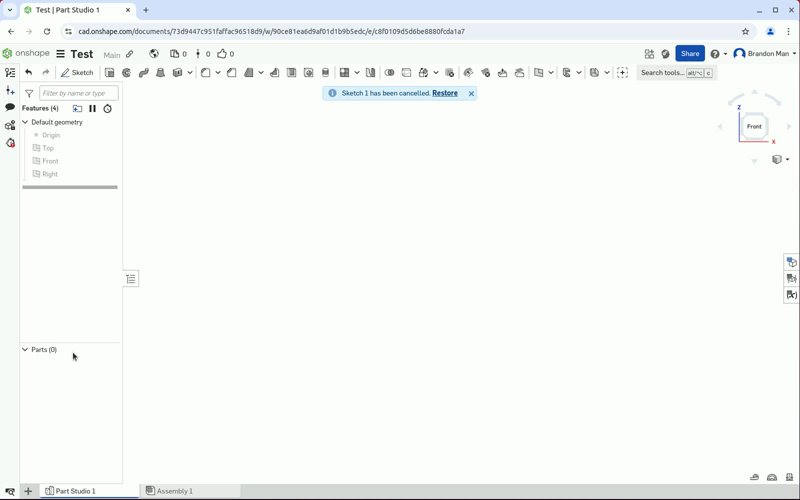
key(shift+s)
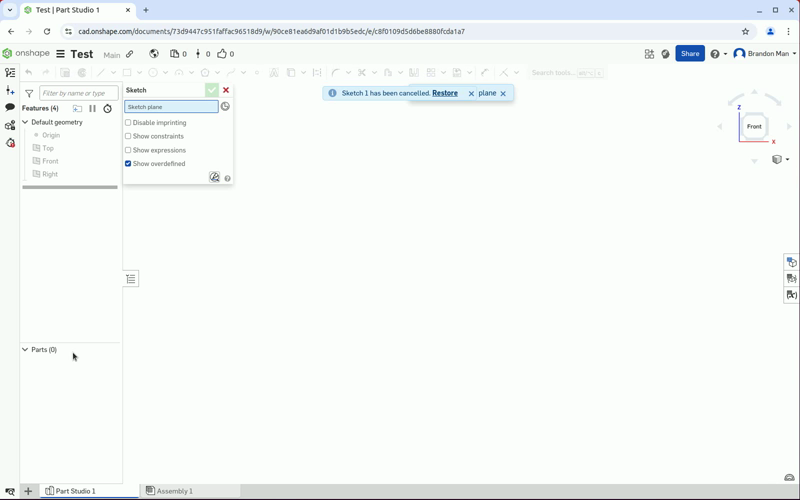
mouse_move(73, 163)
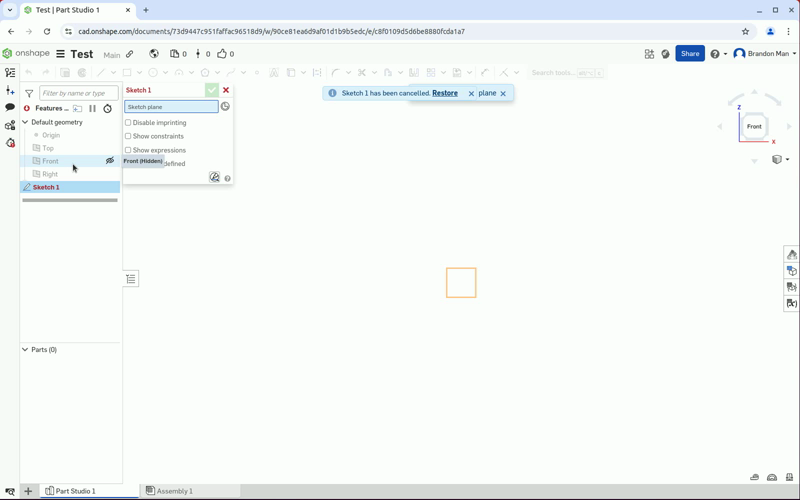
click(73, 163)
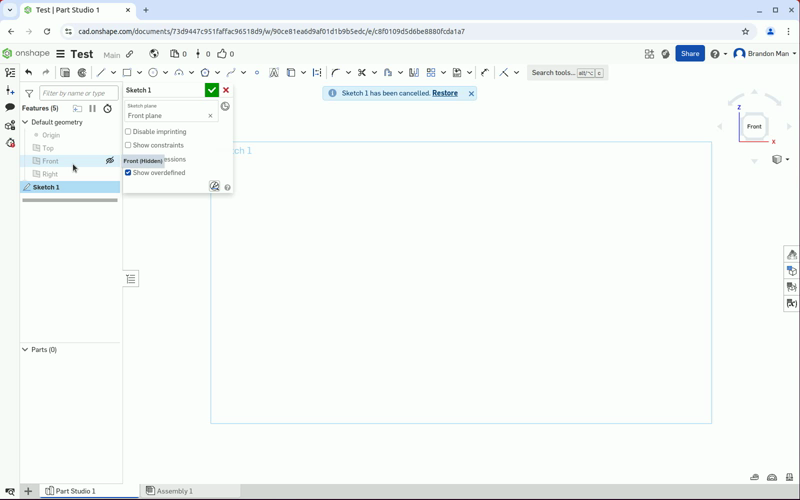
mouse_move(73, 352)
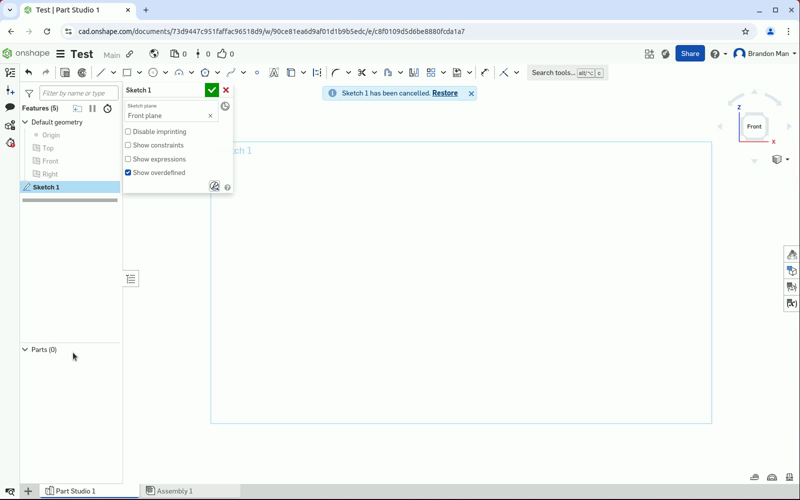
key(y)
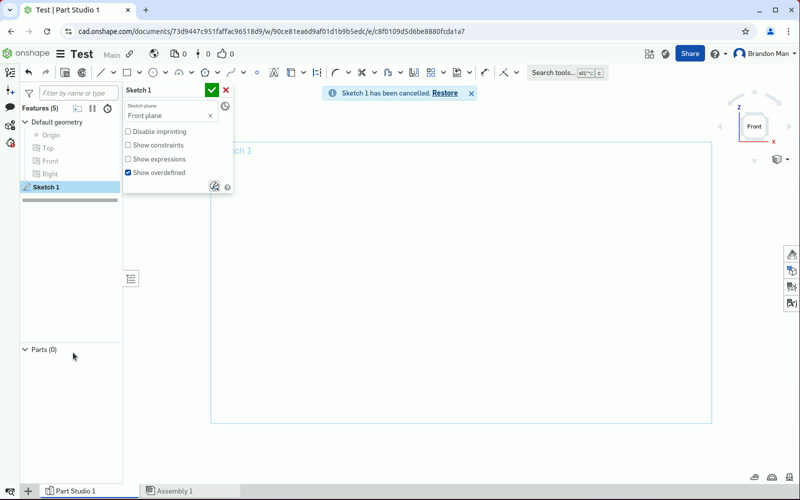
key(a)
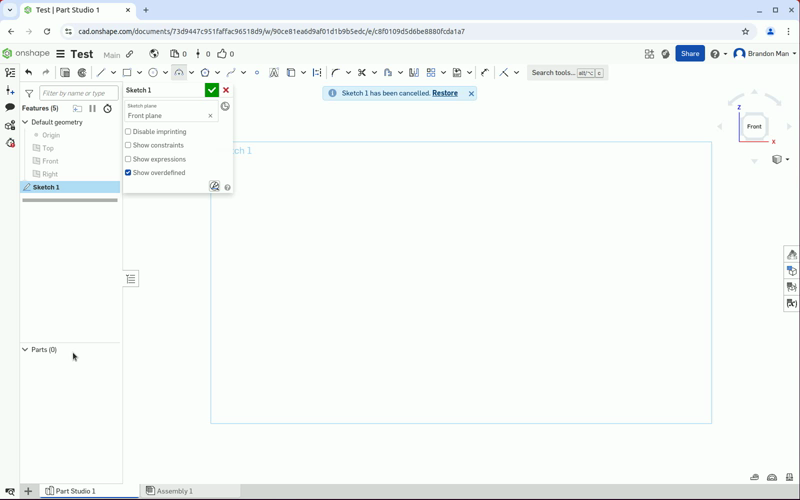
key_down(shift)
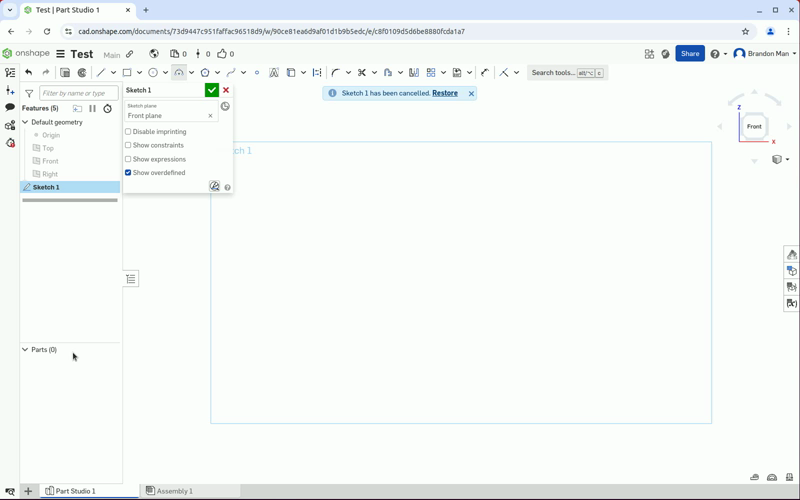
mouse_move(386, 357)
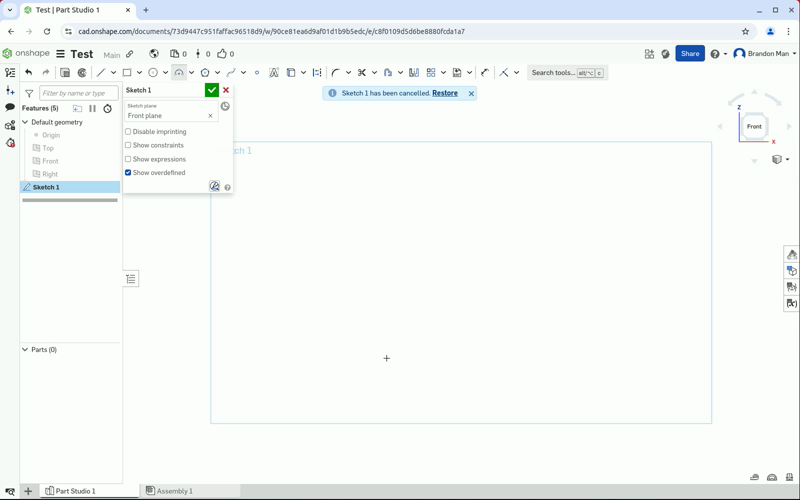
click(386, 357)
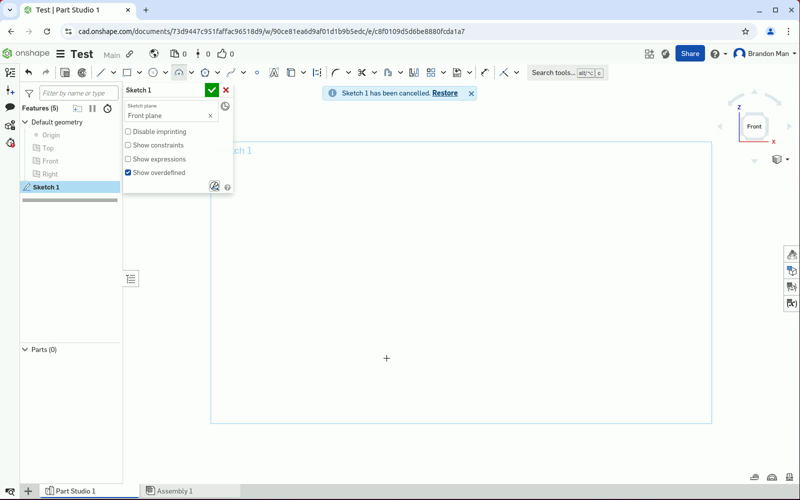
key_up(shift)
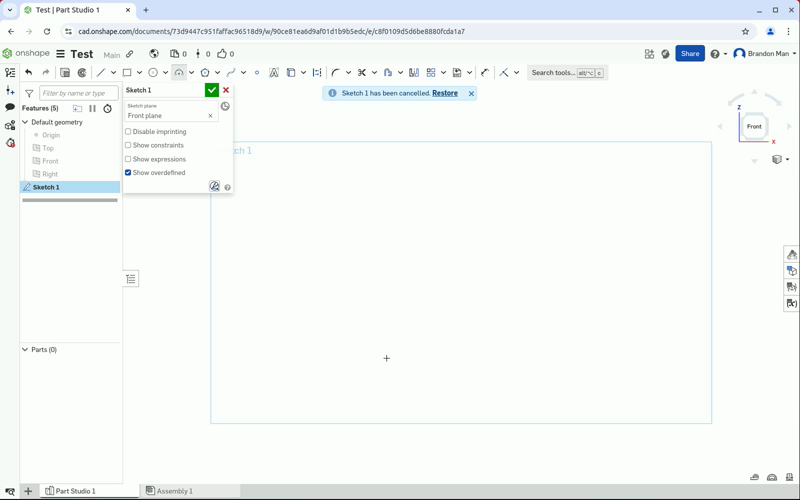
key_down(shift)
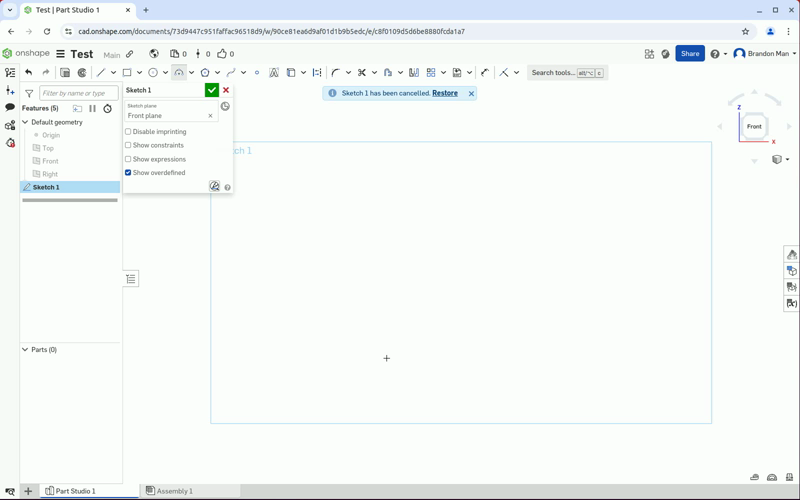
mouse_move(396, 365)
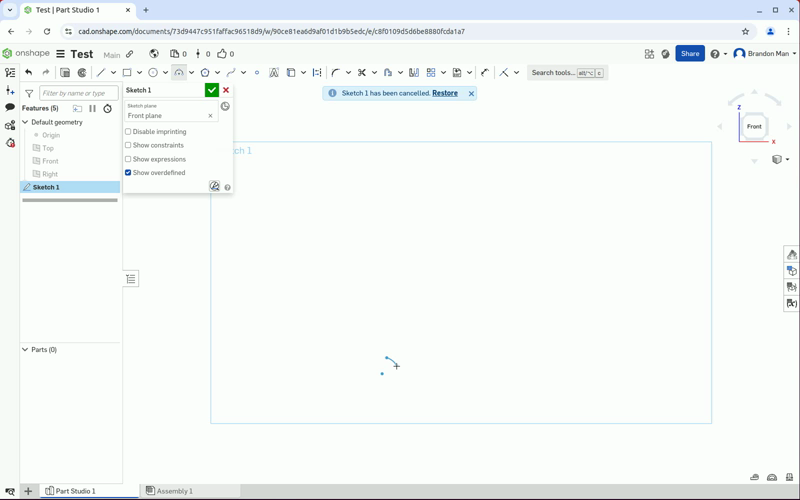
click(396, 365)
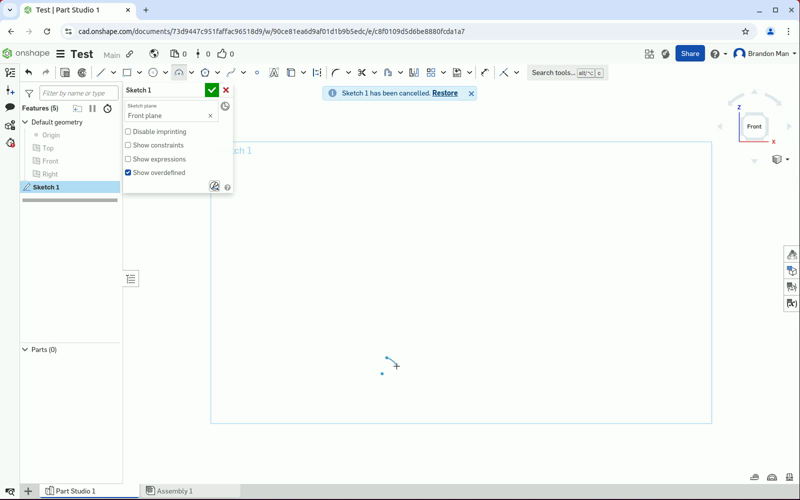
mouse_move(390, 363)
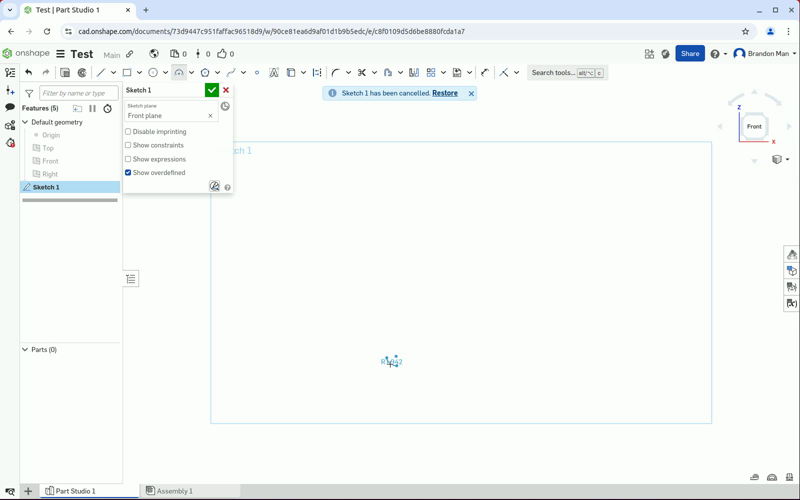
click(390, 363)
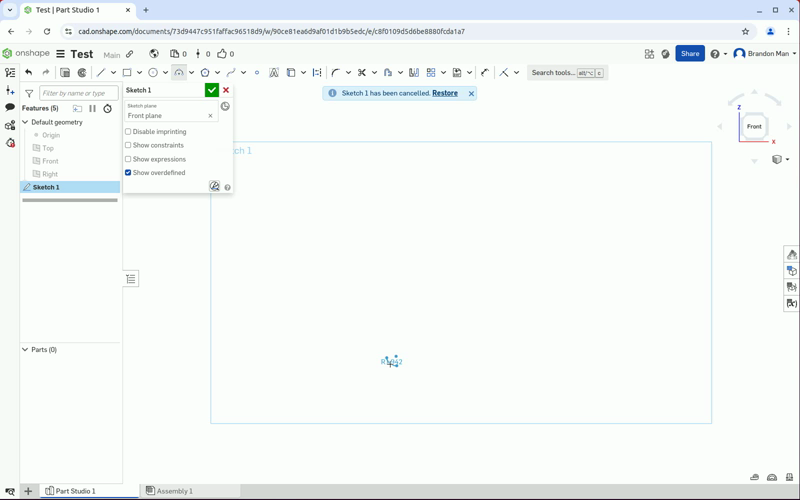
key_up(shift)
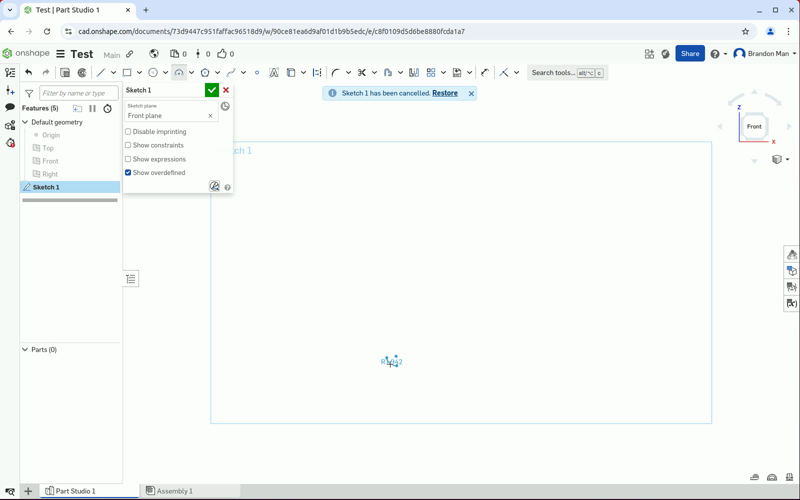
key(esc)
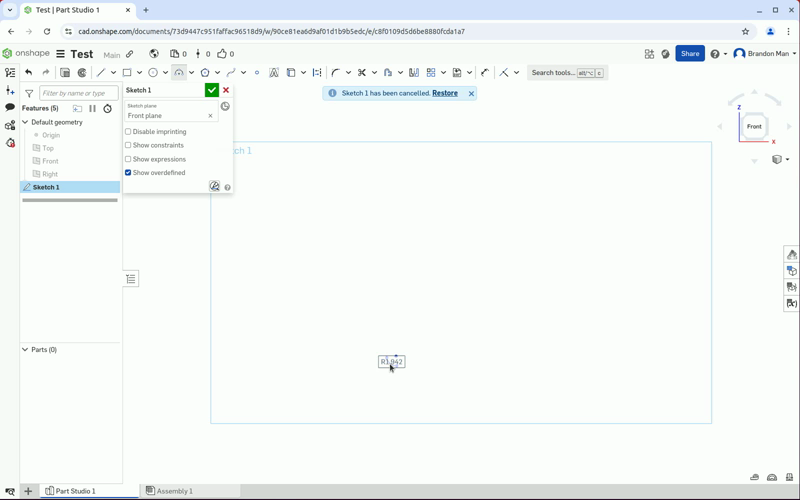
key(l)
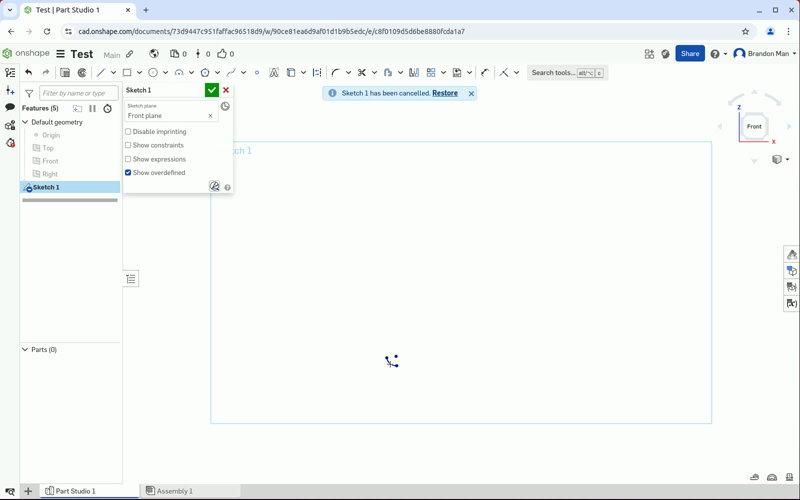
mouse_move(396, 365)
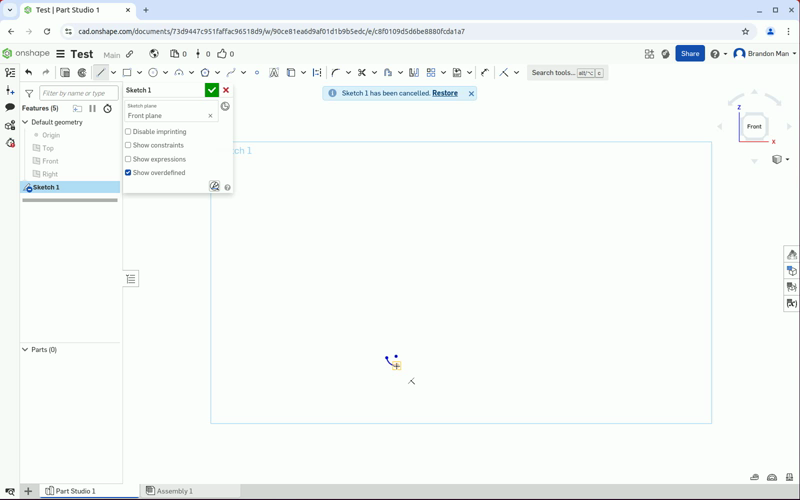
click(396, 365)
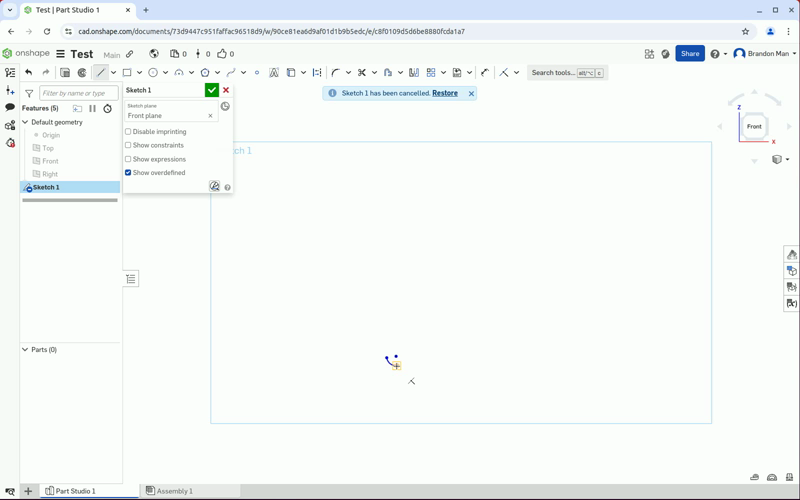
key_down(shift)
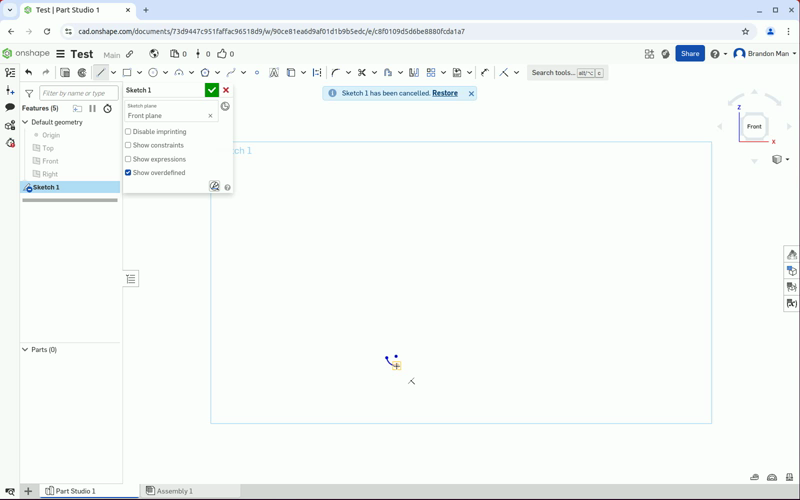
mouse_move(562, 365)
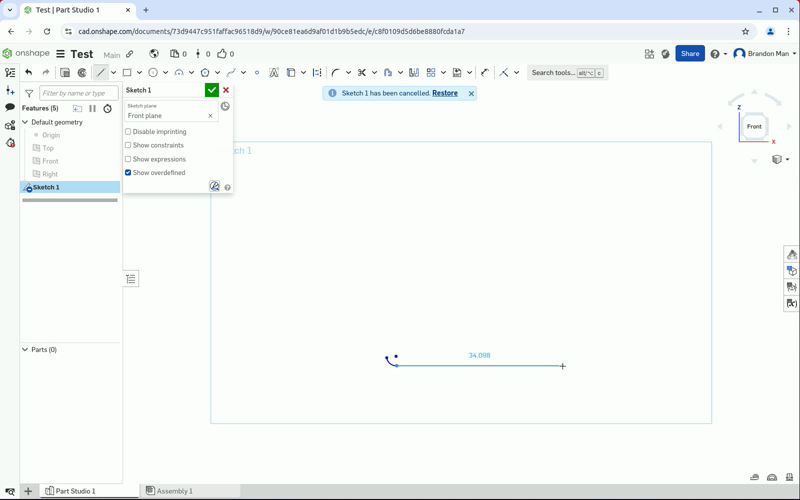
click(562, 365)
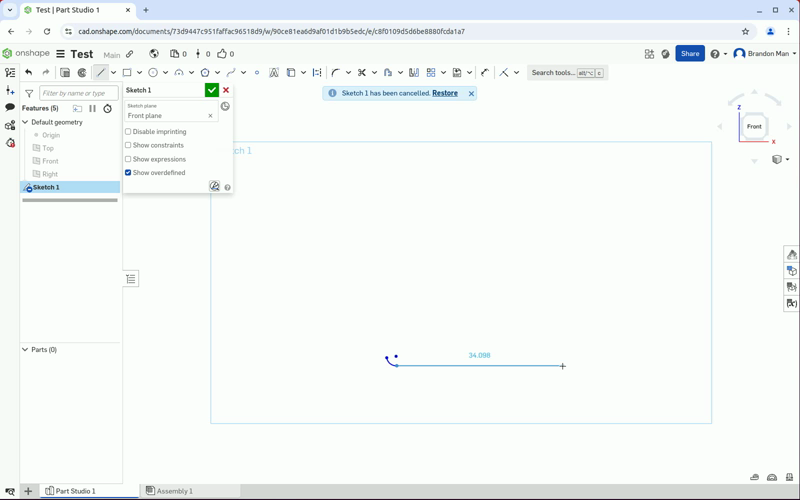
key_up(shift)
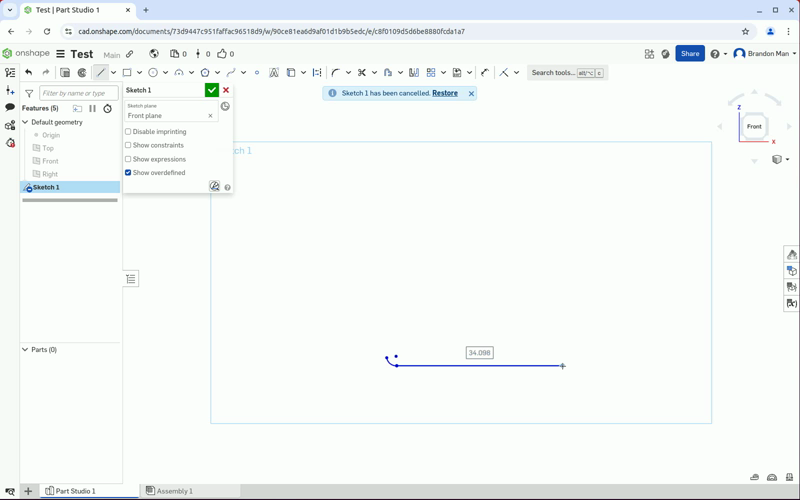
key(esc)
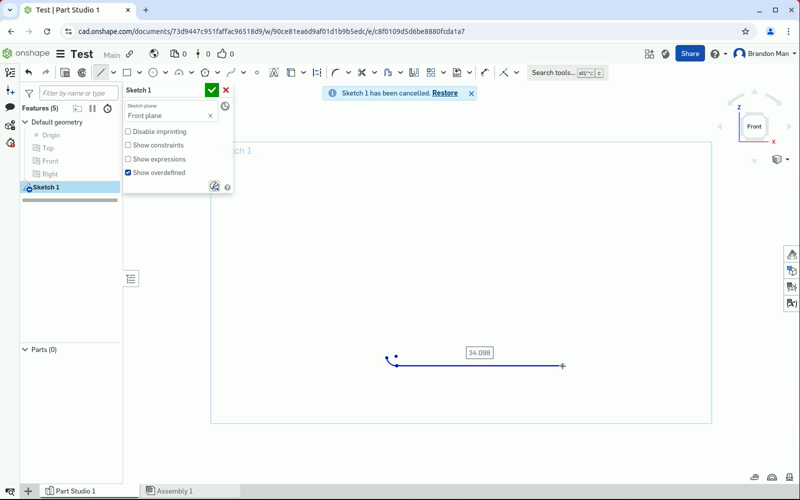
key(a)
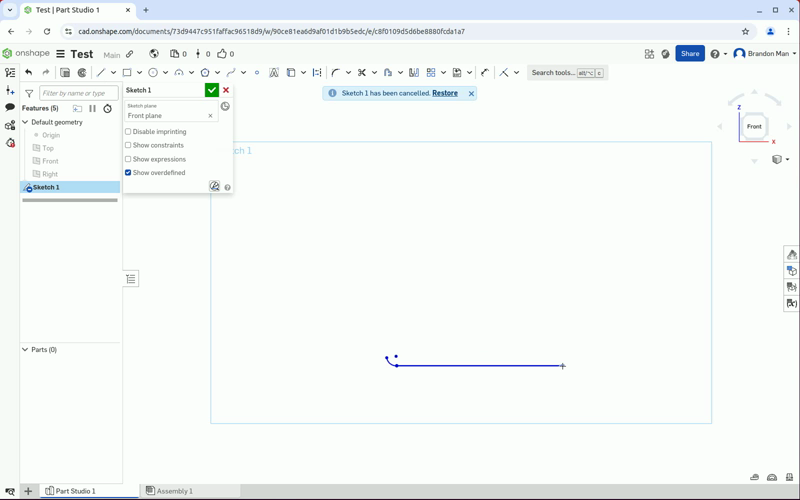
mouse_move(562, 365)
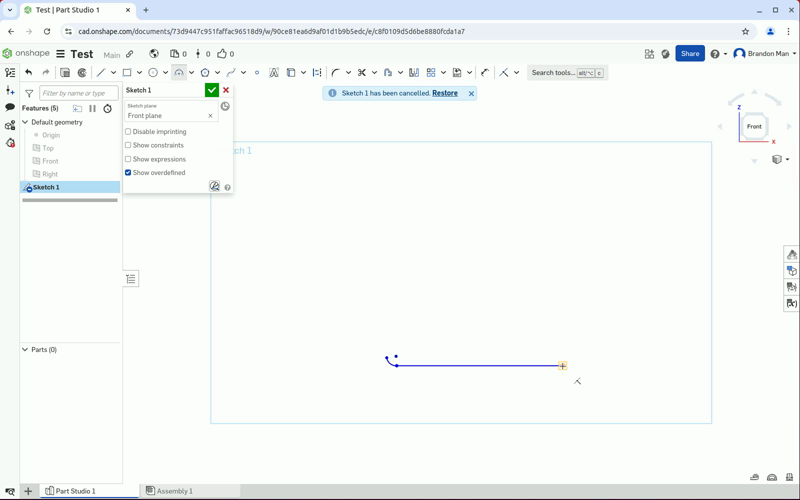
click(562, 365)
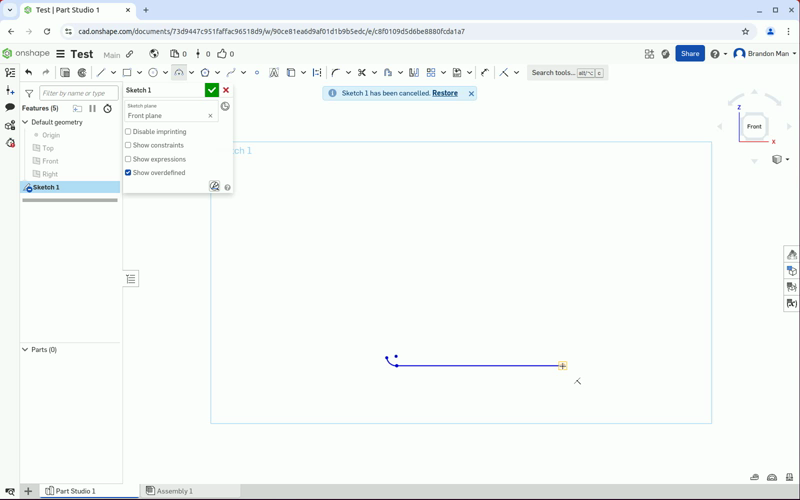
key_down(shift)
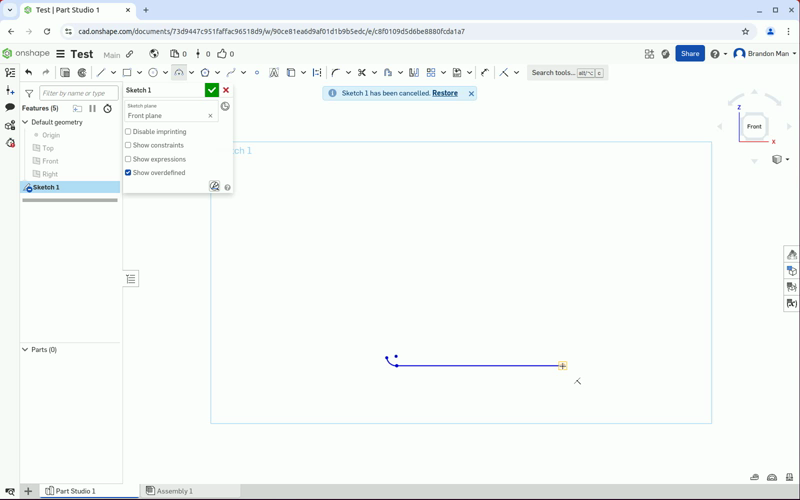
mouse_move(572, 357)
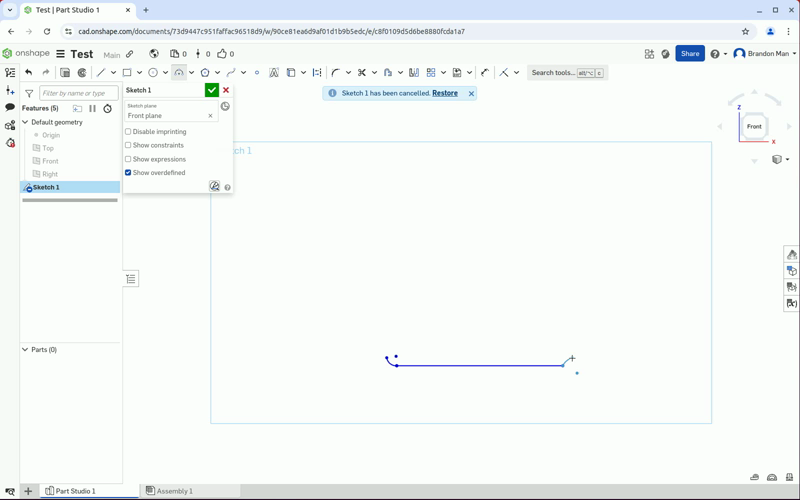
click(572, 357)
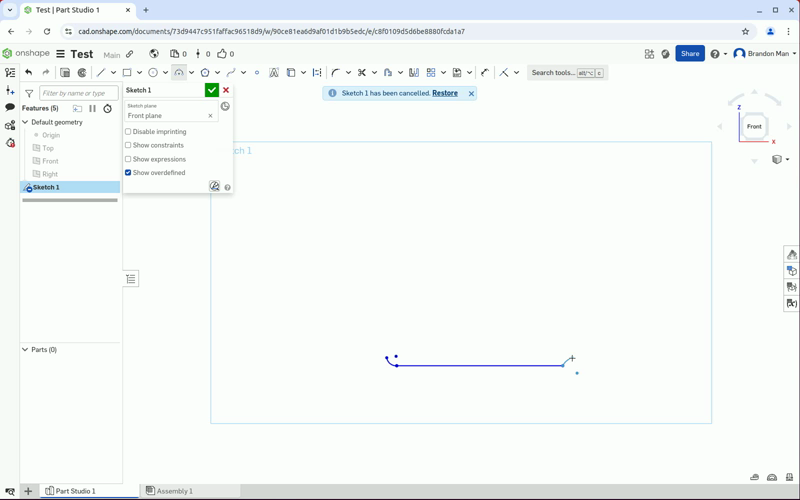
mouse_move(569, 363)
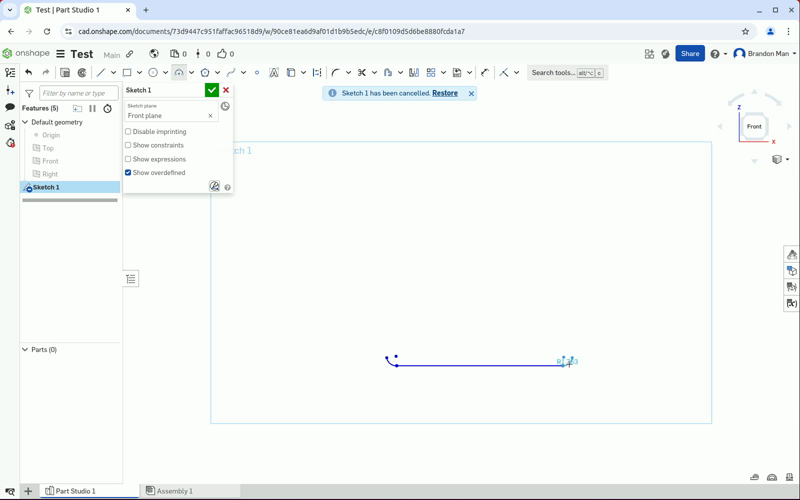
click(569, 363)
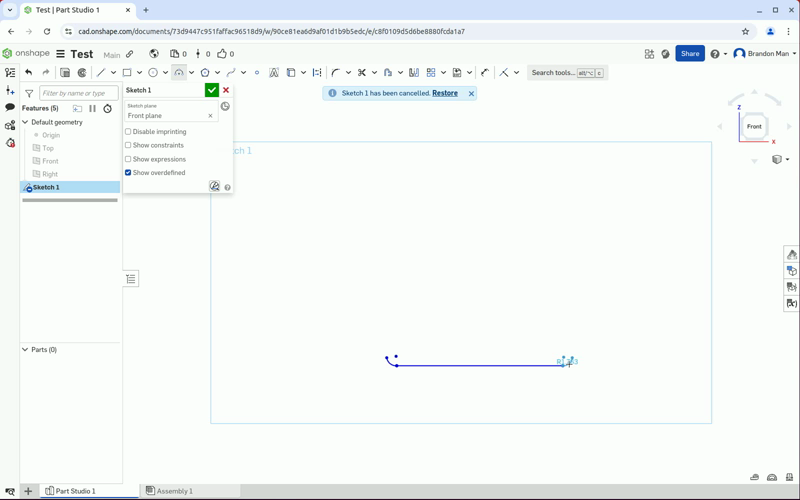
key_up(shift)
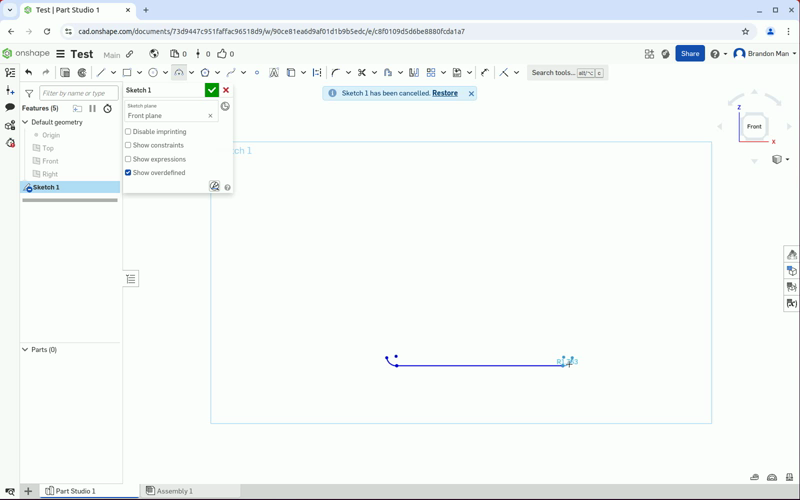
key(esc)
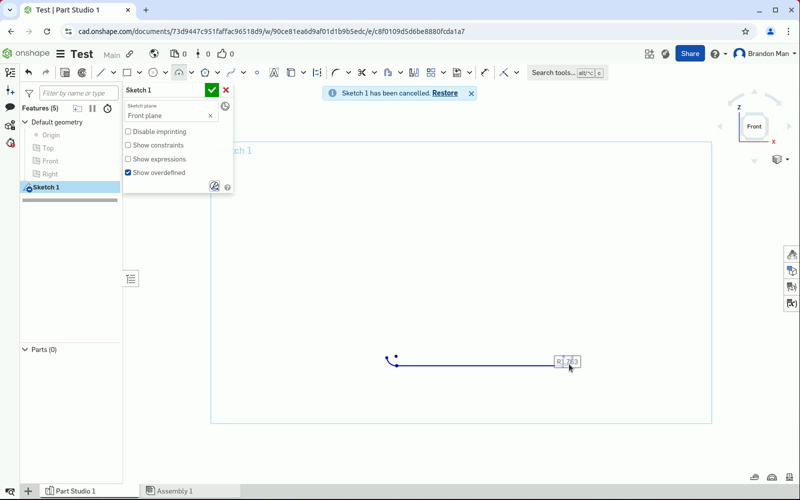
key(l)
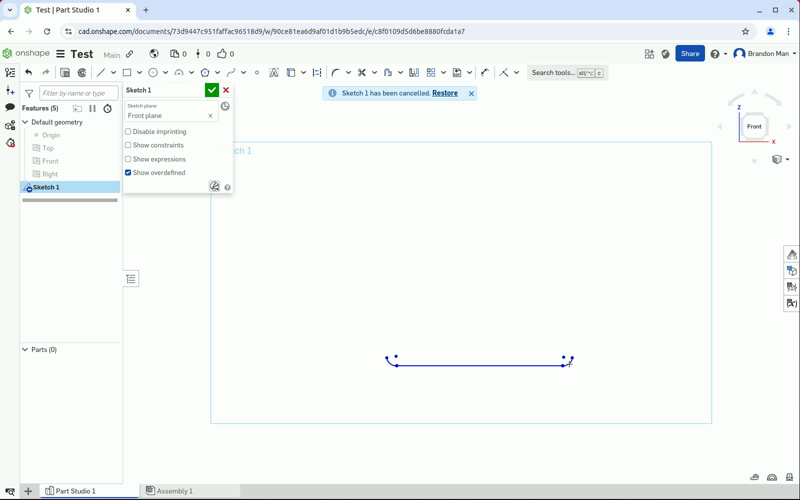
mouse_move(572, 357)
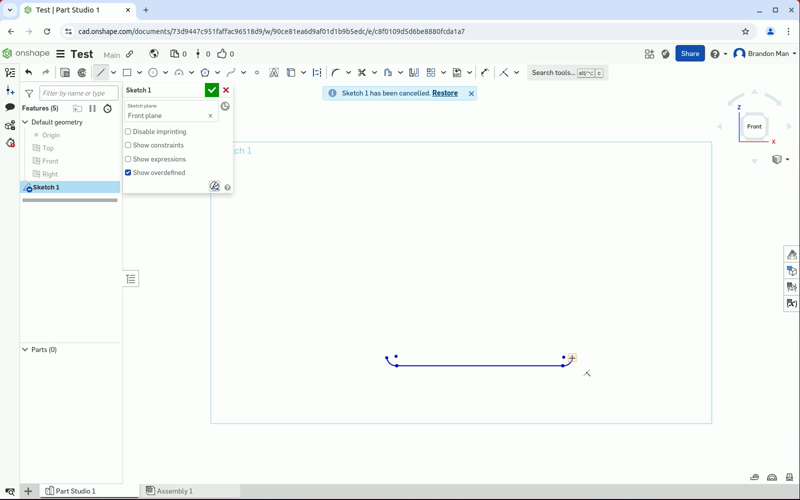
click(572, 357)
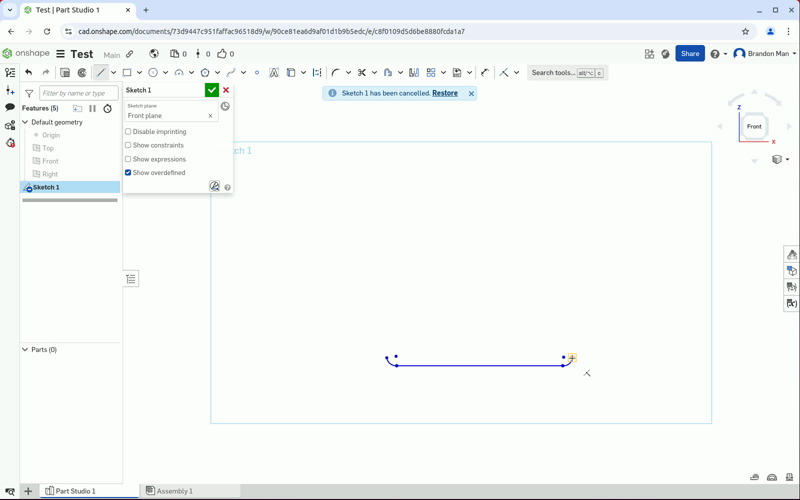
key_down(shift)
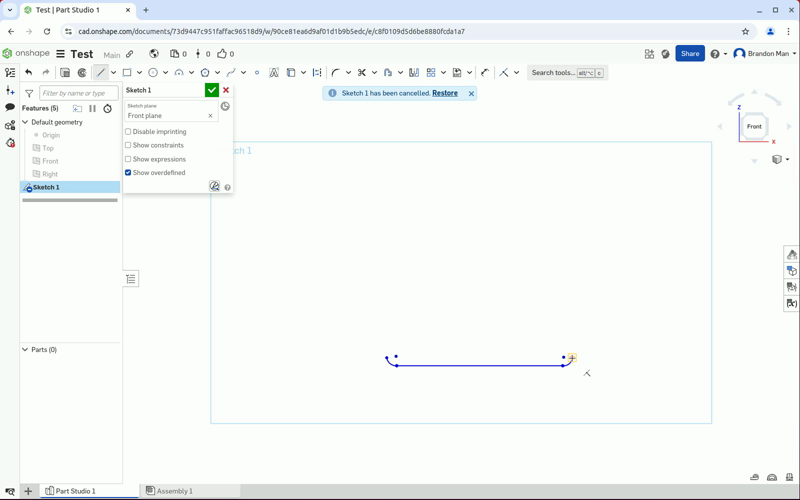
mouse_move(589, 357)
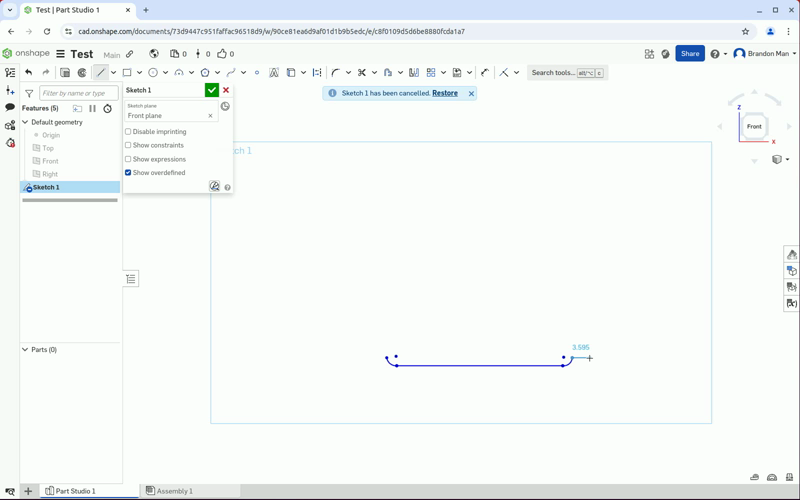
mouse_move(572, 344)
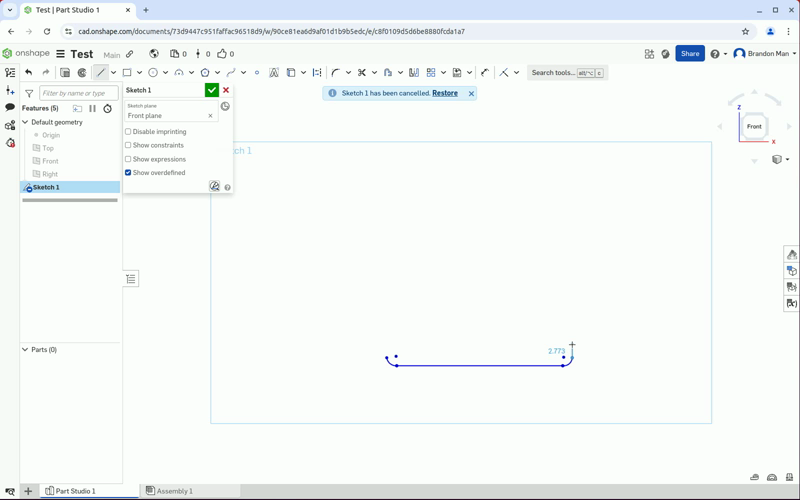
click(572, 344)
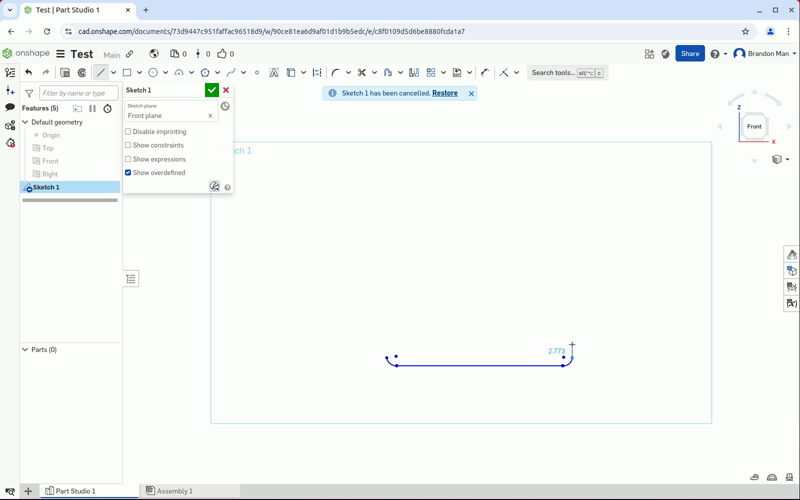
key_up(shift)
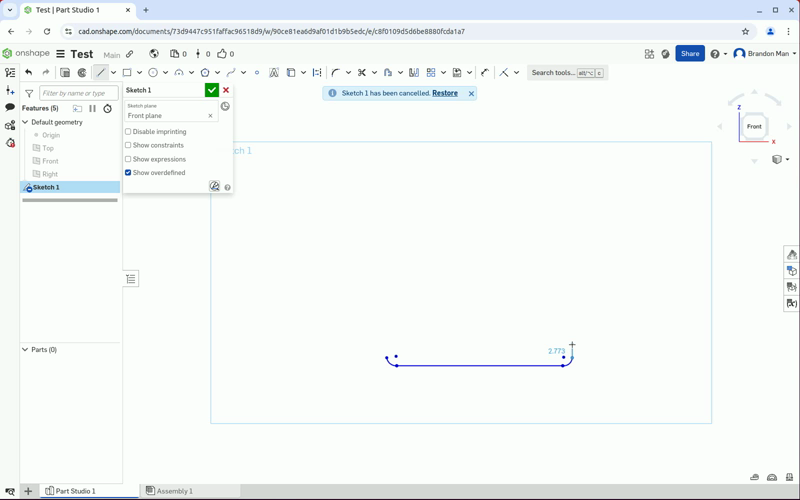
key_down(shift)
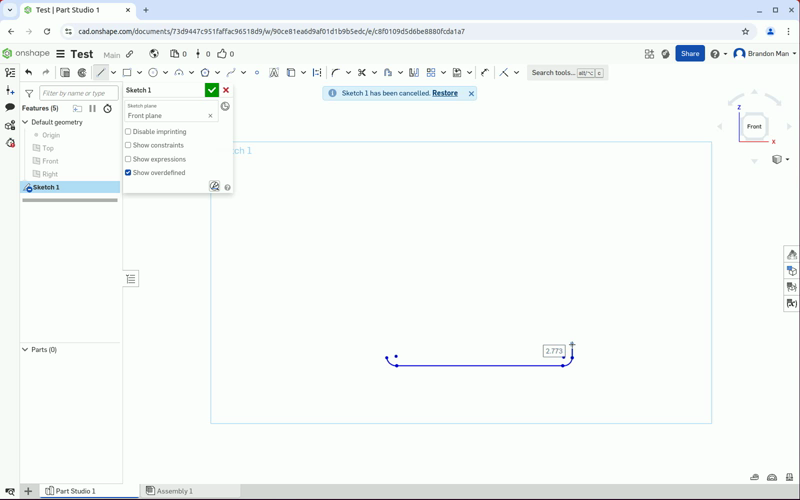
mouse_move(589, 344)
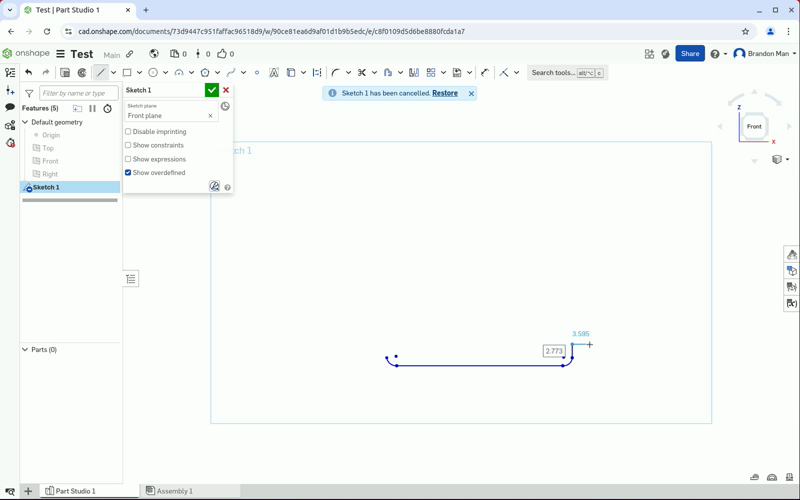
mouse_move(560, 344)
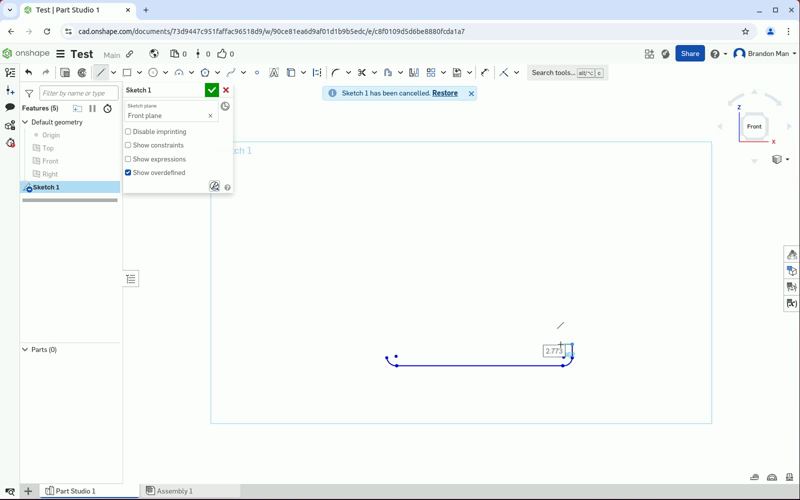
click(560, 344)
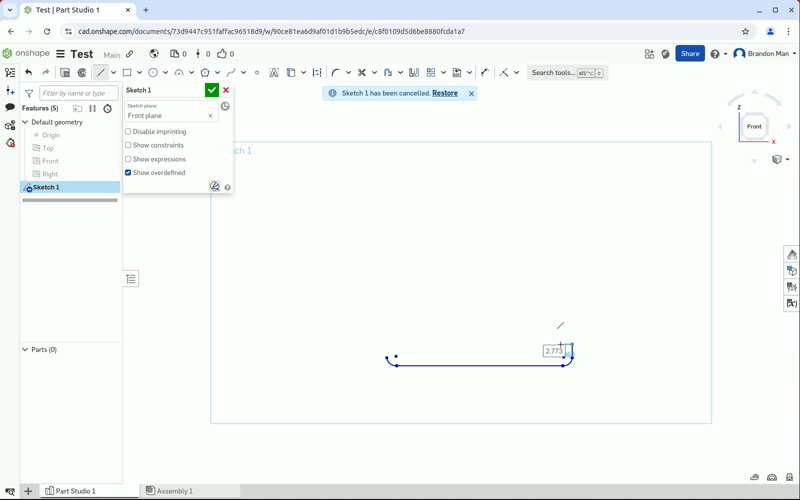
key_up(shift)
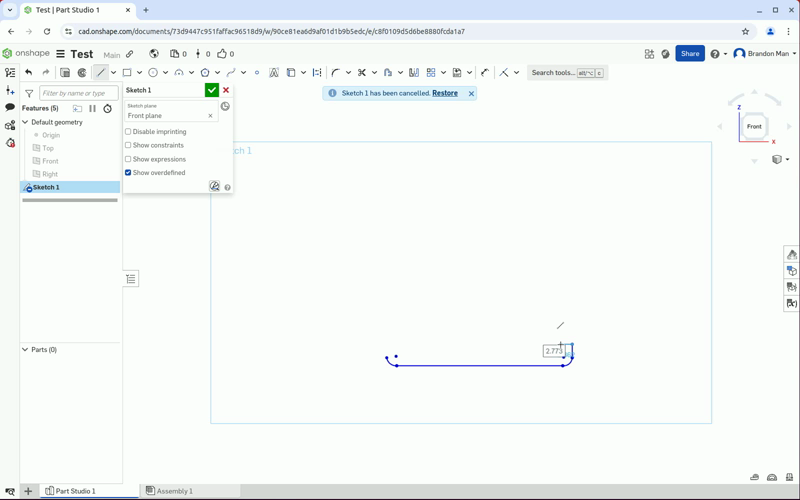
key_down(shift)
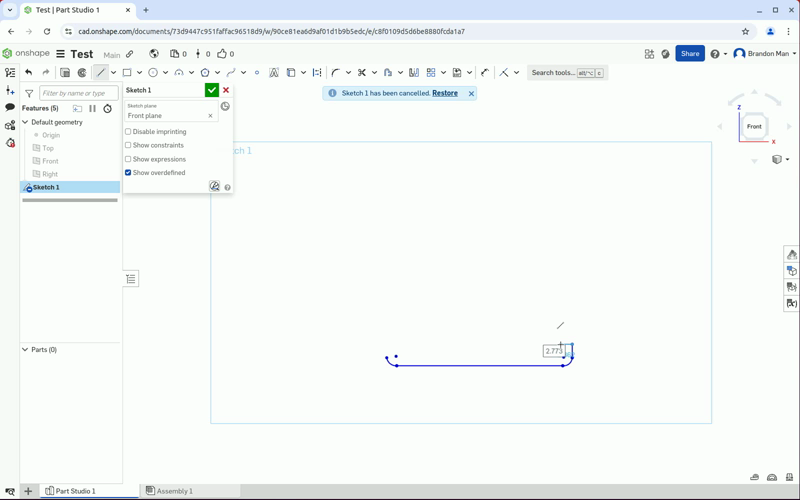
mouse_move(589, 344)
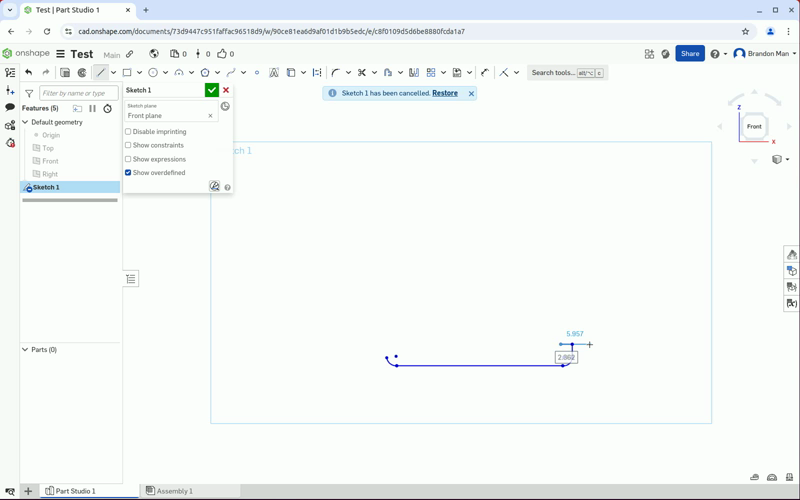
mouse_move(560, 311)
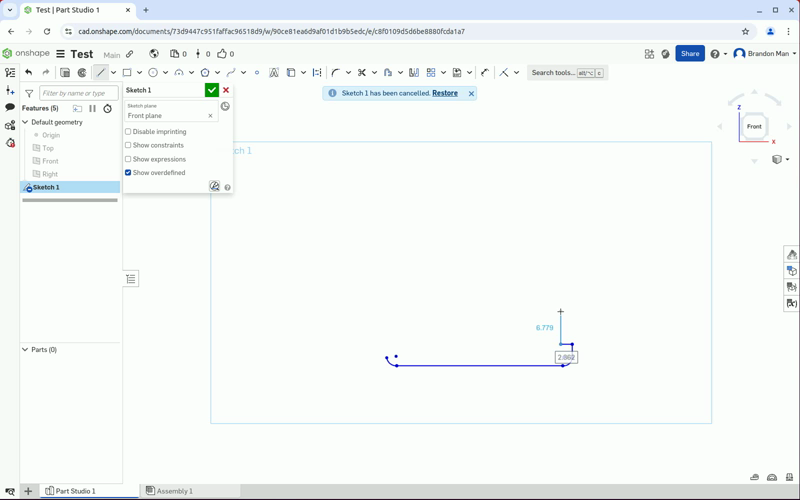
click(560, 311)
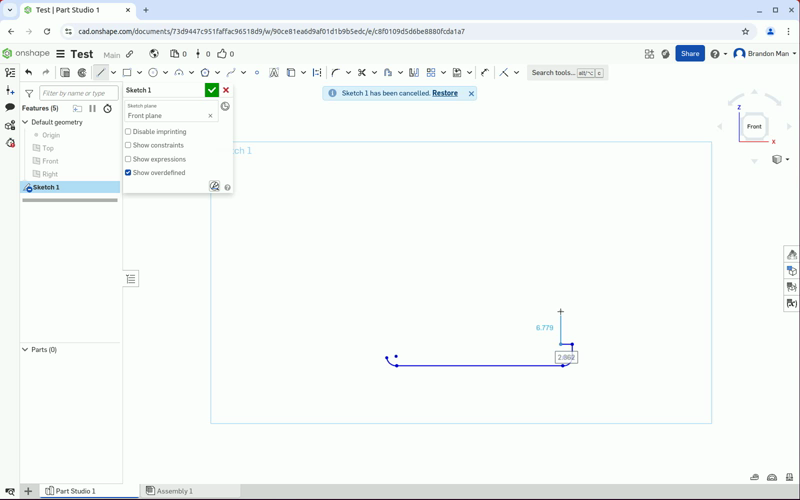
key_up(shift)
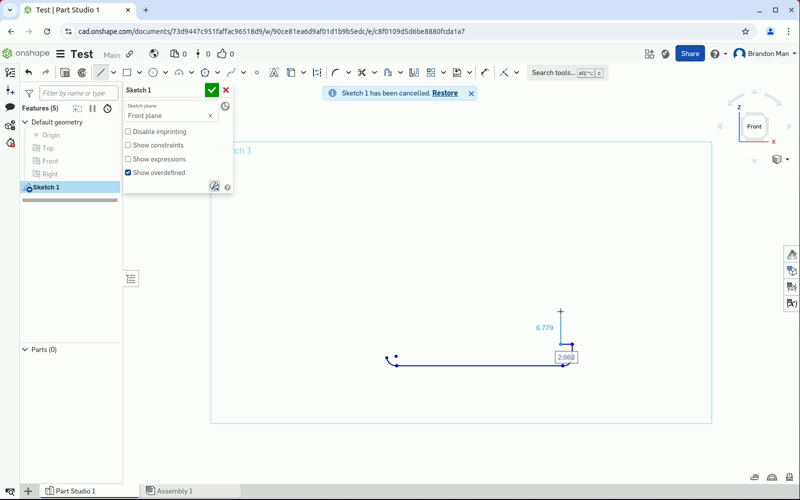
key_down(shift)
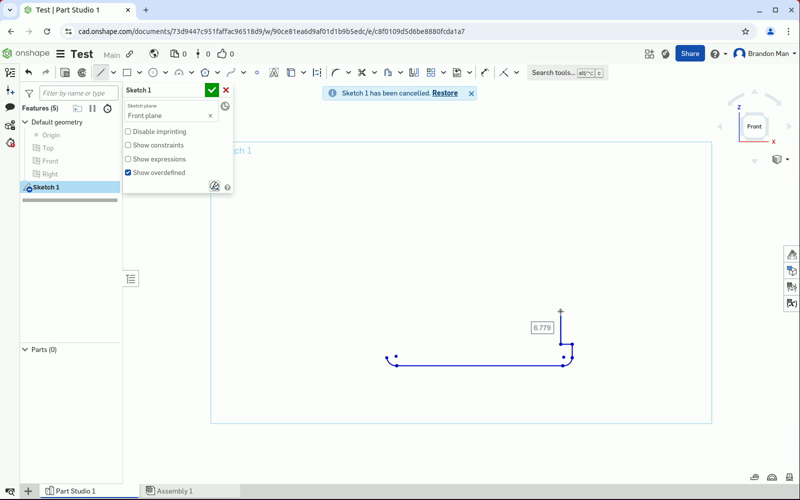
mouse_move(589, 311)
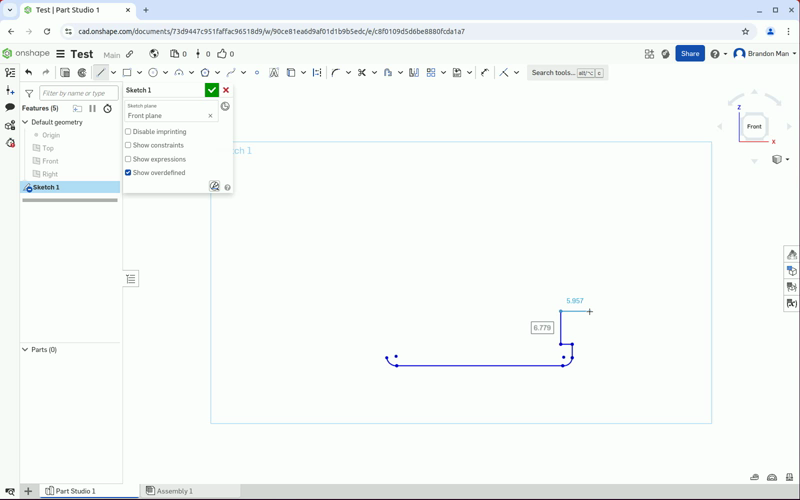
mouse_move(572, 311)
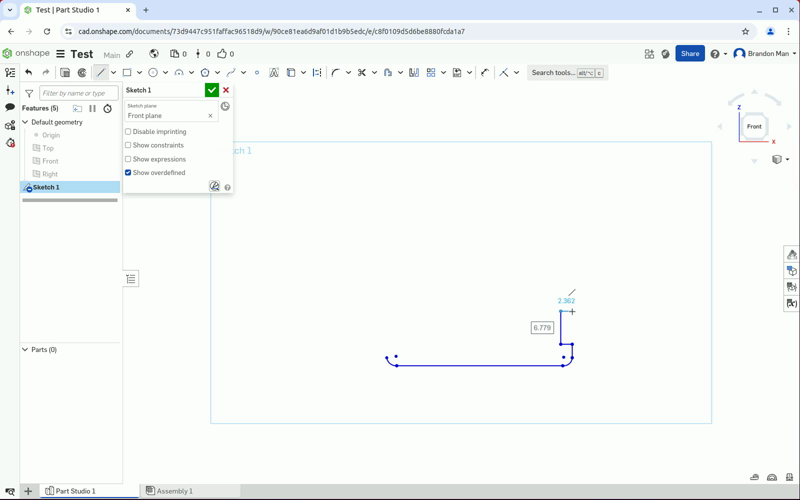
click(572, 311)
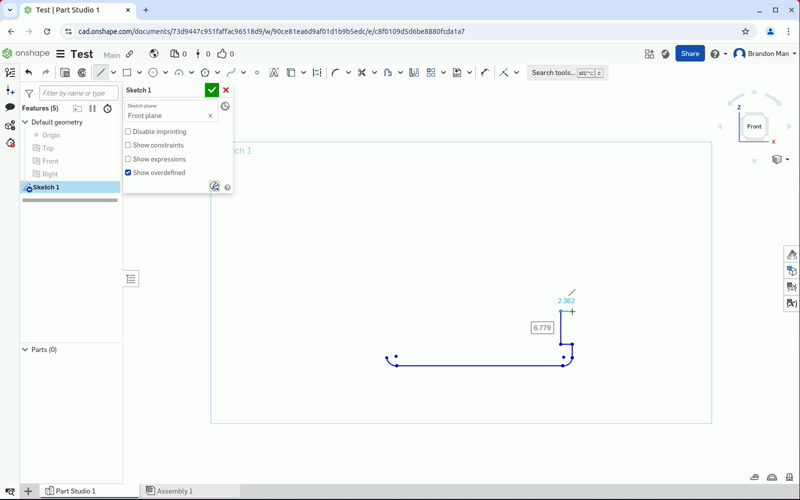
key_up(shift)
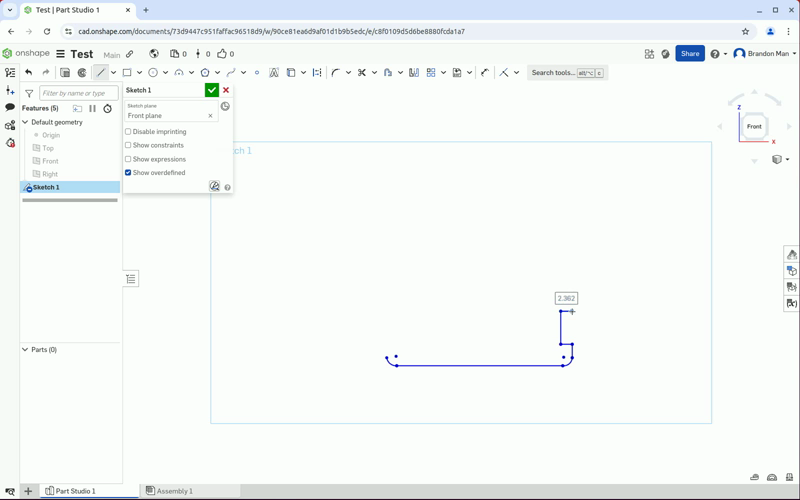
key_down(shift)
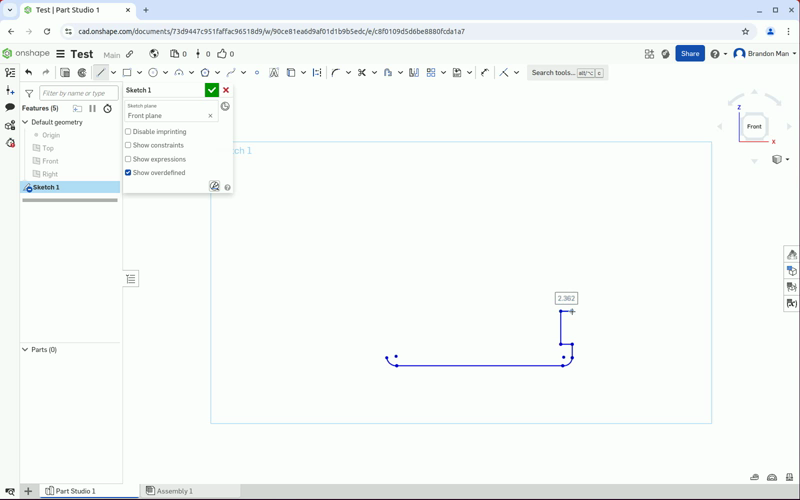
mouse_move(589, 311)
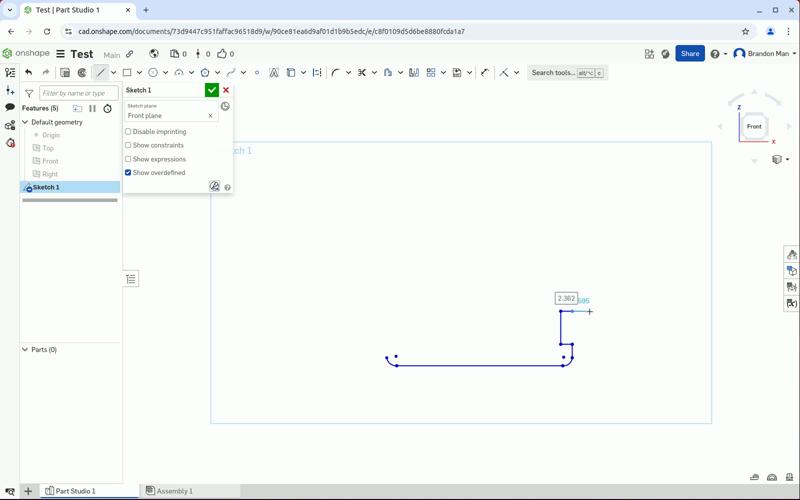
mouse_move(572, 287)
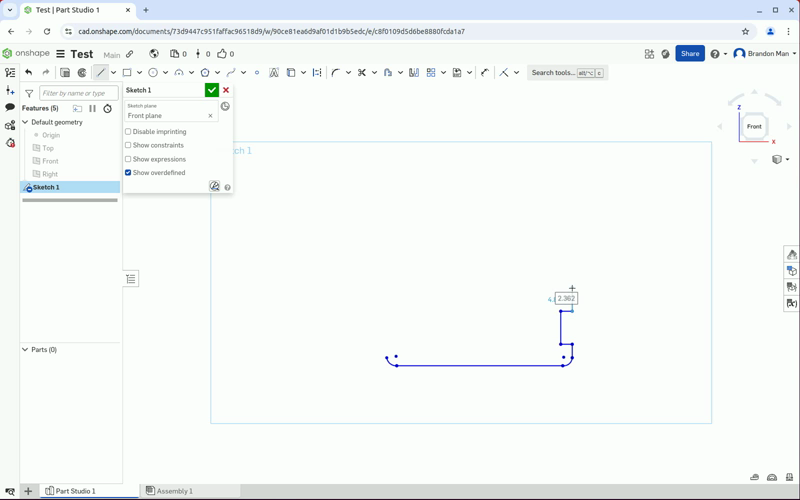
click(572, 287)
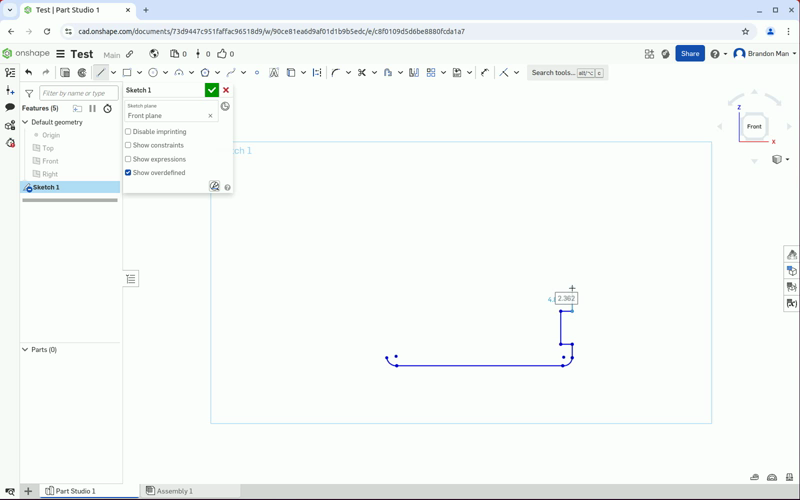
key_up(shift)
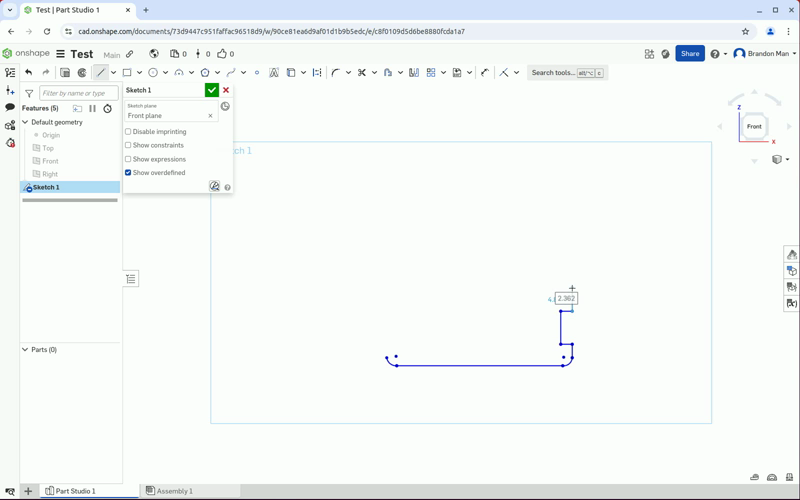
key_down(shift)
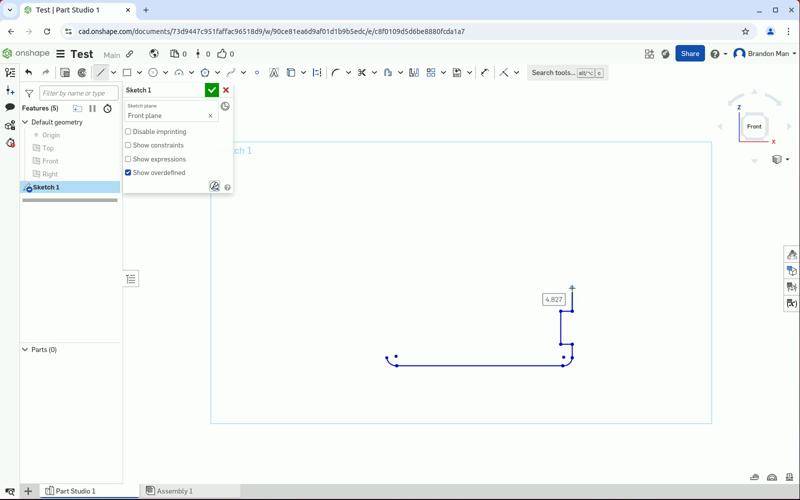
mouse_move(386, 287)
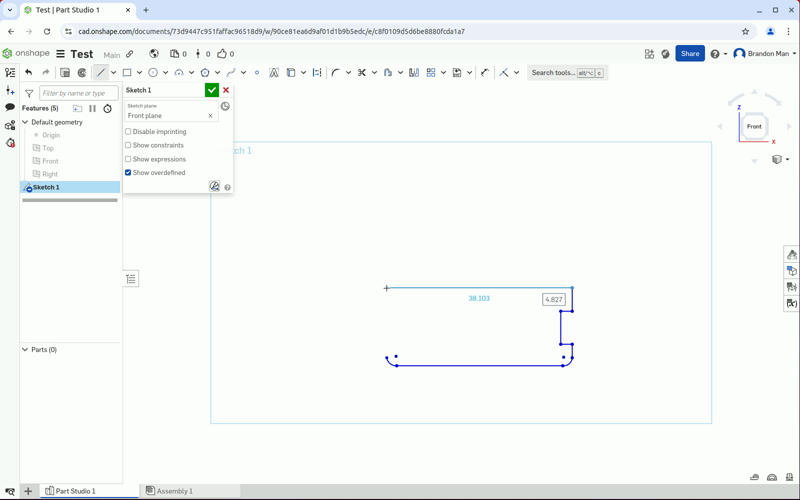
click(386, 287)
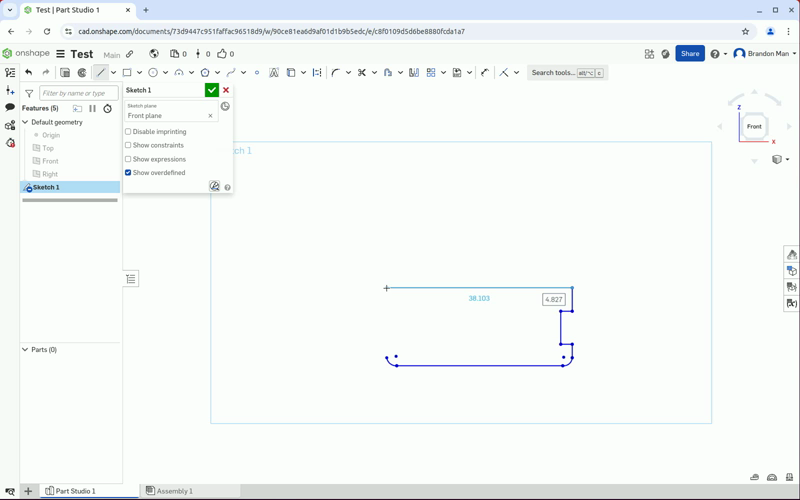
key_up(shift)
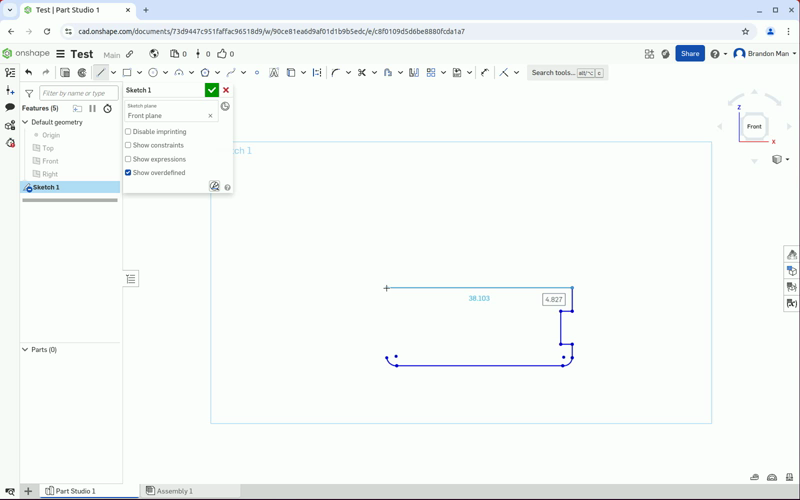
key_down(shift)
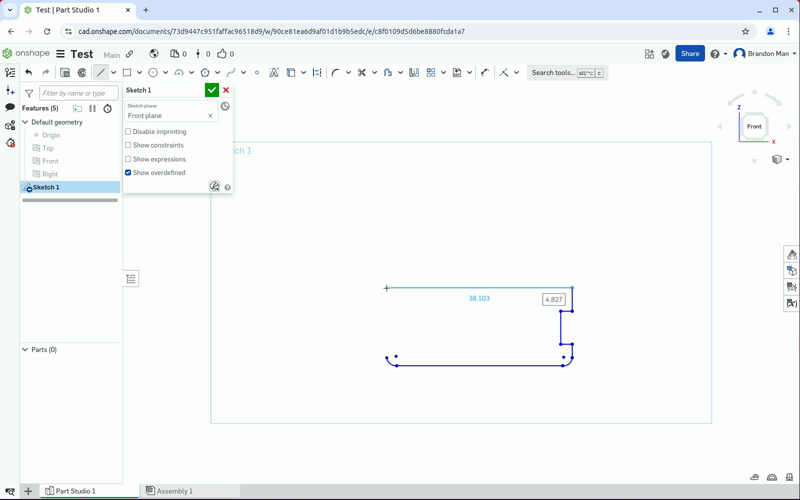
mouse_move(417, 287)
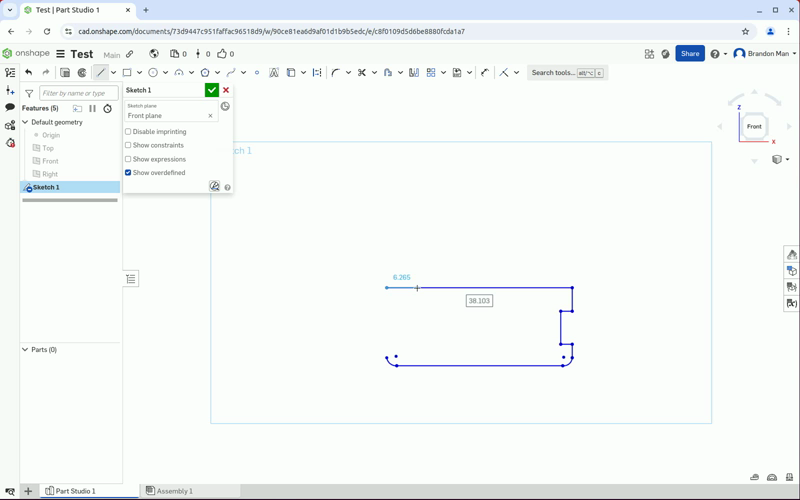
mouse_move(386, 311)
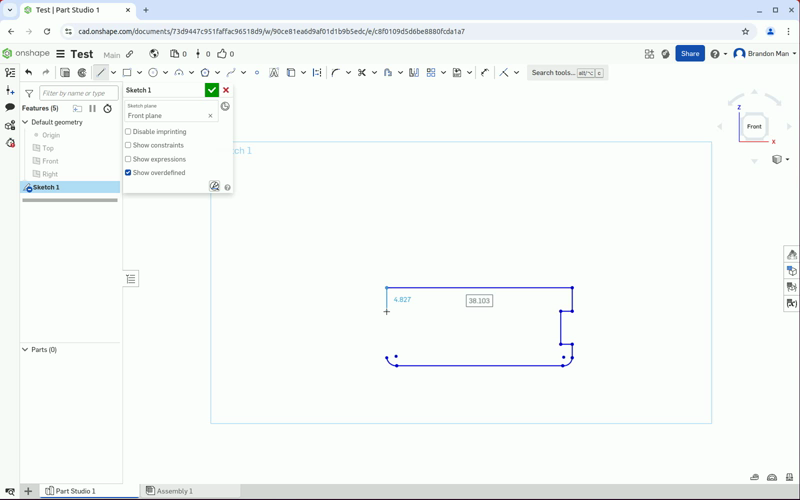
click(386, 311)
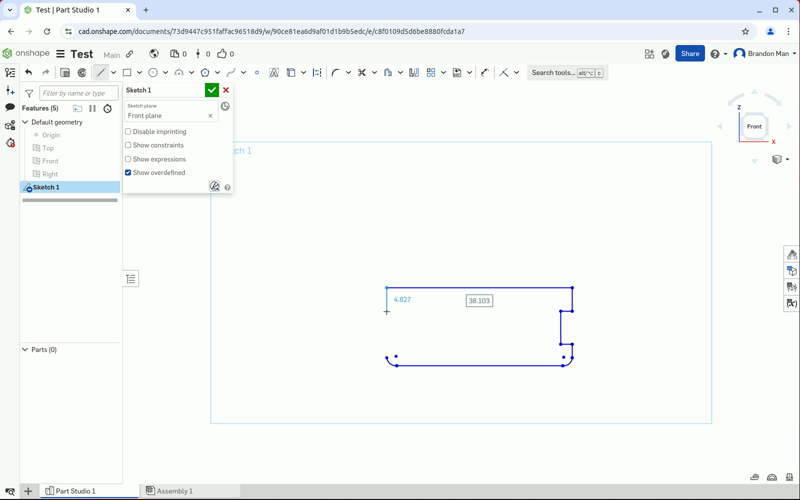
key_up(shift)
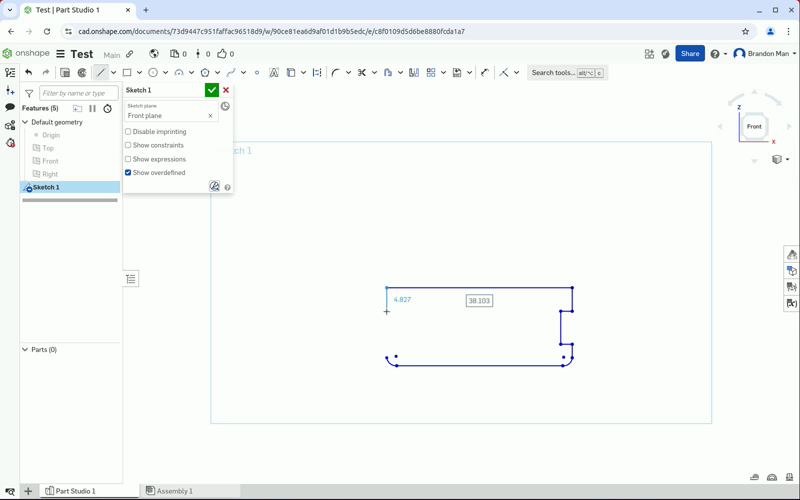
key_down(shift)
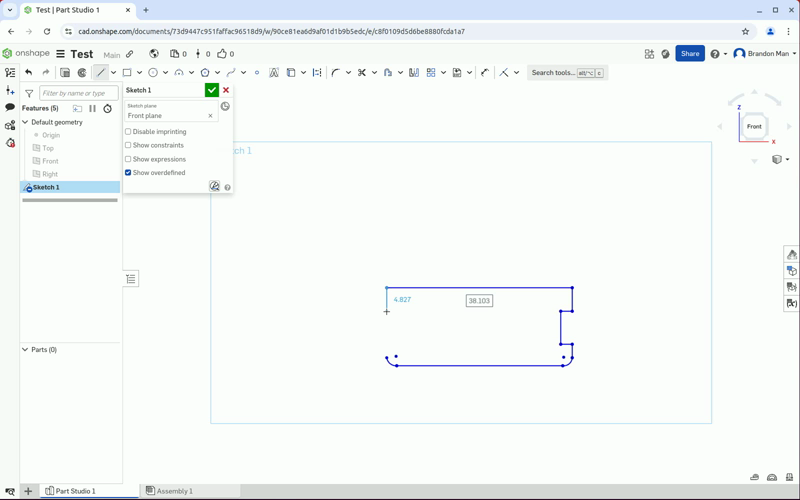
mouse_move(417, 311)
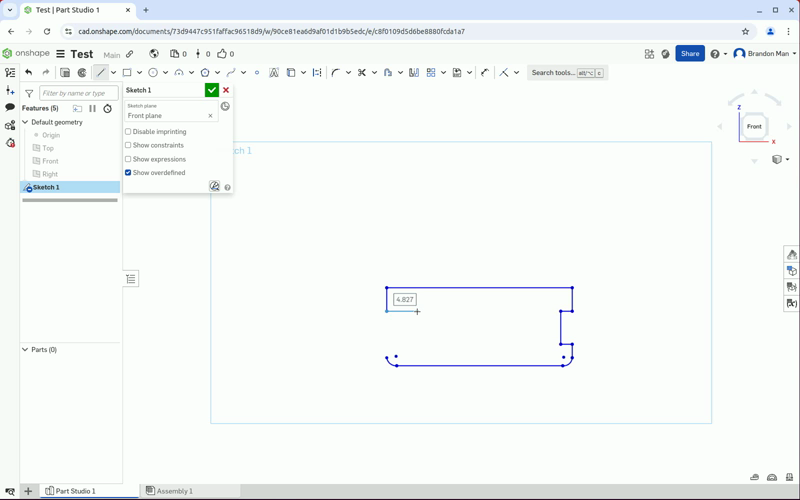
mouse_move(398, 311)
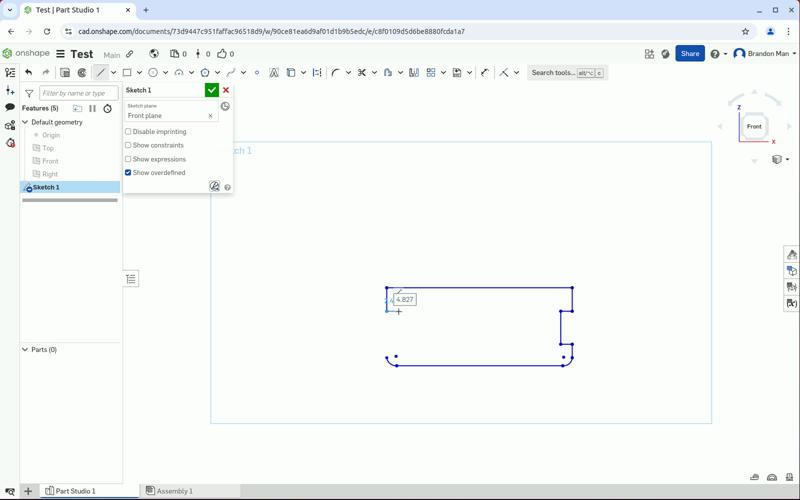
click(398, 311)
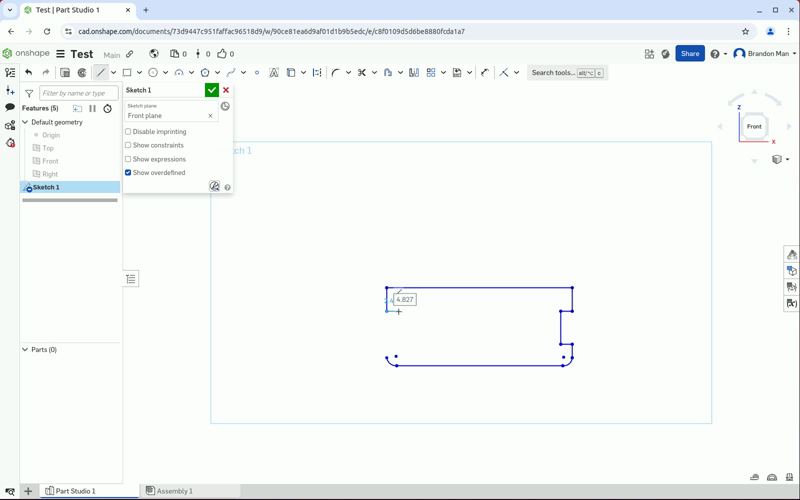
key_up(shift)
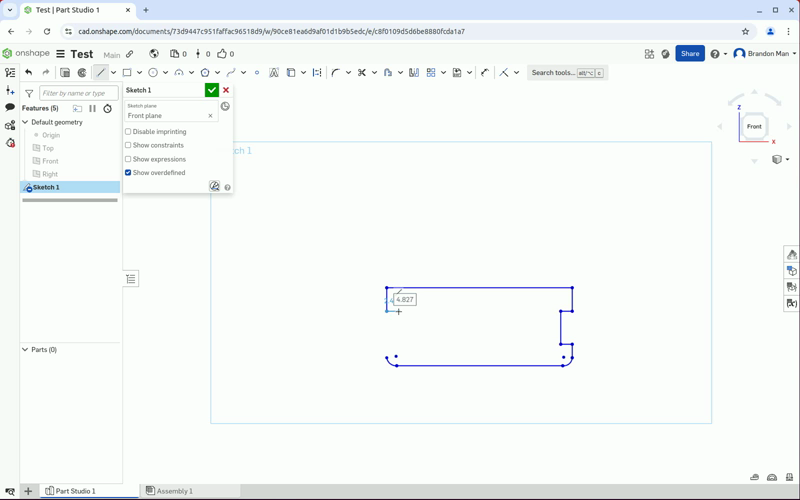
key_down(shift)
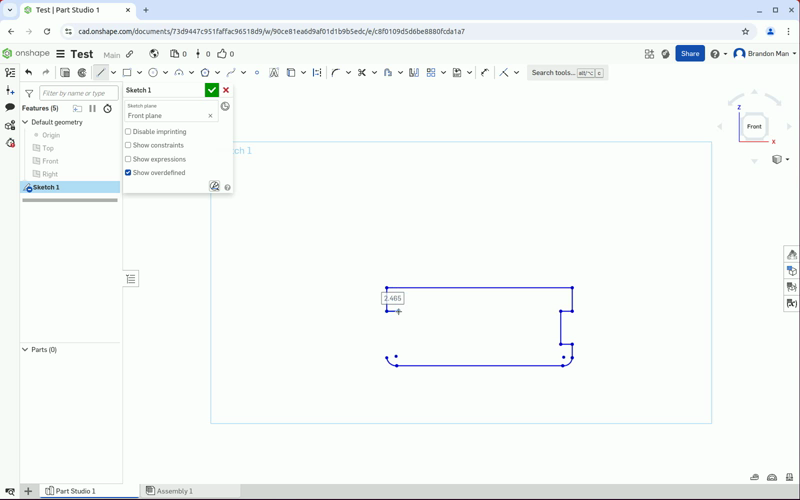
mouse_move(428, 311)
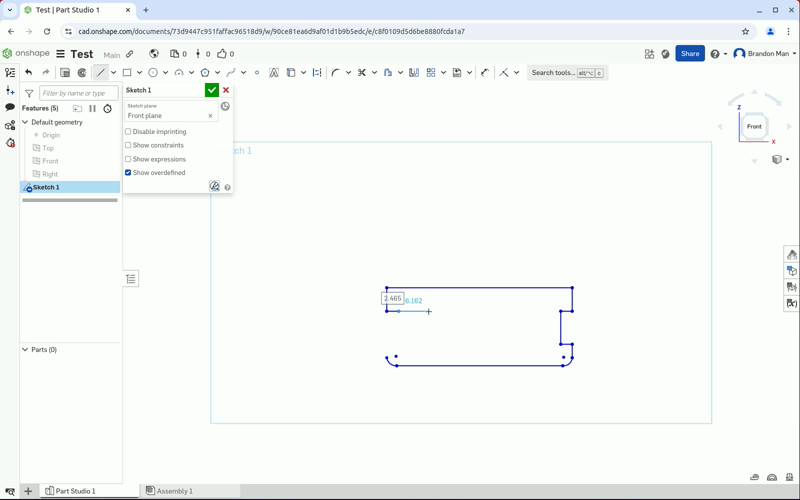
mouse_move(398, 344)
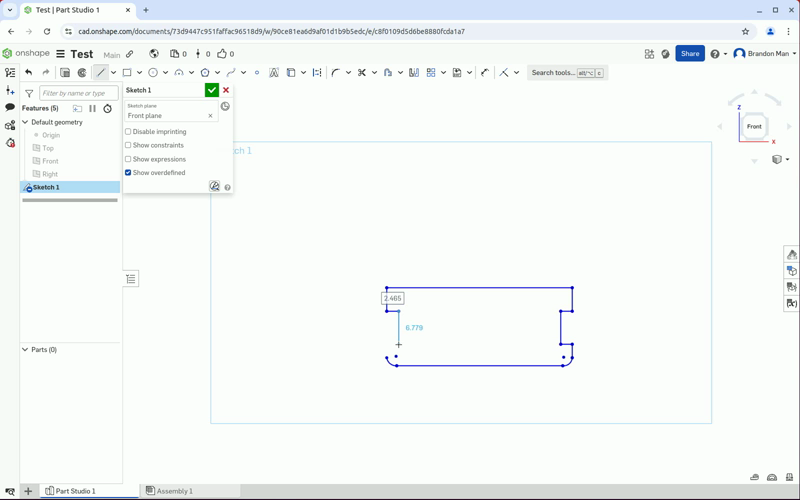
click(398, 344)
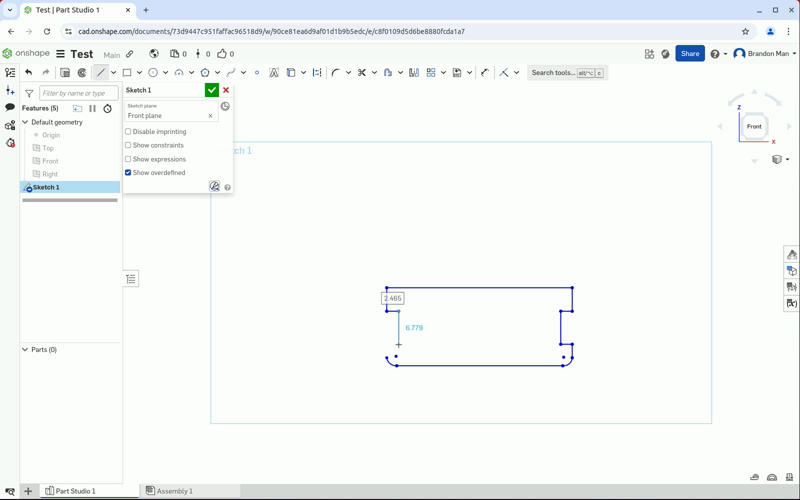
key_up(shift)
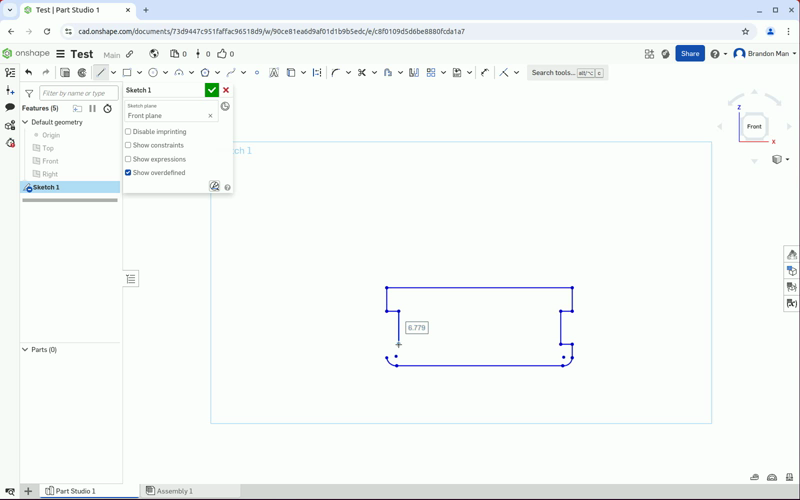
key_down(shift)
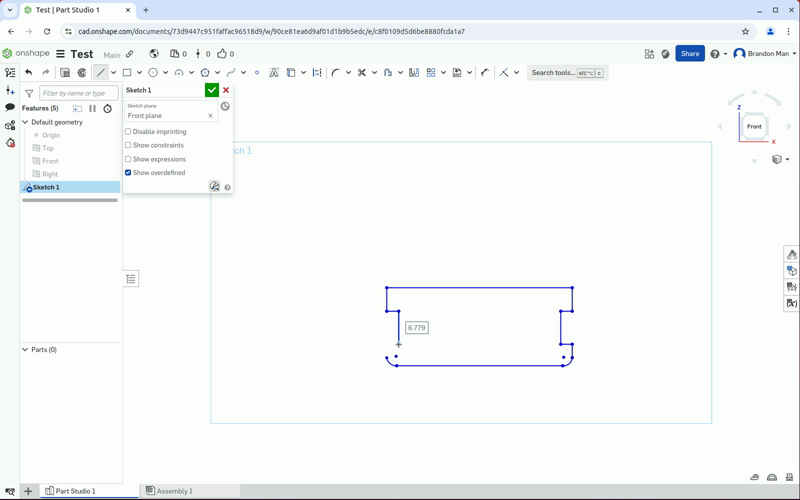
mouse_move(428, 344)
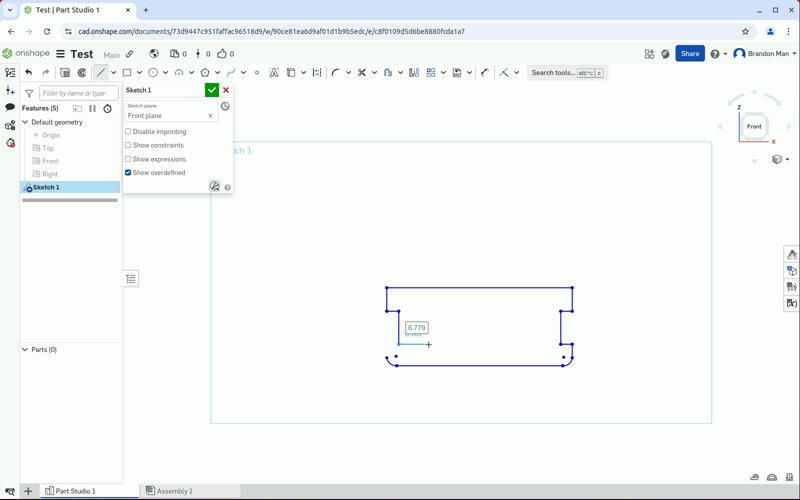
mouse_move(386, 344)
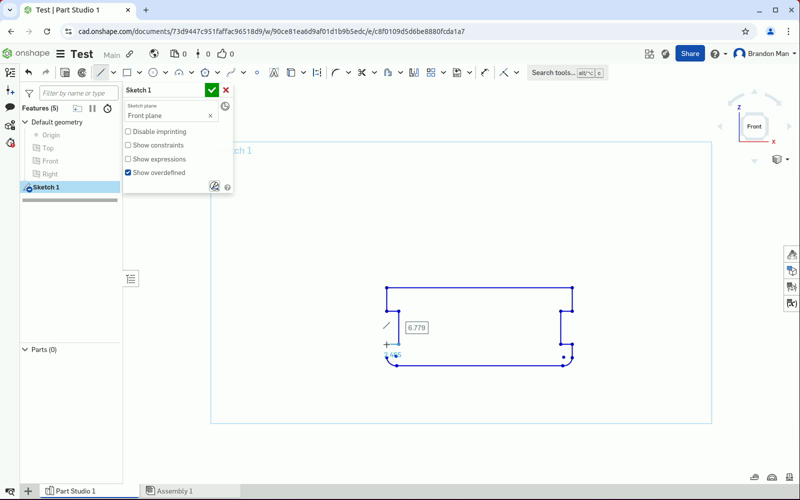
click(386, 344)
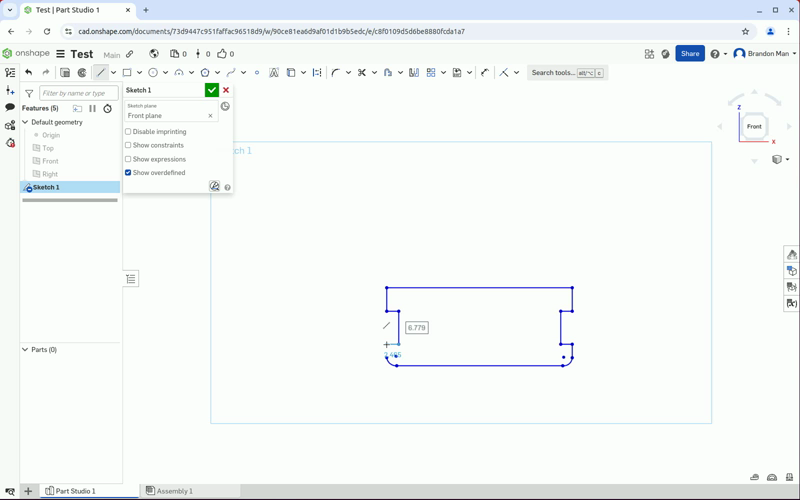
key_up(shift)
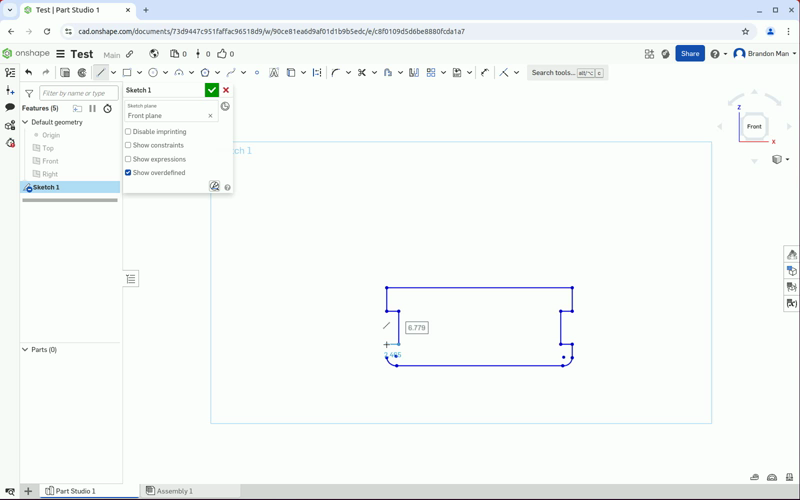
mouse_move(417, 344)
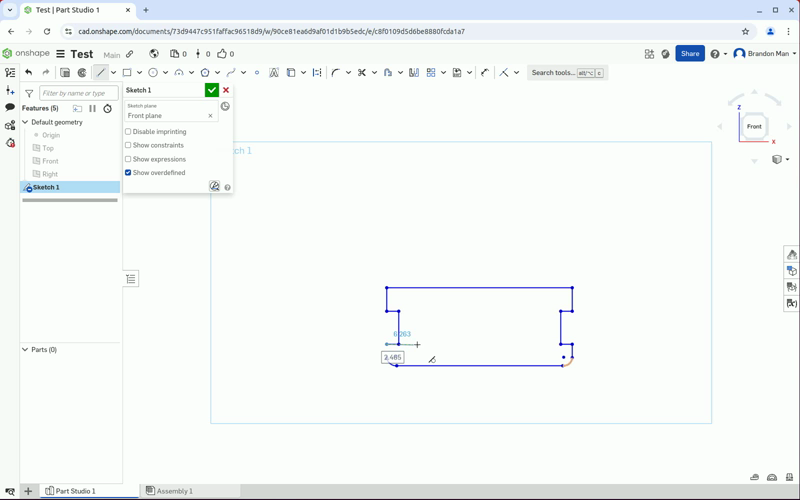
key_down(shift)
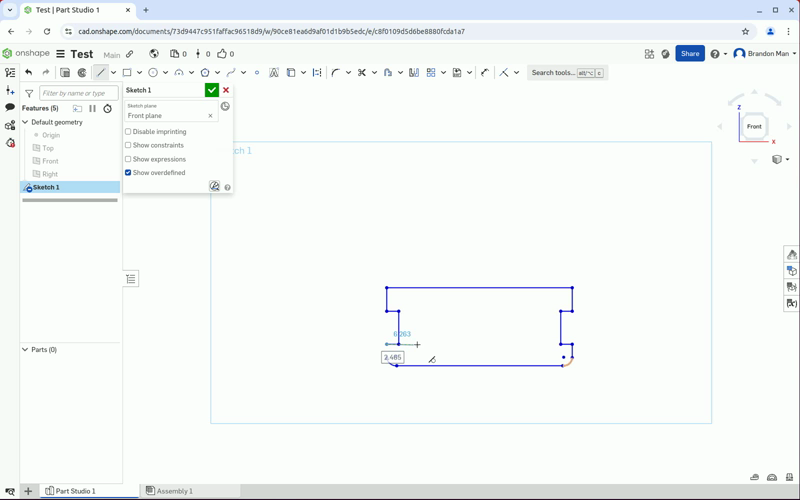
mouse_move(386, 357)
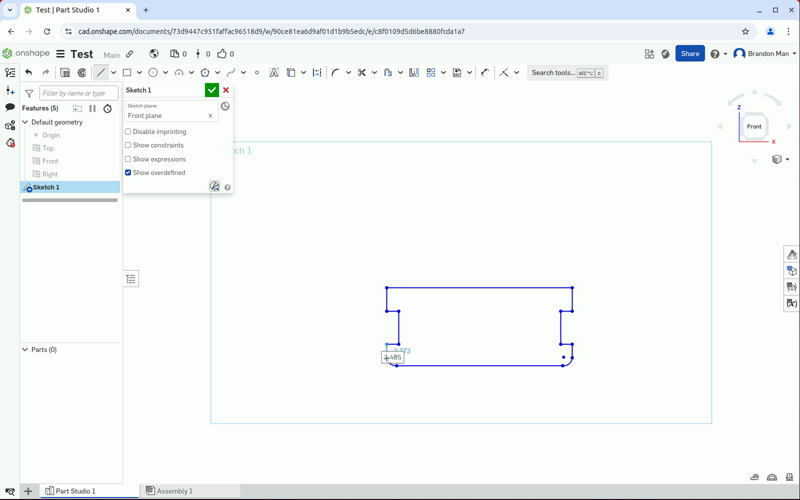
key_up(shift)
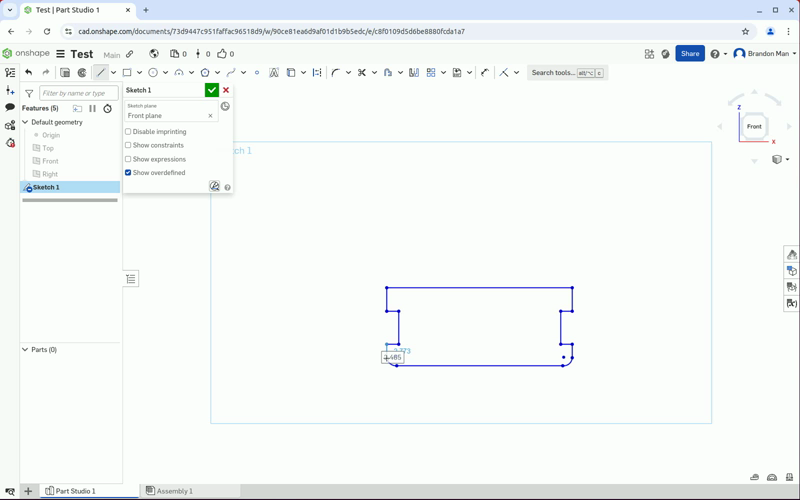
click(386, 357)
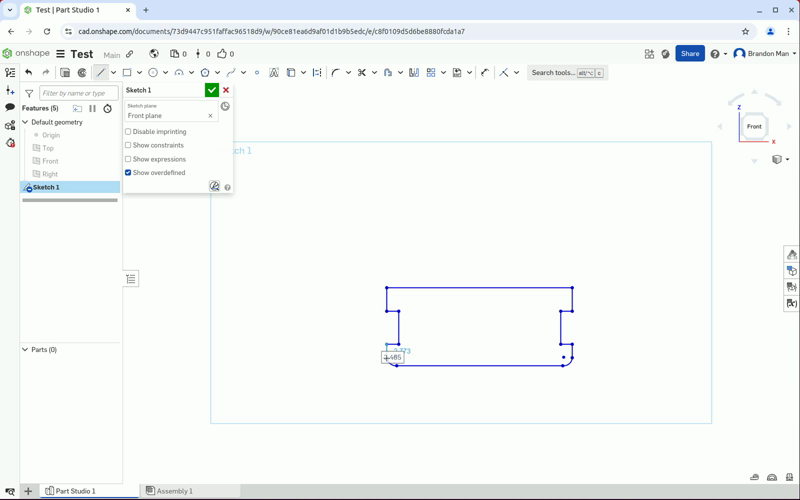
key(esc)
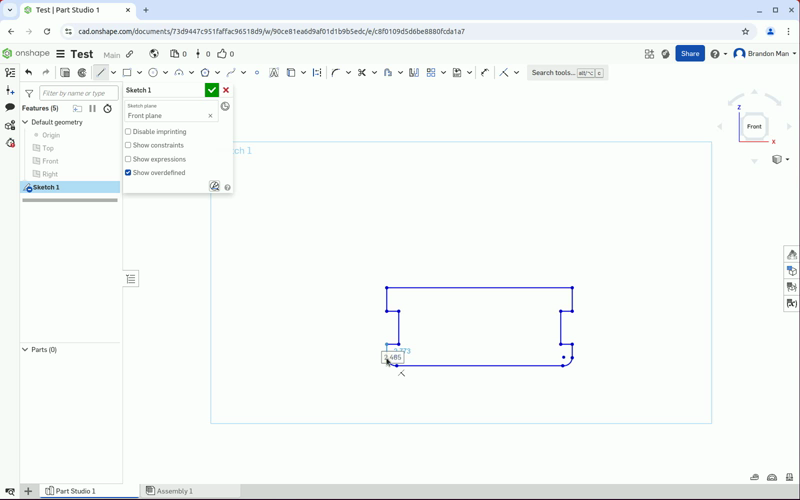
mouse_move(455, 325)
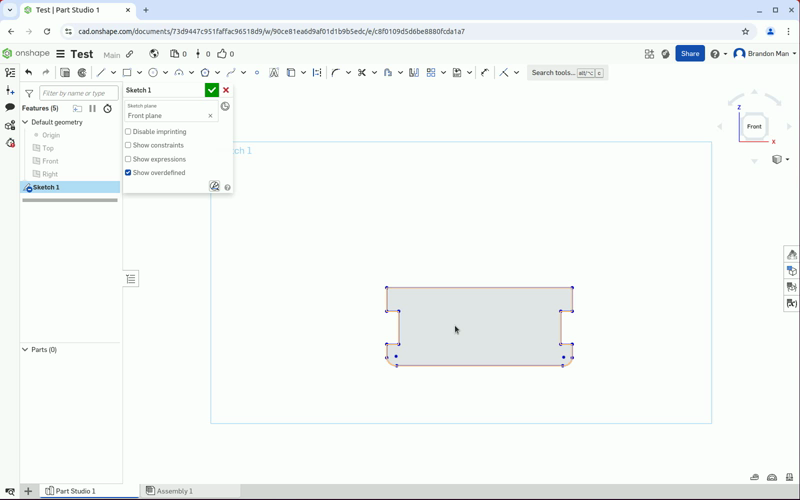
click(455, 325)
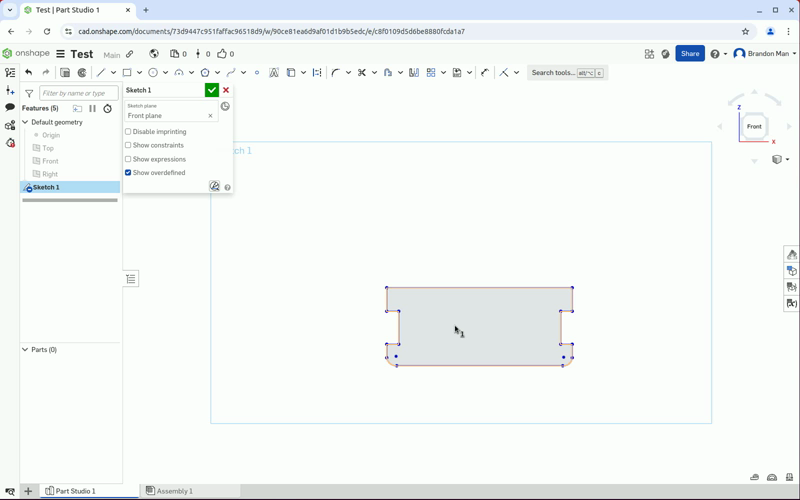
mouse_move(73, 352)
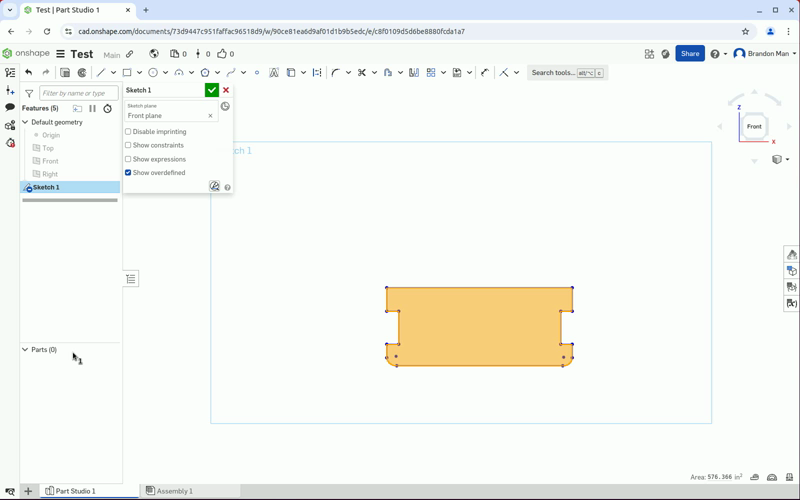
key(shift+y)
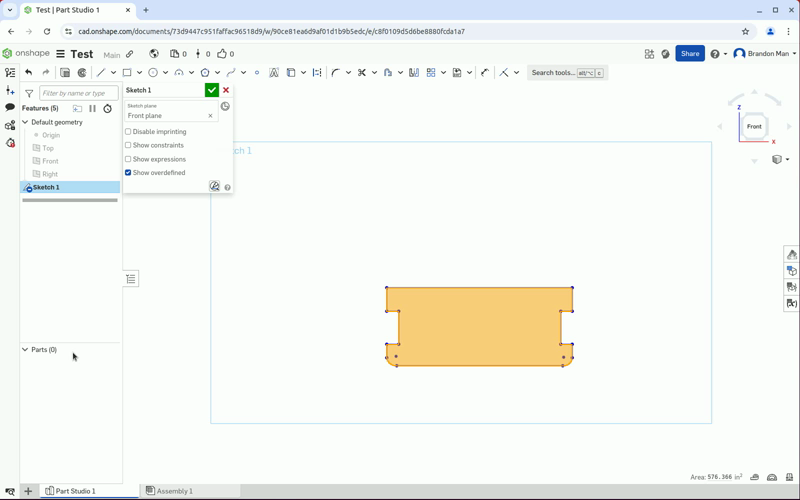
key(shift+e)
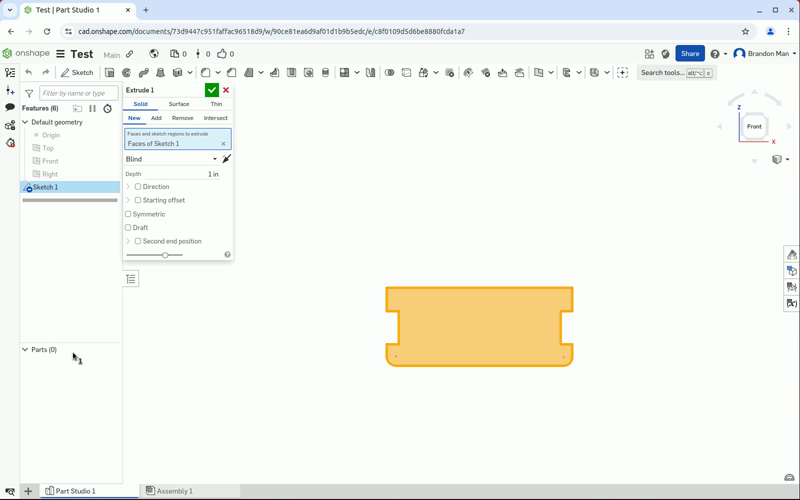
mouse_move(143, 106)
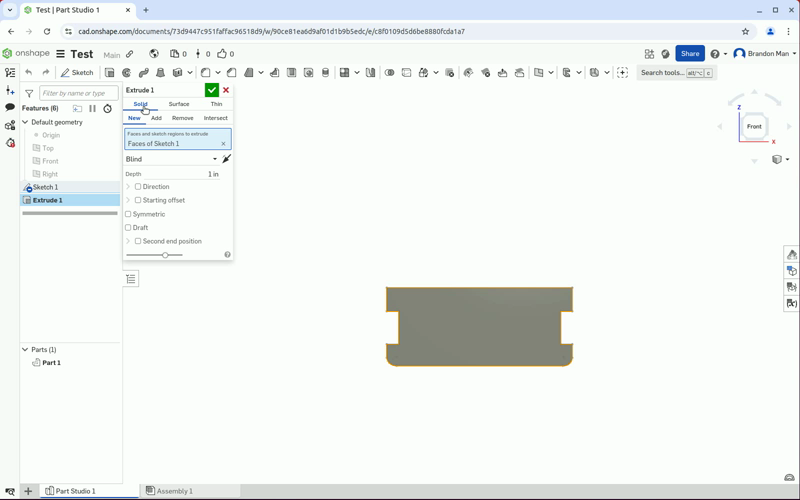
click(143, 106)
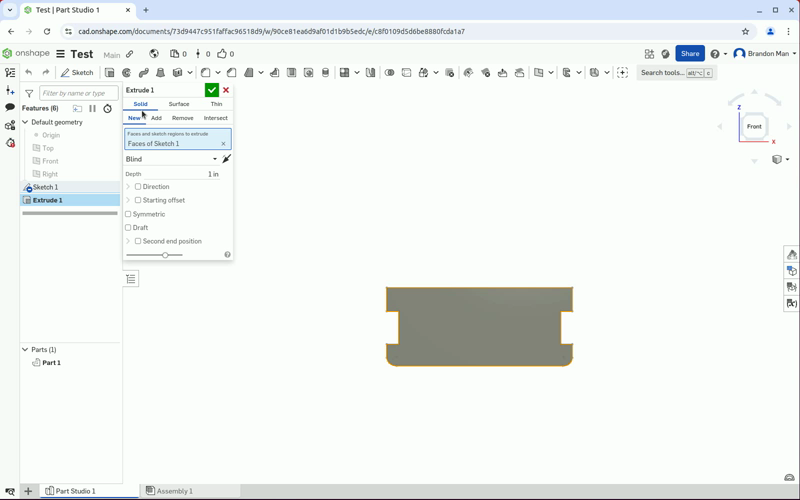
mouse_move(137, 120)
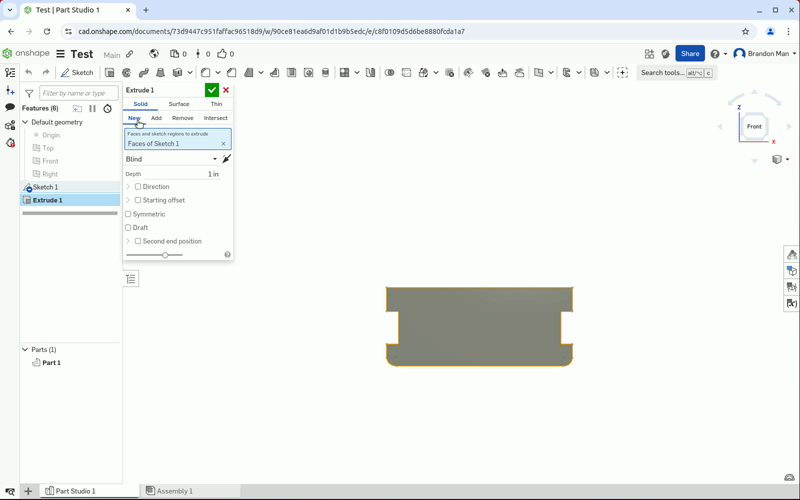
click(137, 120)
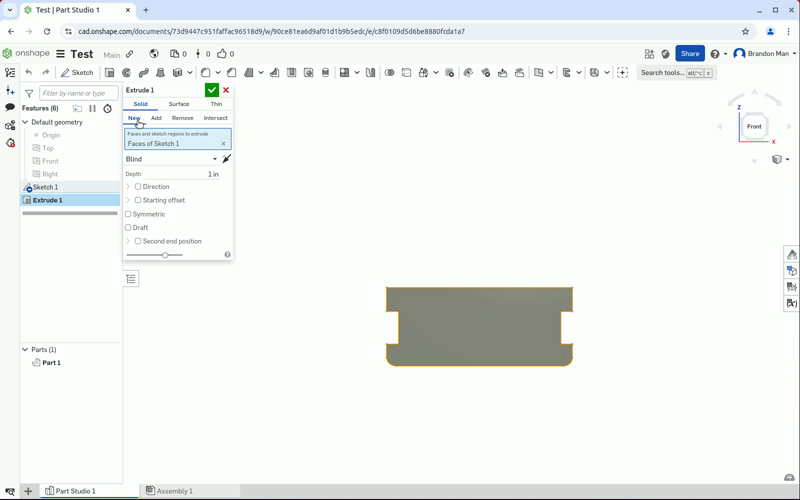
key(tab, 4)
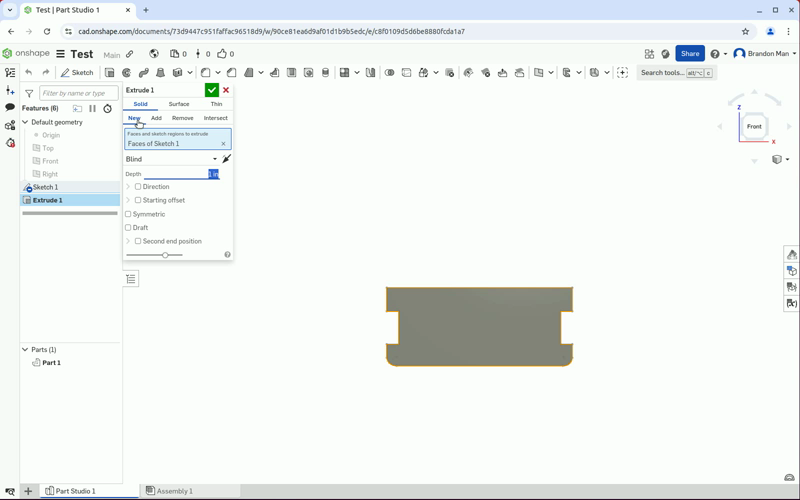
text(0.963)
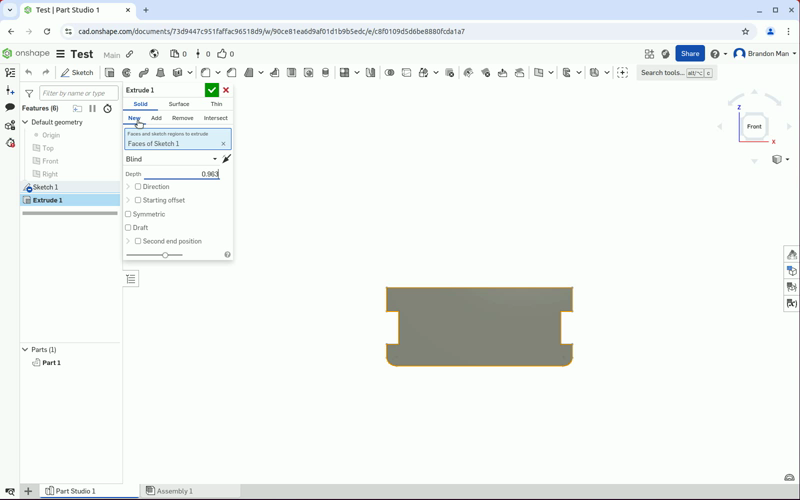
key(enter)
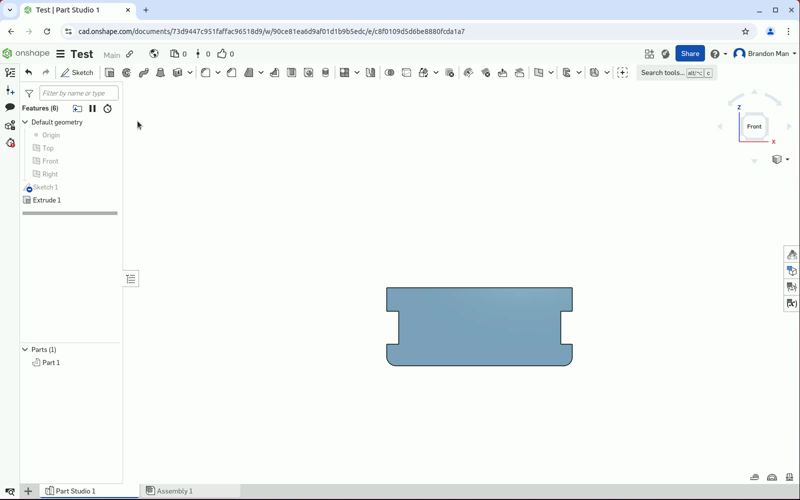
key(shift+h)
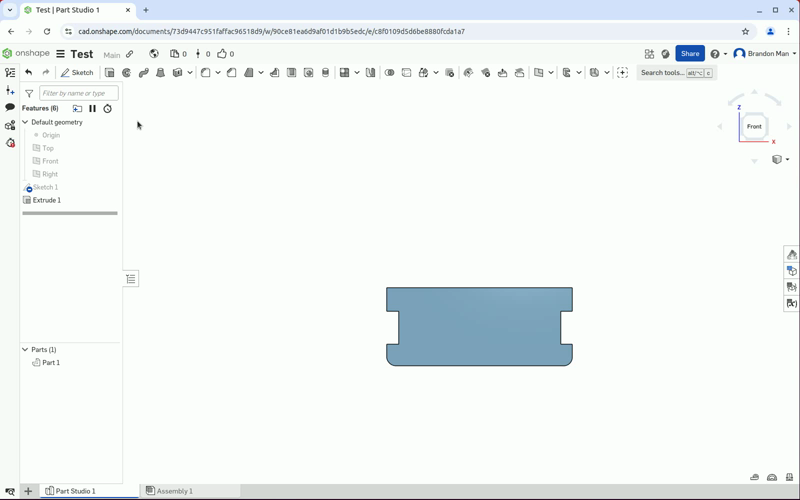
key(shift+h)
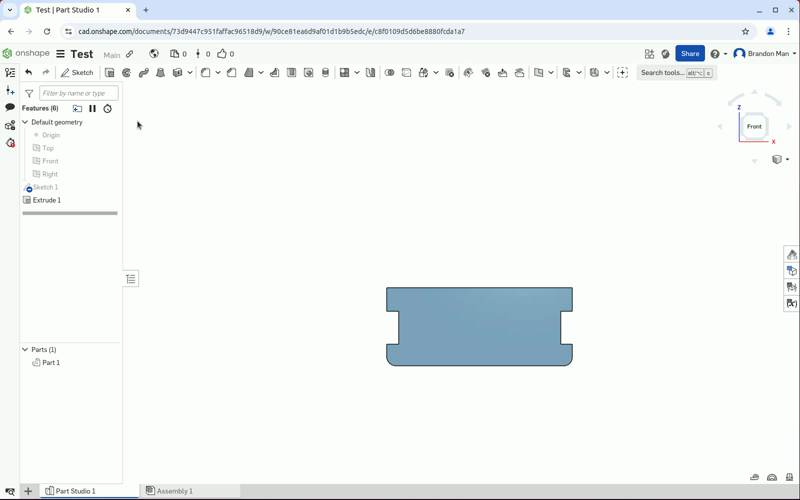
mouse_move(73, 189)
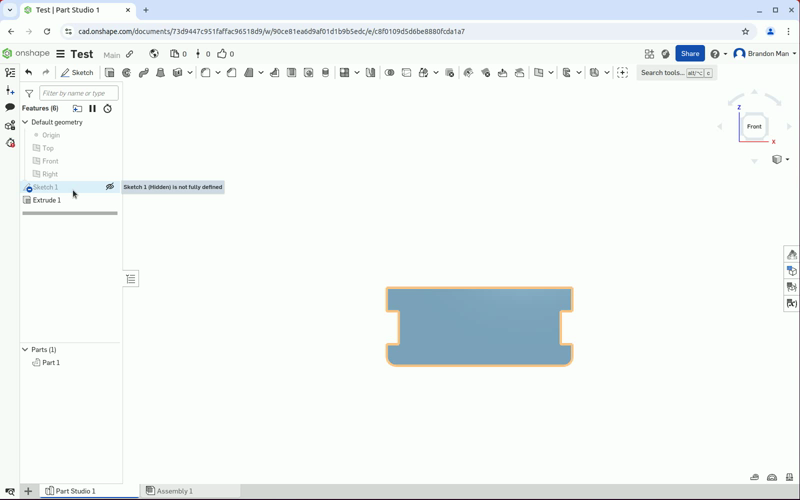
click(73, 189)
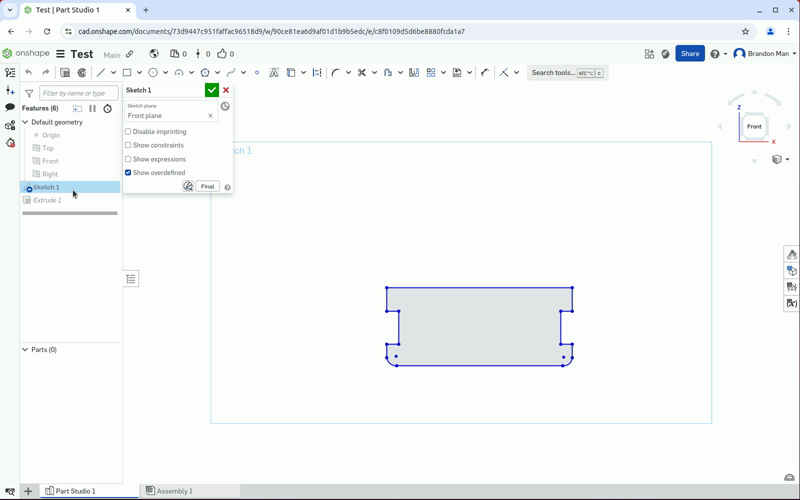
mouse_move(229, 92)
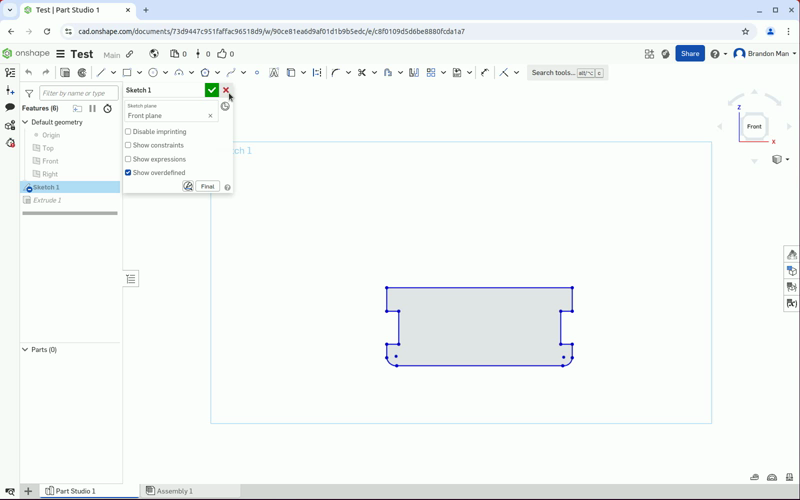
click(229, 92)
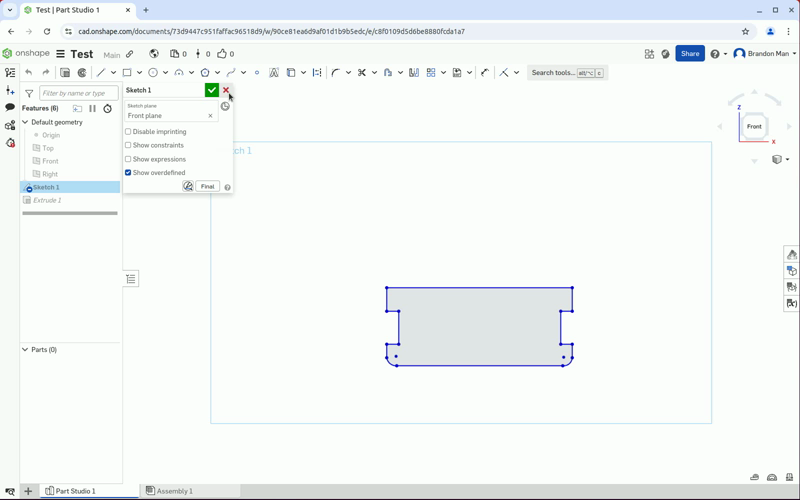
key(shift+s)
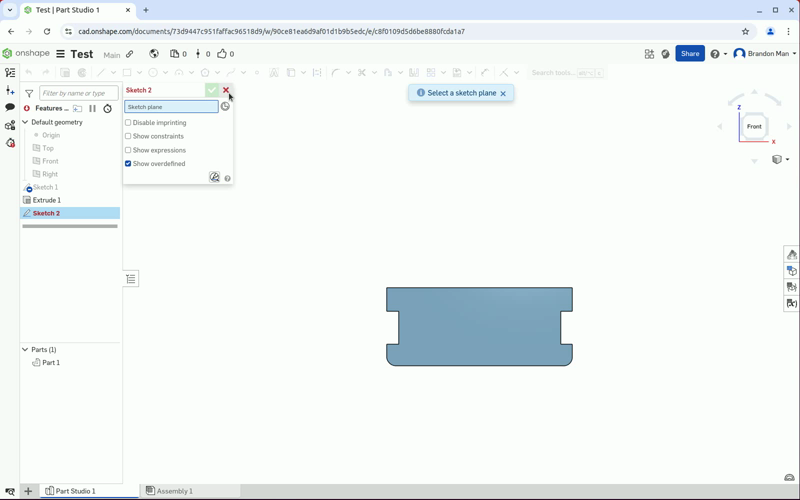
mouse_move(73, 163)
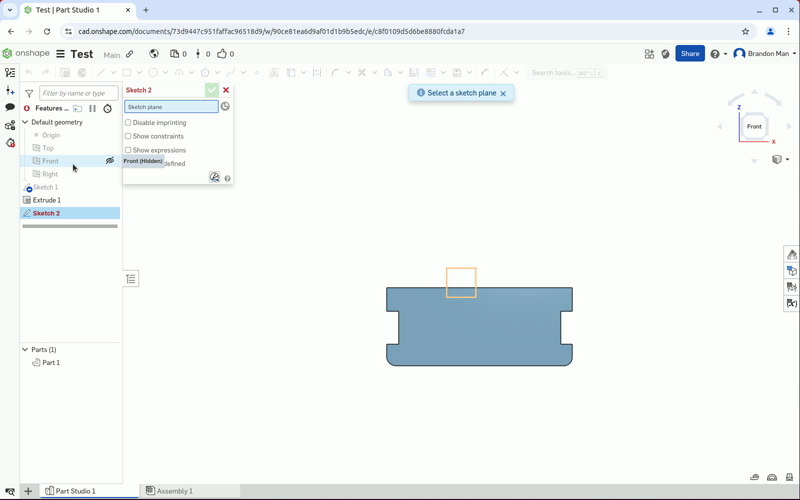
click(73, 163)
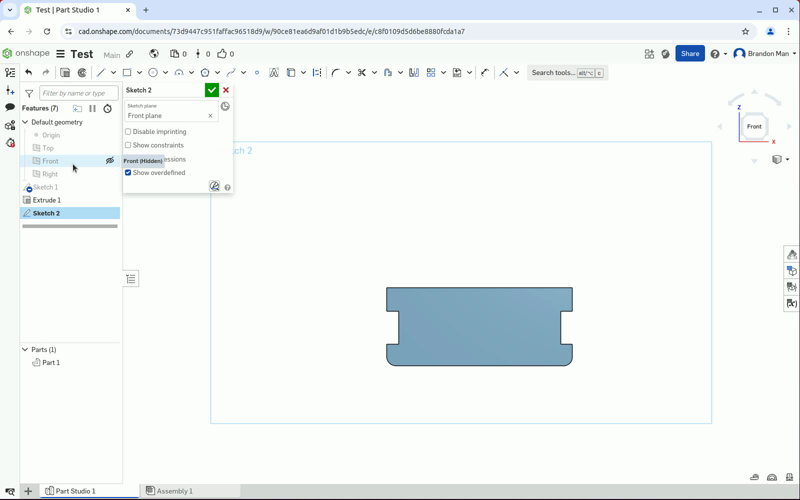
mouse_move(73, 352)
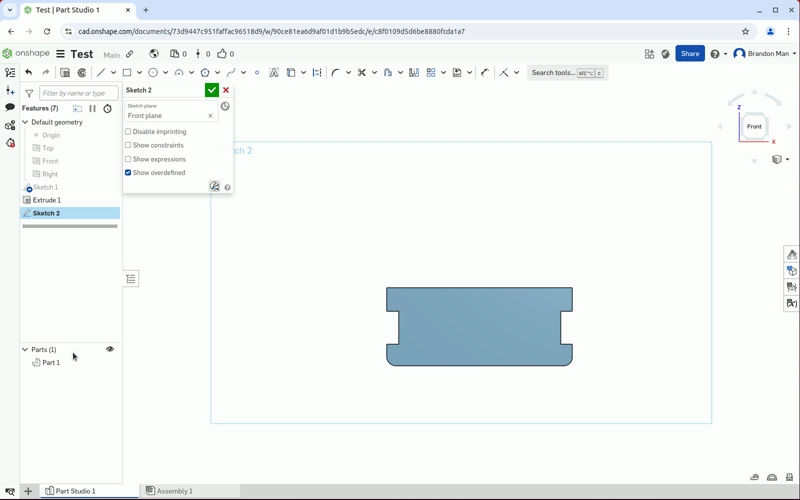
key(y)
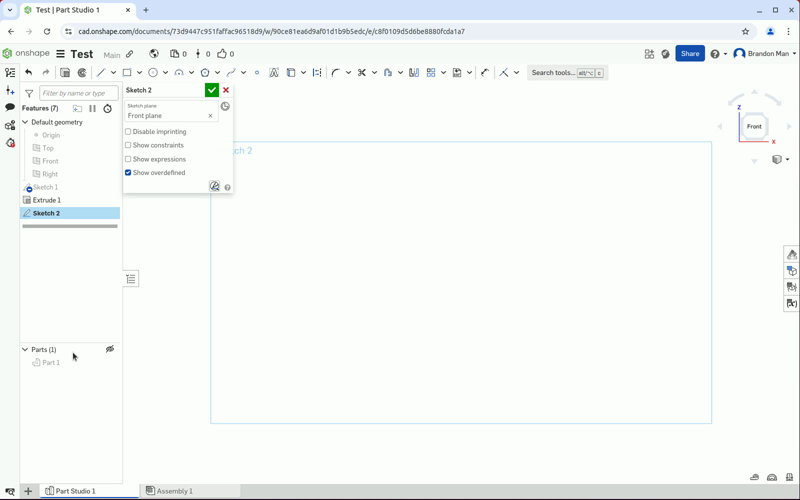
key(l)
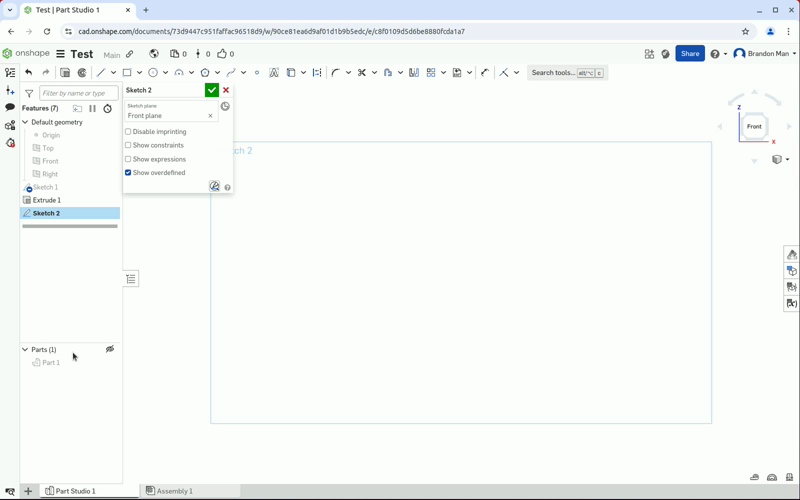
key_down(shift)
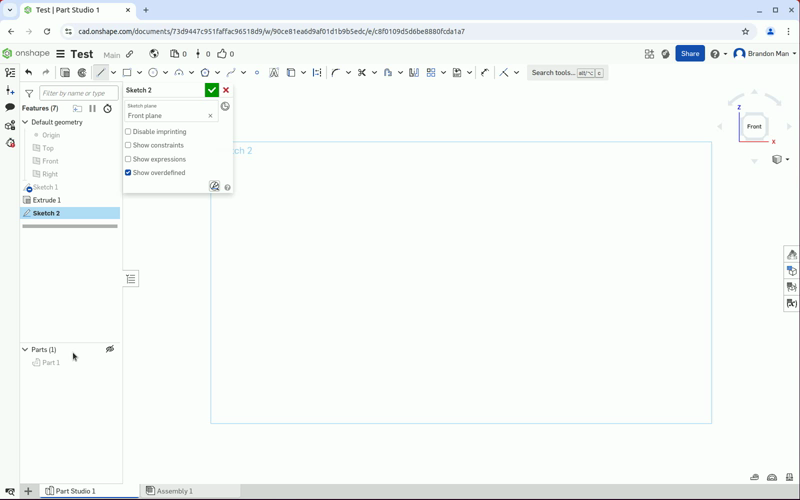
mouse_move(386, 288)
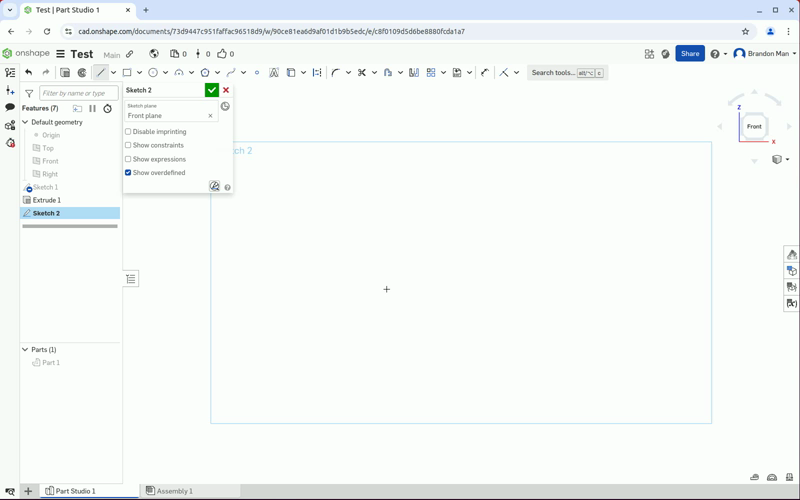
click(386, 288)
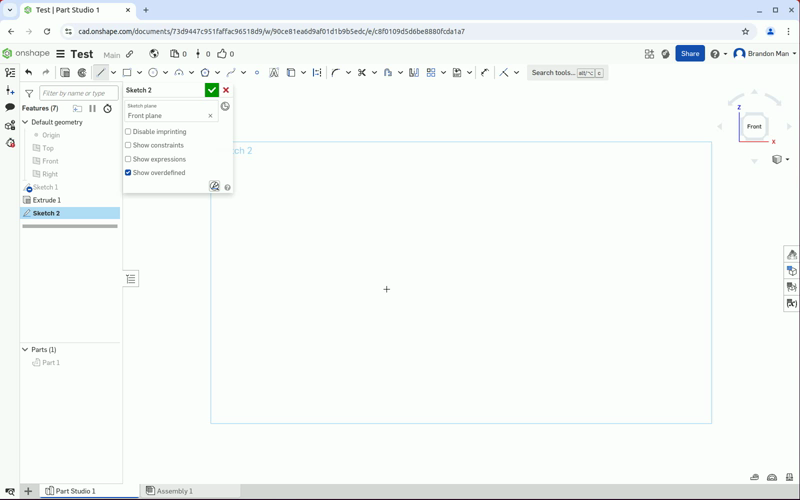
key_up(shift)
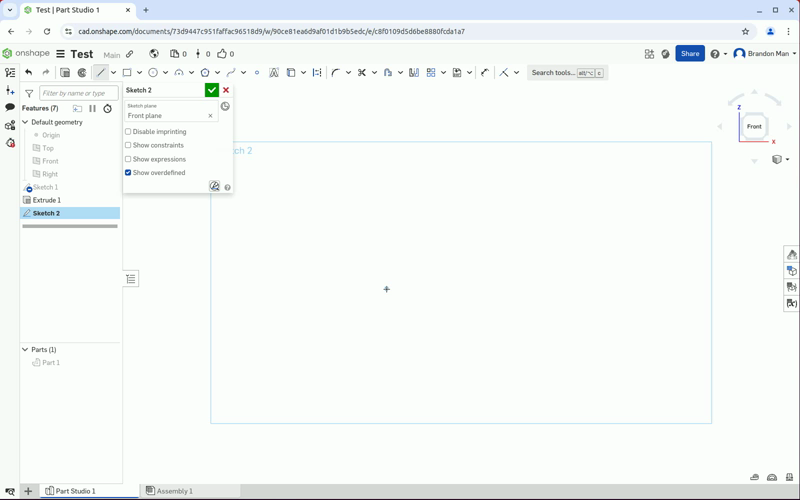
key_down(shift)
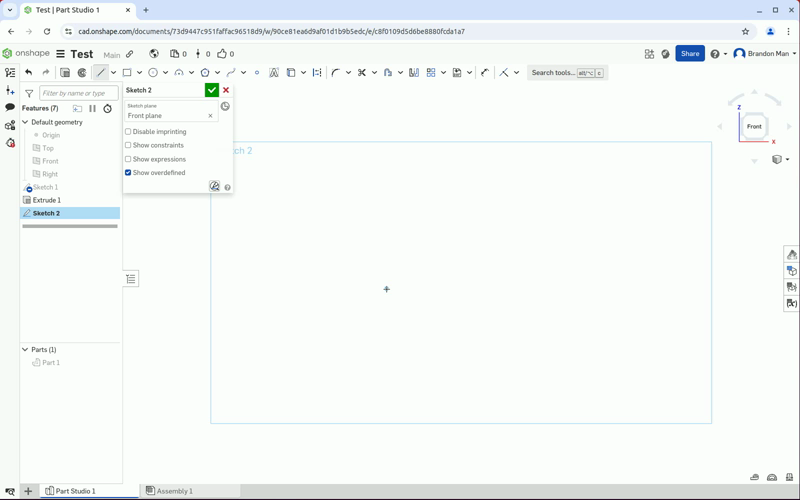
mouse_move(572, 288)
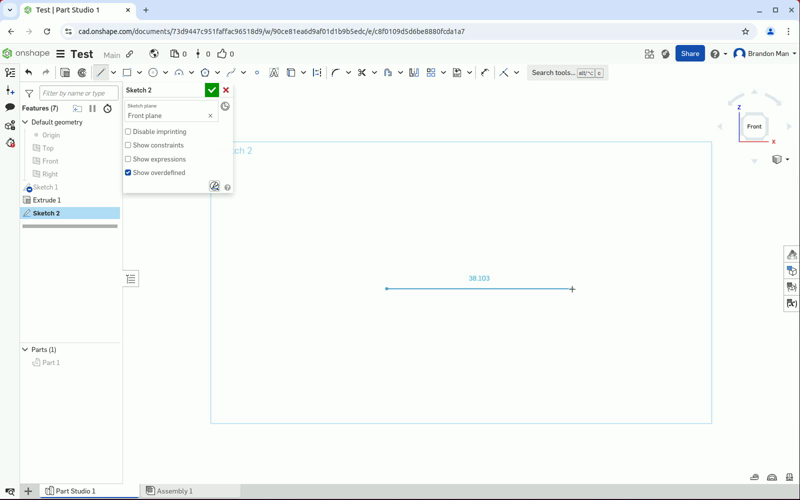
click(572, 288)
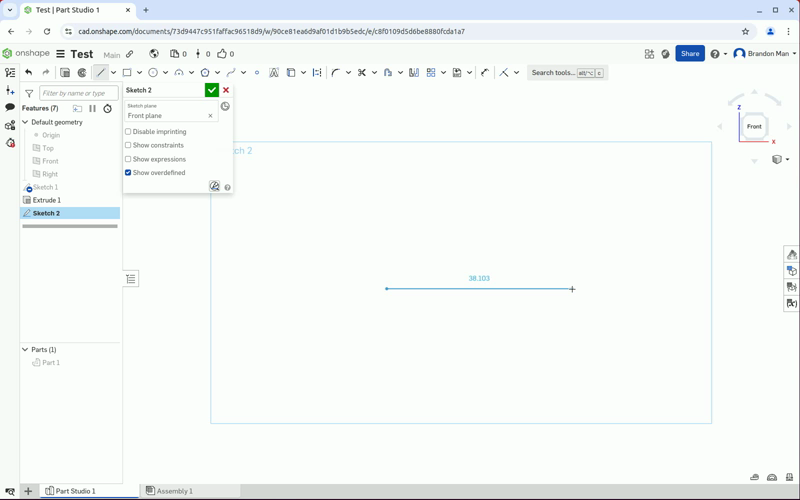
key_up(shift)
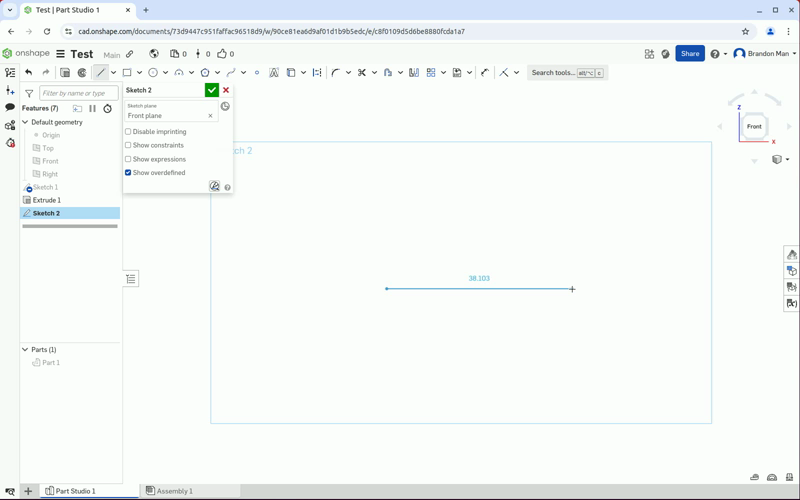
key_down(shift)
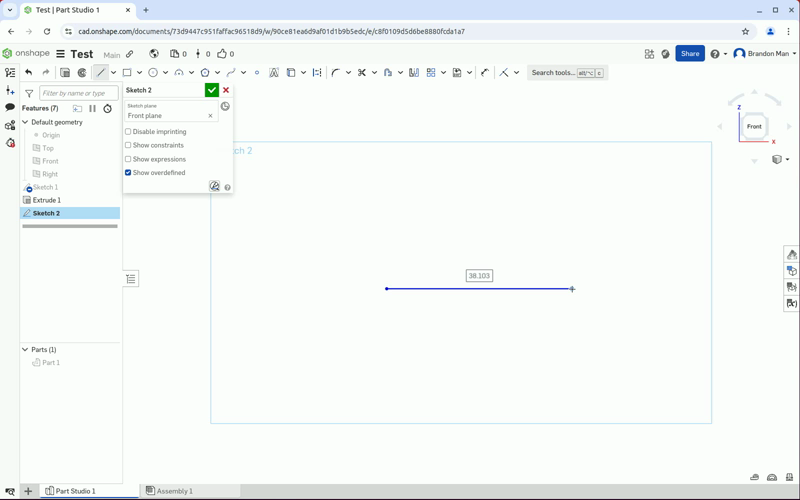
mouse_move(555, 179)
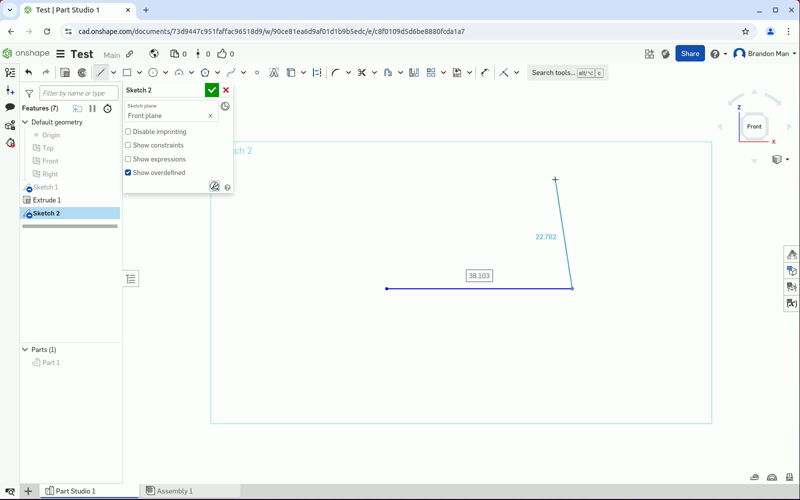
click(555, 179)
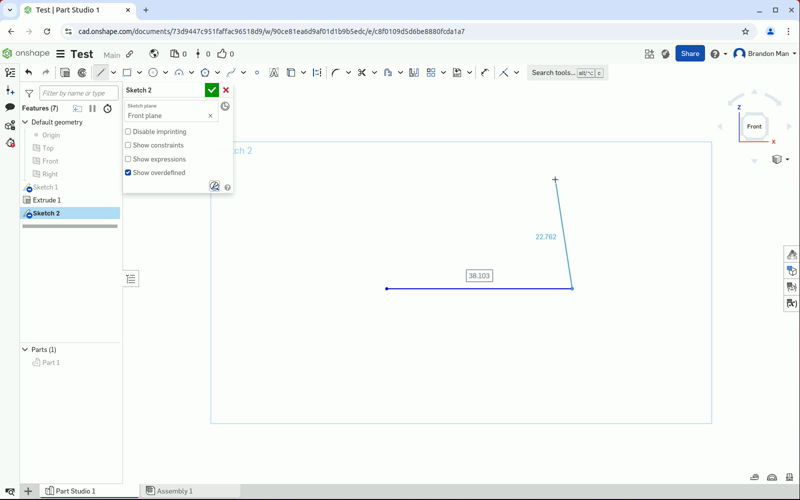
key_up(shift)
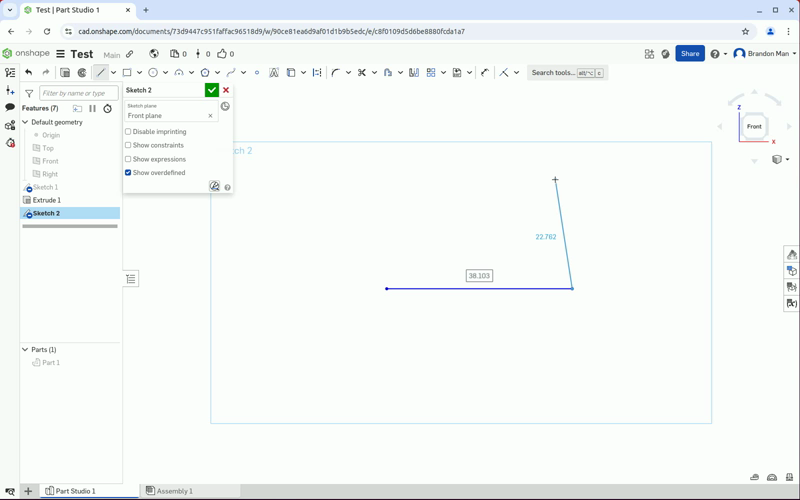
key(esc)
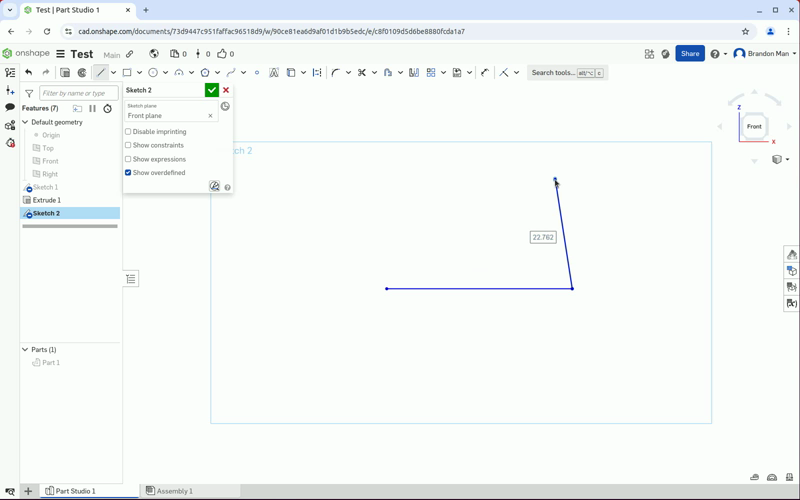
key(a)
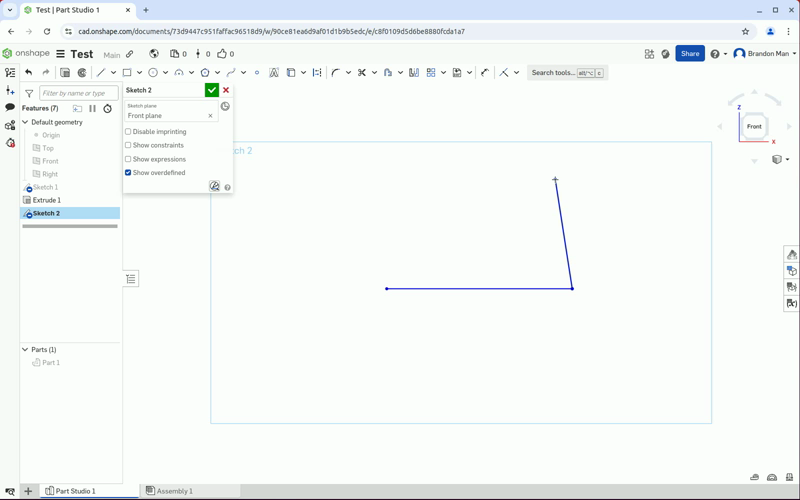
mouse_move(555, 179)
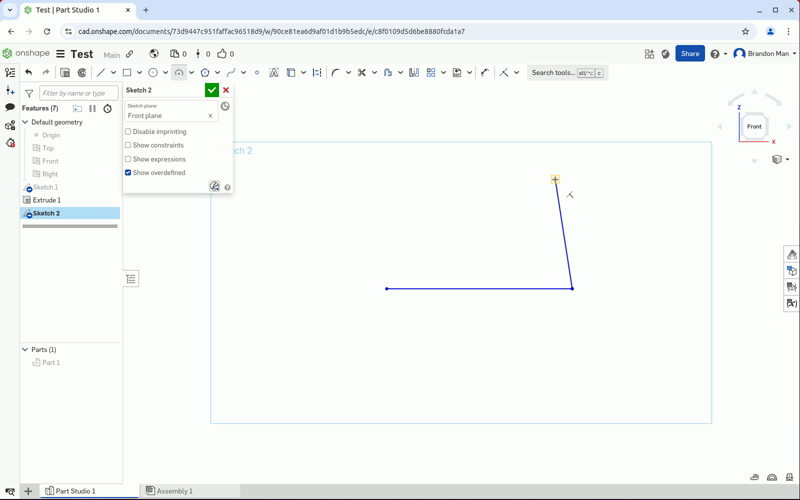
click(555, 179)
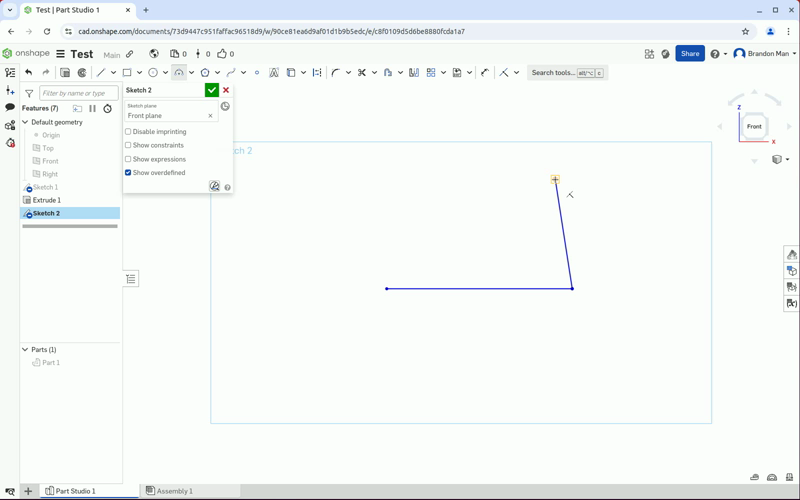
key_down(shift)
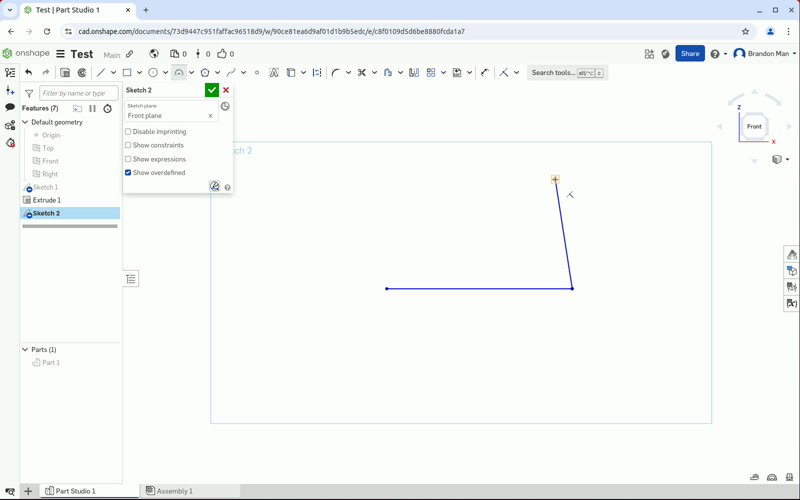
mouse_move(545, 171)
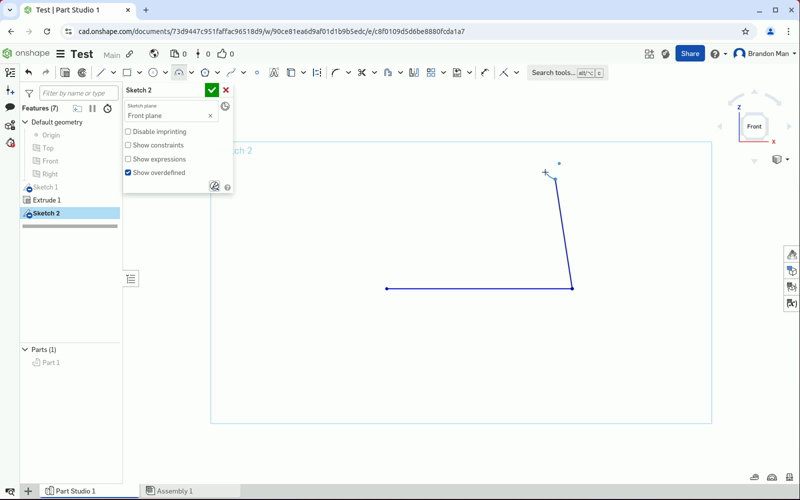
click(545, 171)
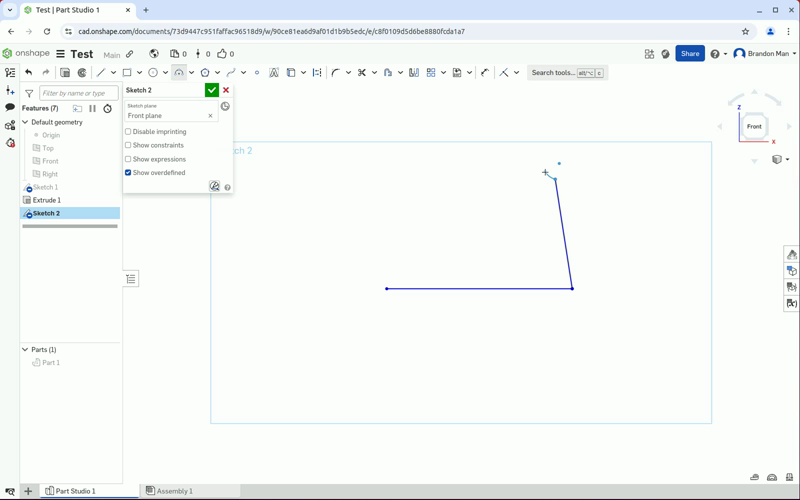
mouse_move(551, 173)
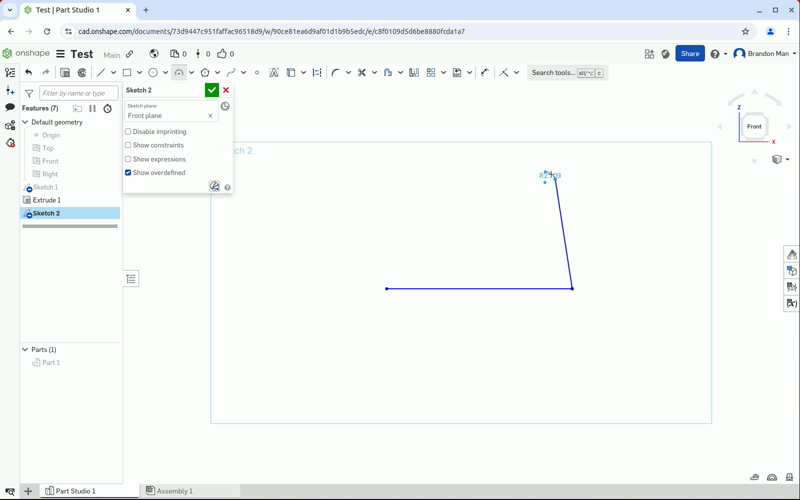
click(551, 173)
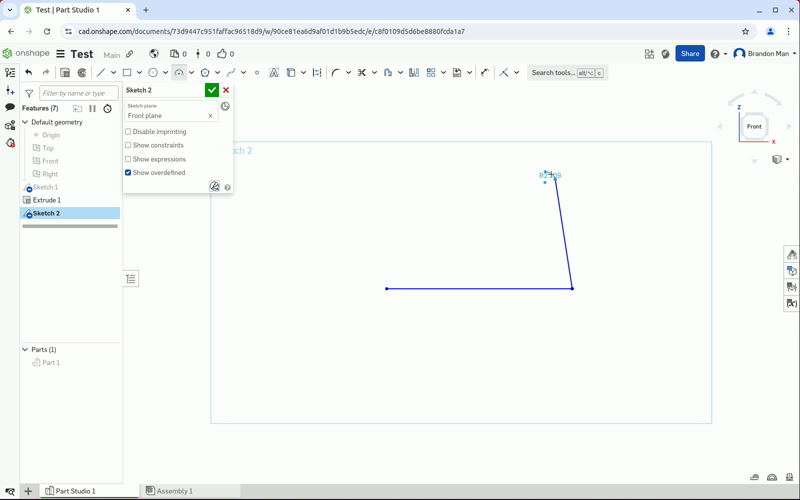
key_up(shift)
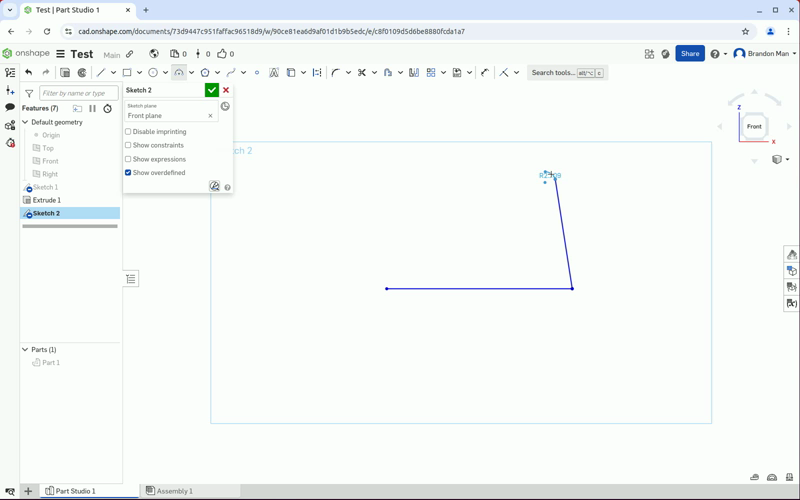
key(esc)
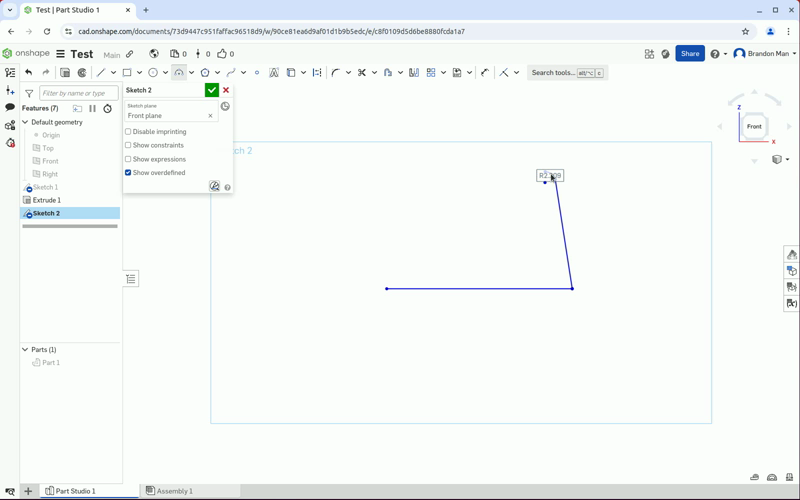
key(l)
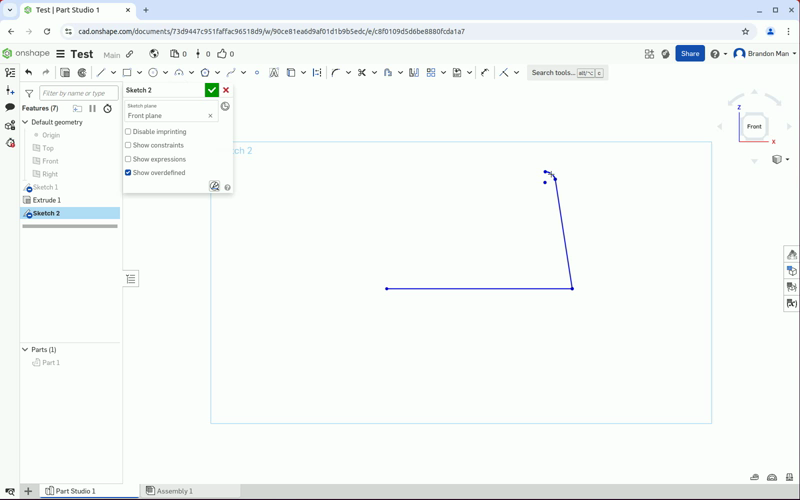
mouse_move(545, 171)
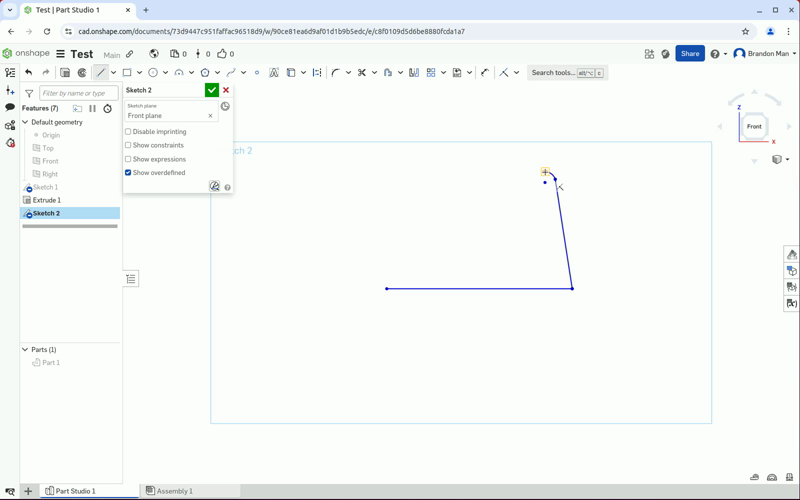
click(545, 171)
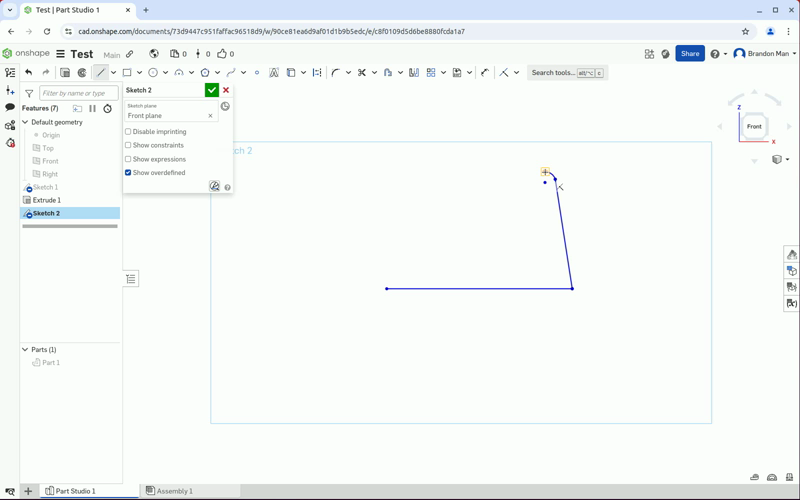
key_down(shift)
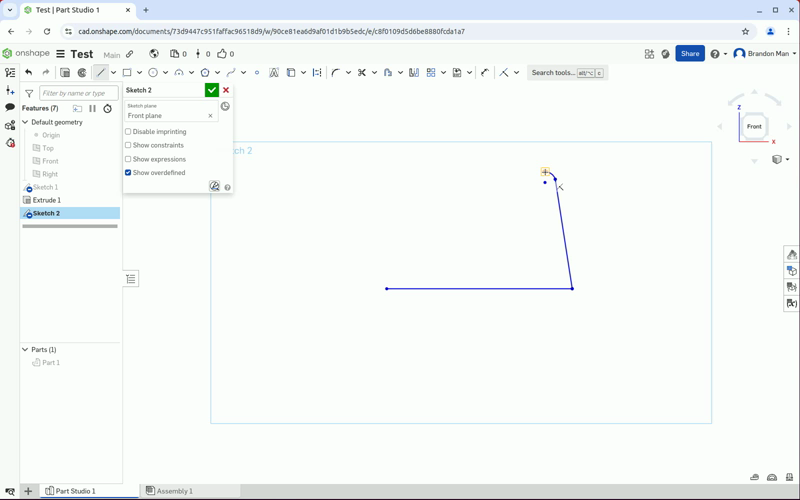
mouse_move(575, 171)
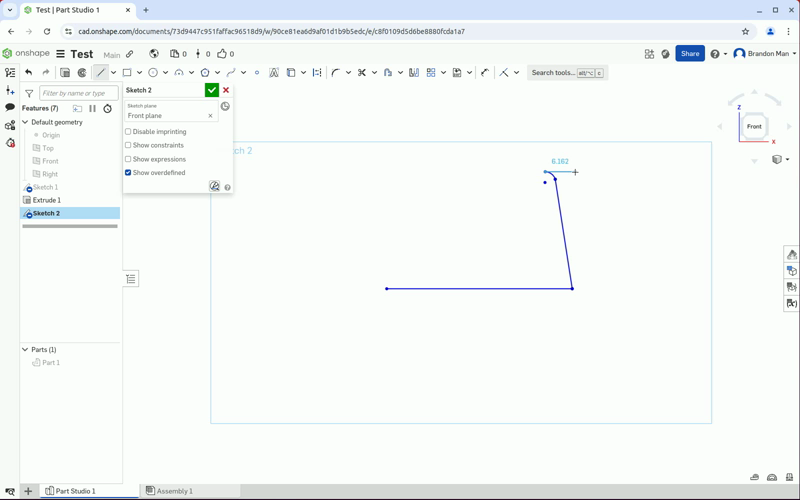
mouse_move(498, 171)
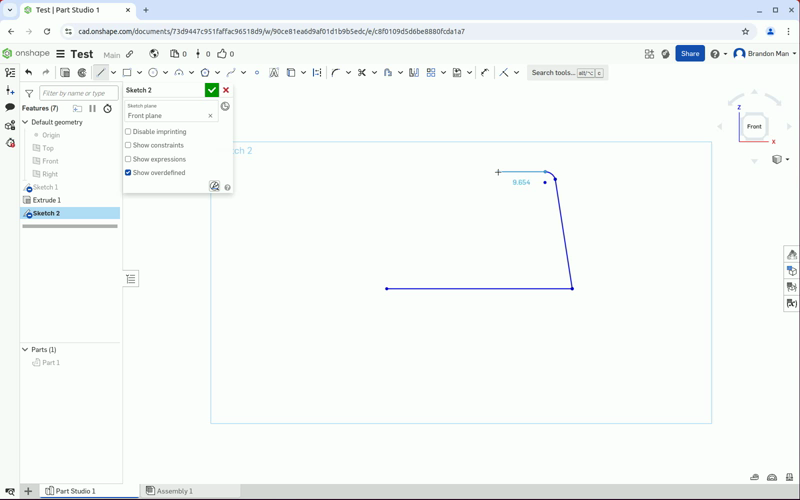
click(498, 171)
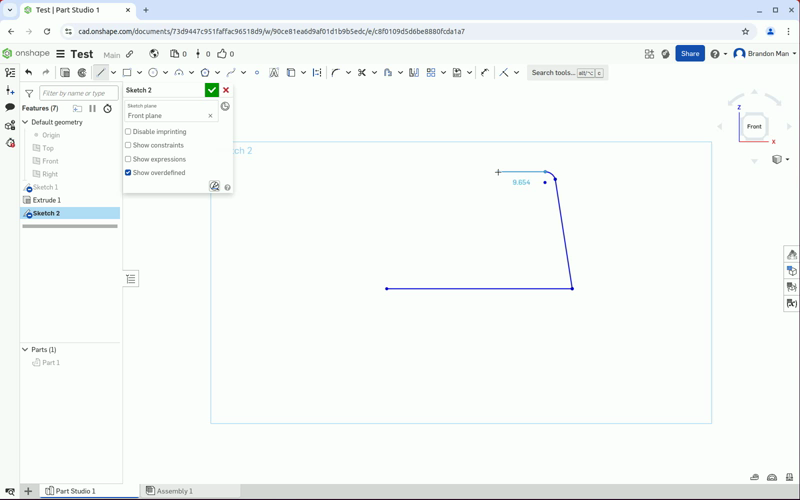
key_up(shift)
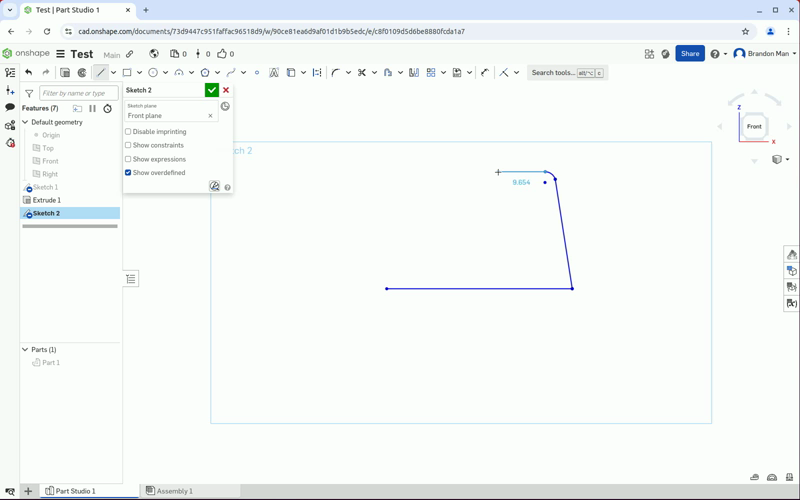
key_down(shift)
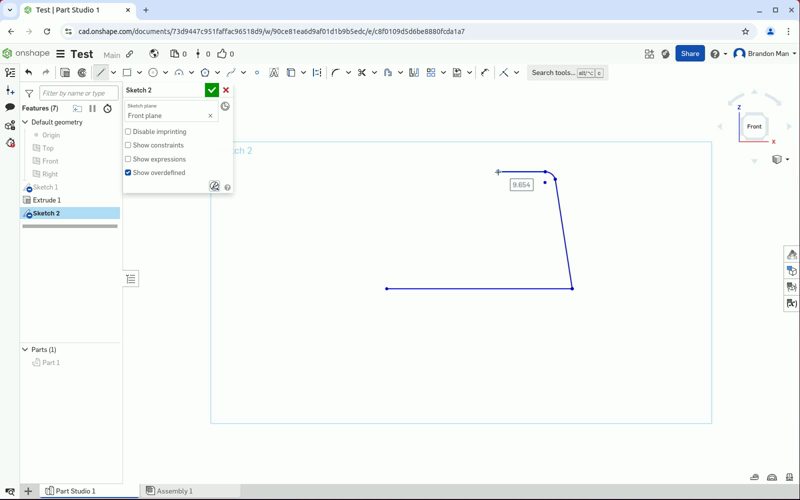
mouse_move(528, 171)
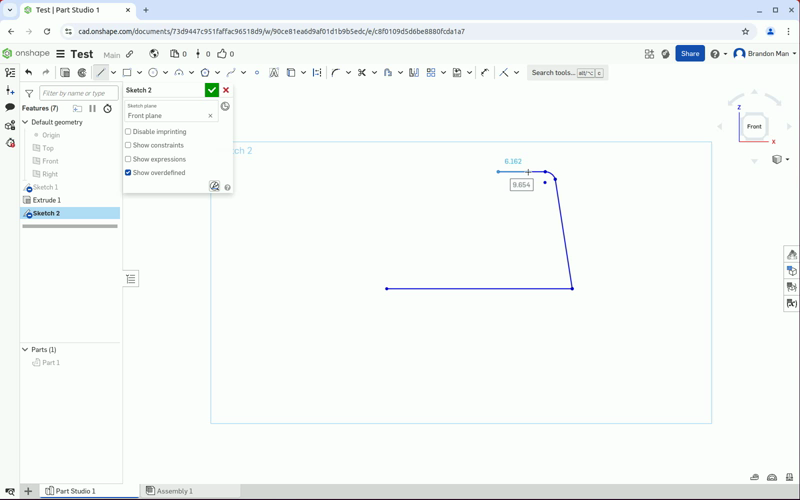
mouse_move(498, 189)
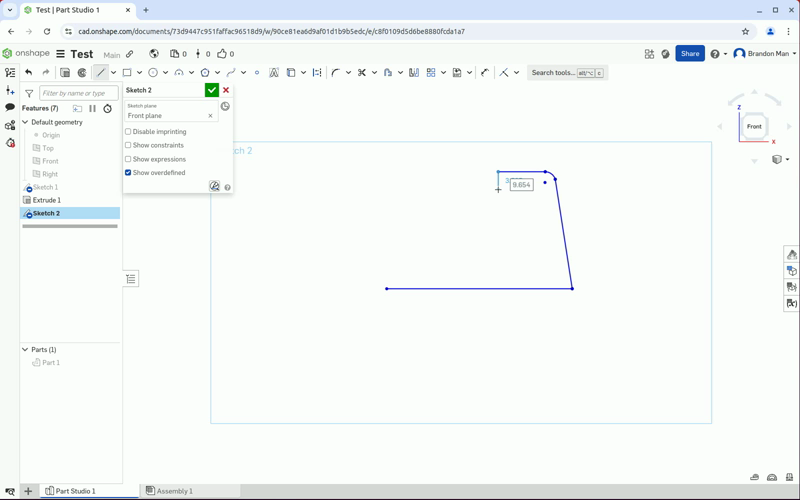
click(498, 189)
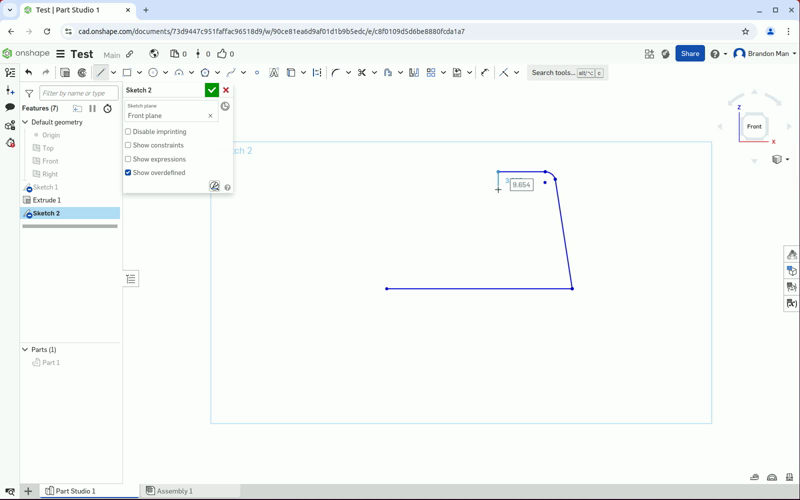
key_up(shift)
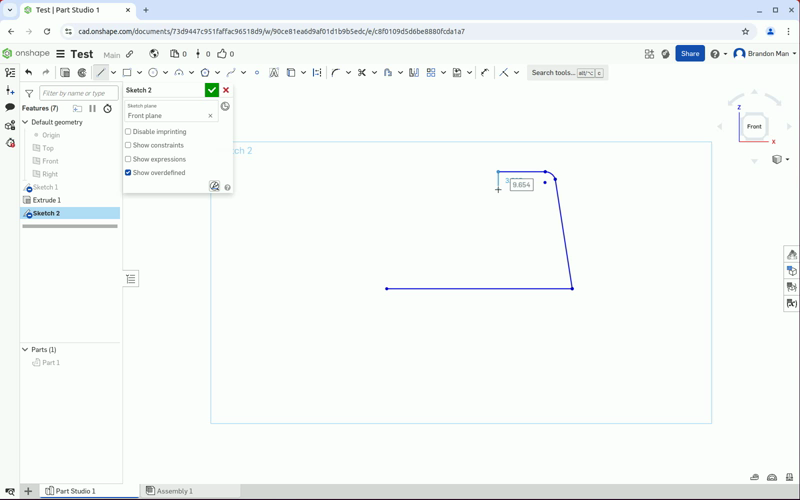
key_down(shift)
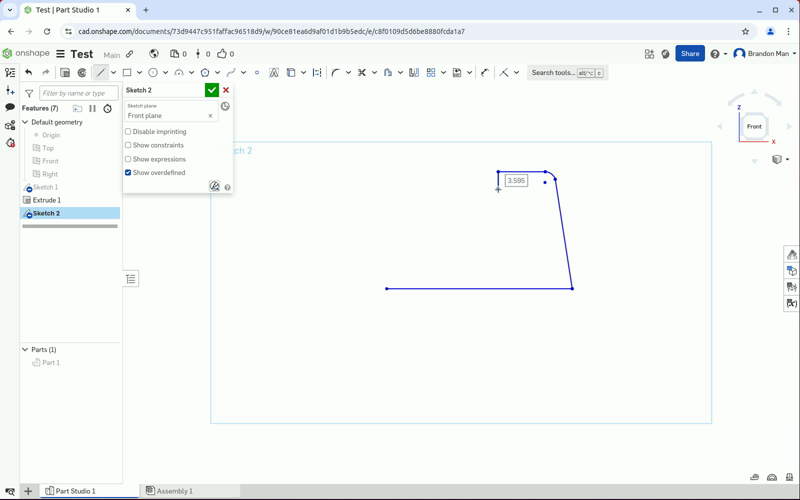
mouse_move(528, 189)
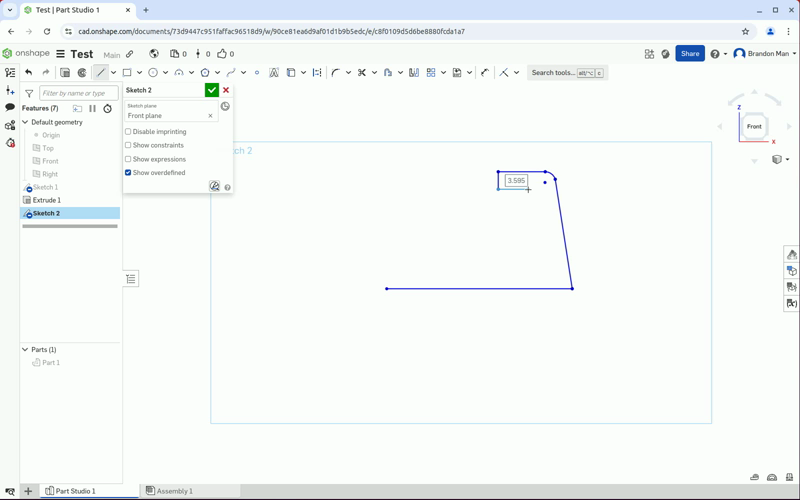
mouse_move(461, 189)
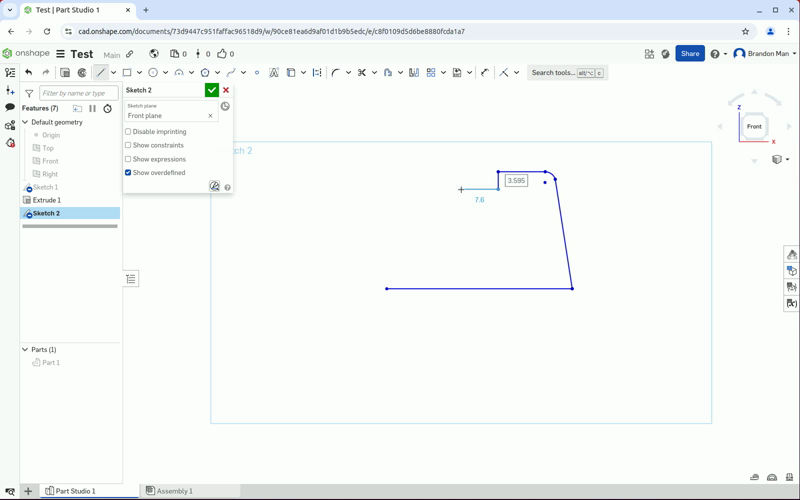
click(461, 189)
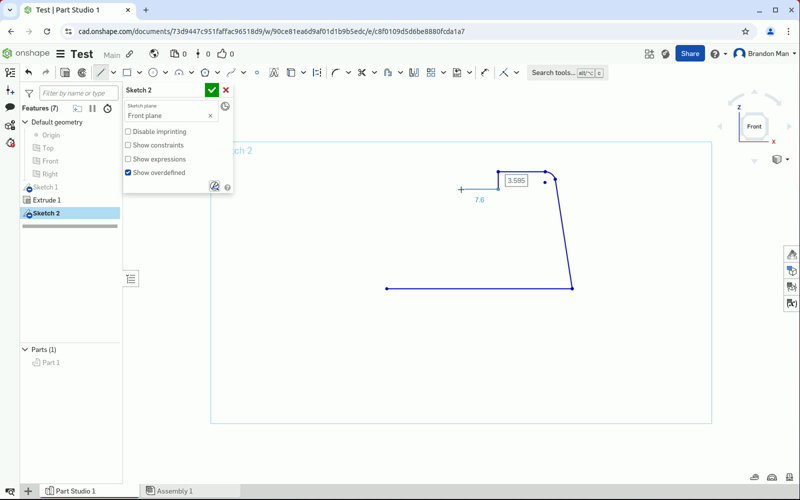
key_up(shift)
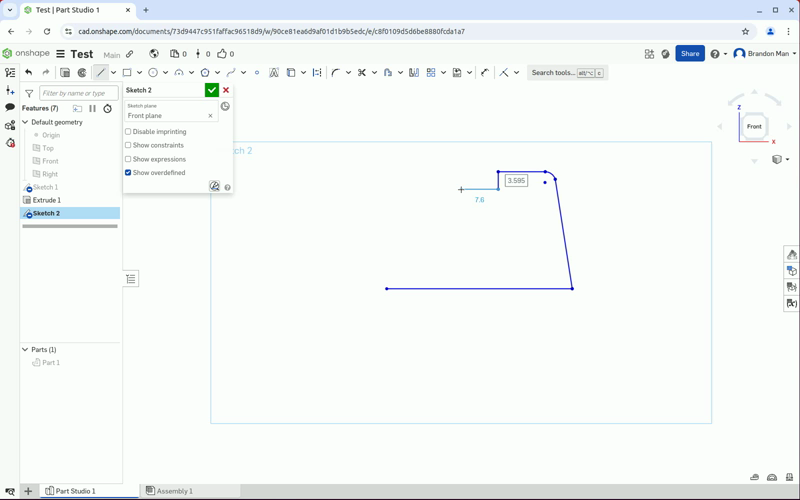
key_down(shift)
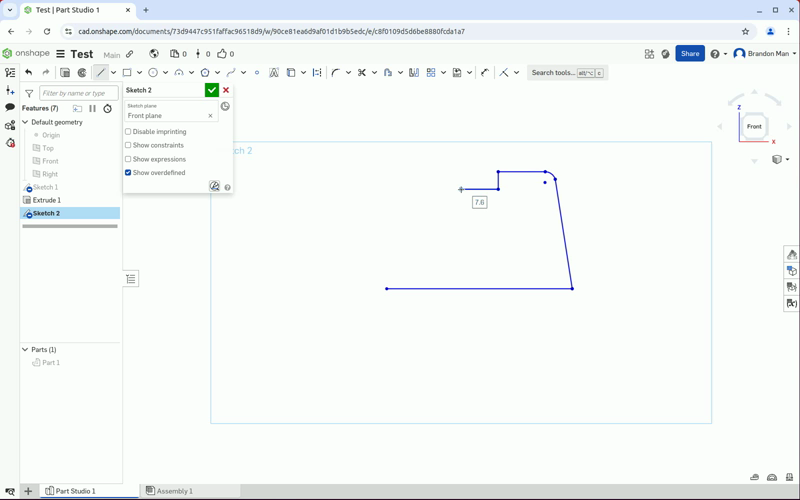
mouse_move(491, 189)
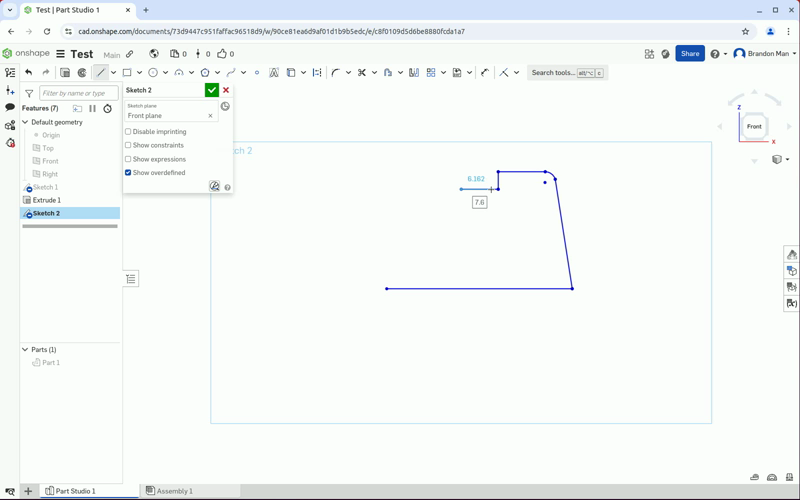
mouse_move(461, 171)
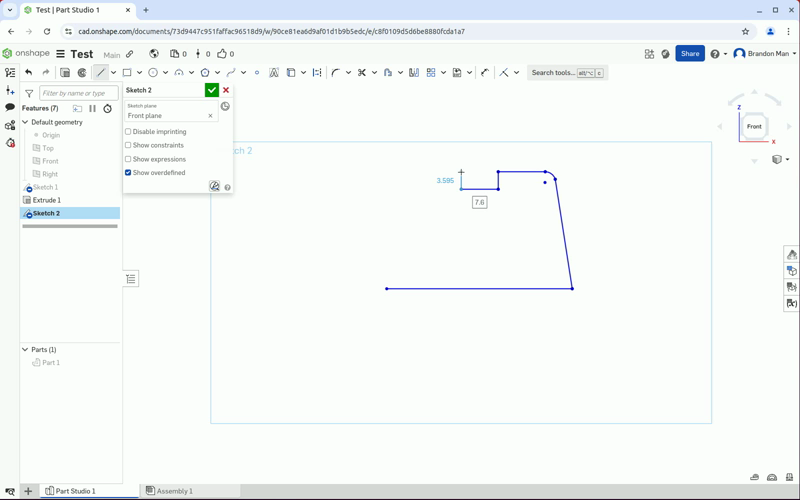
click(461, 171)
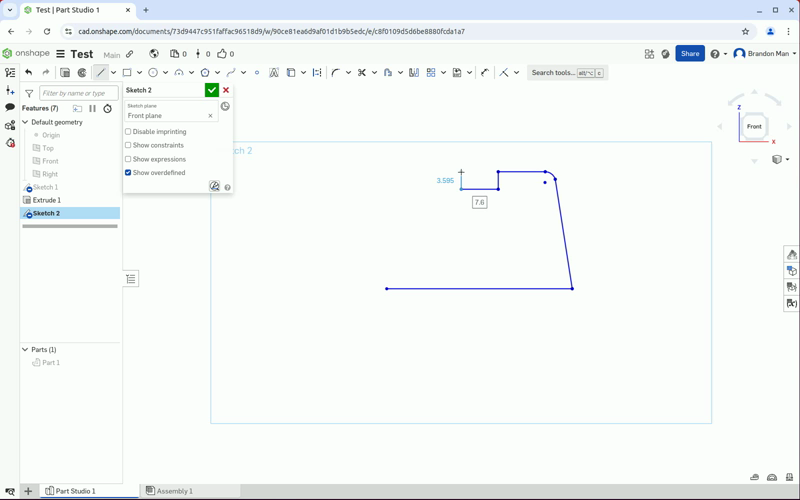
key_up(shift)
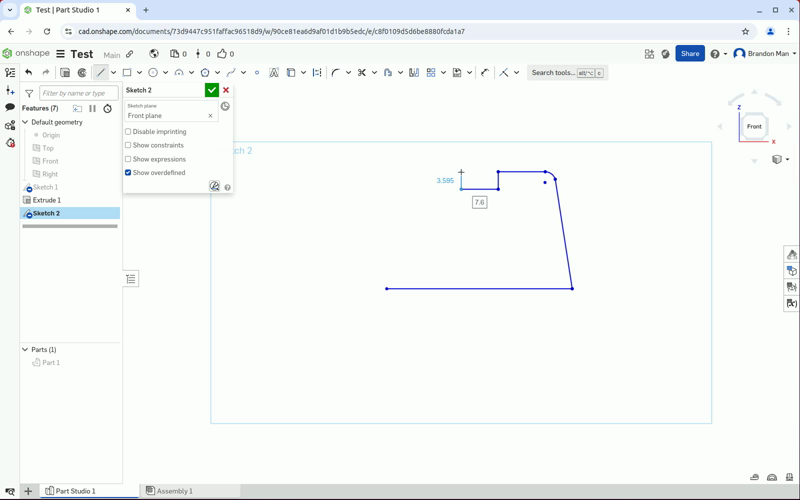
key_down(shift)
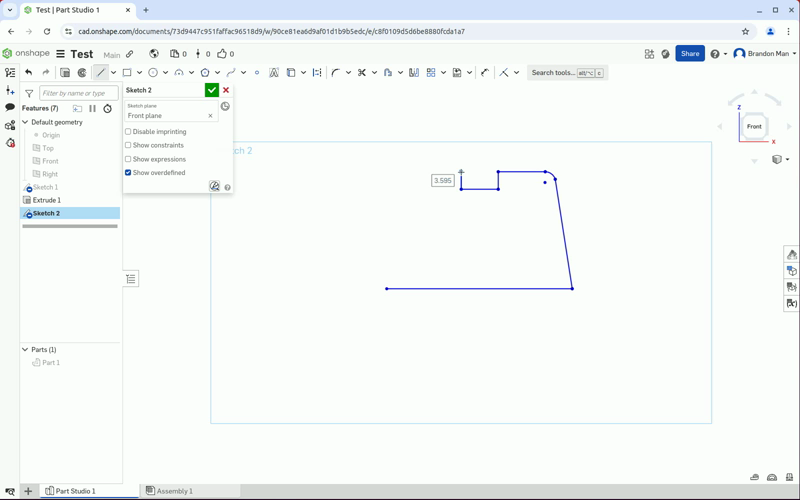
mouse_move(491, 171)
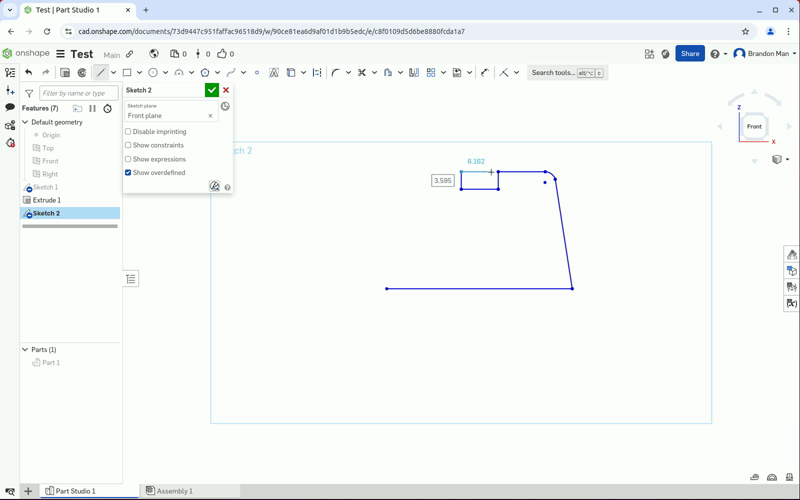
mouse_move(414, 171)
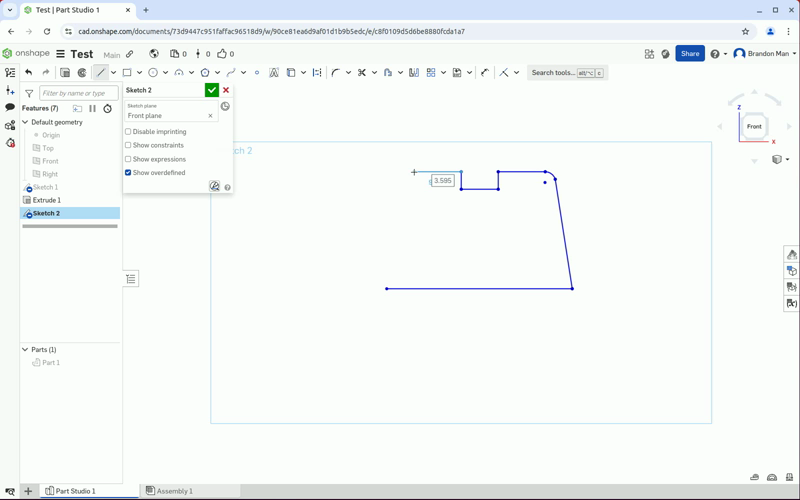
click(414, 171)
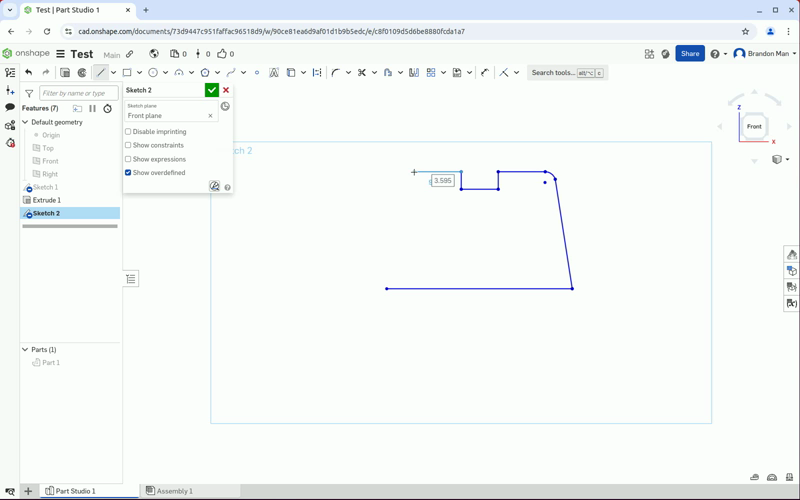
key_up(shift)
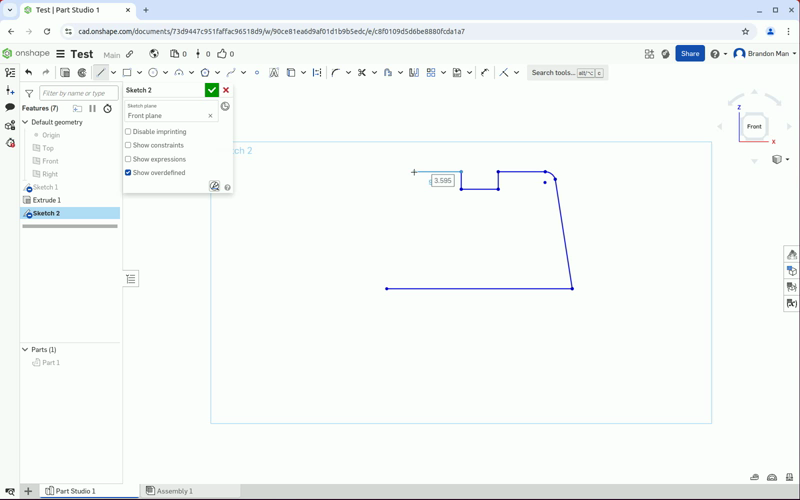
key(esc)
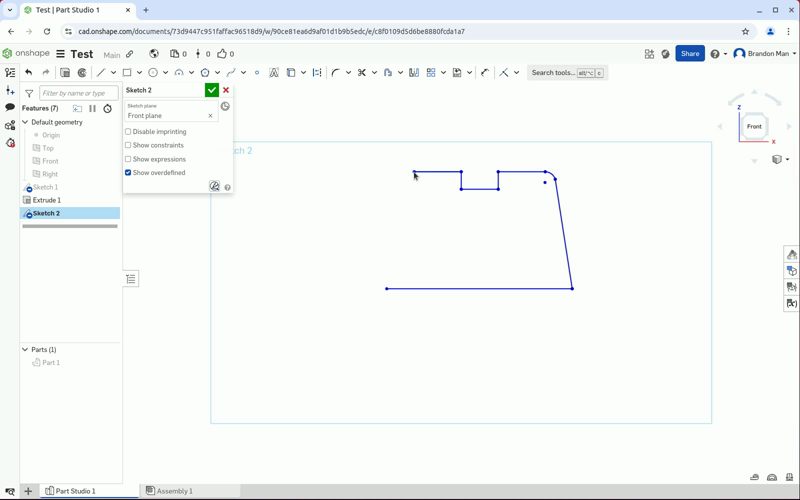
key(a)
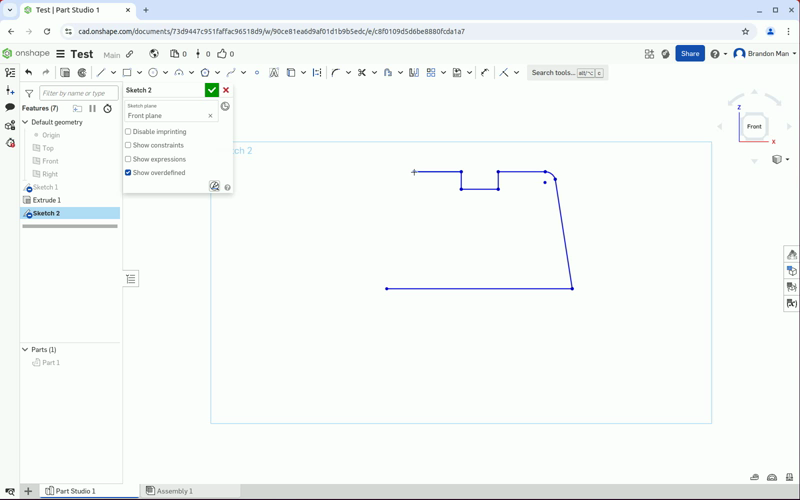
mouse_move(414, 171)
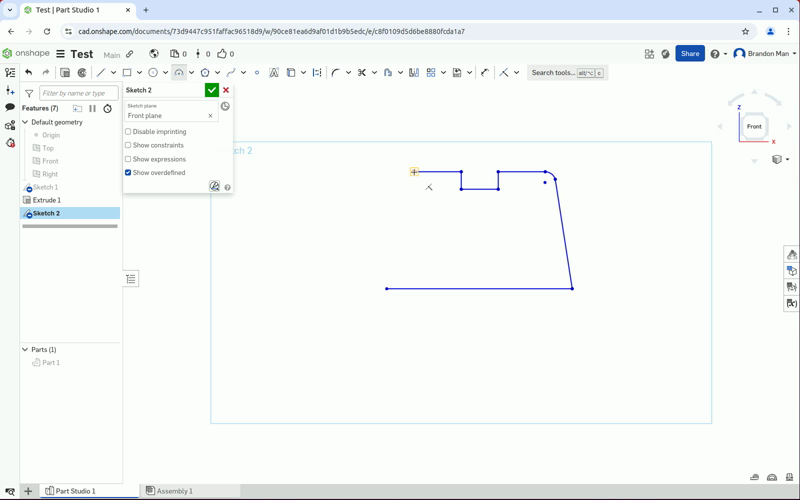
click(414, 171)
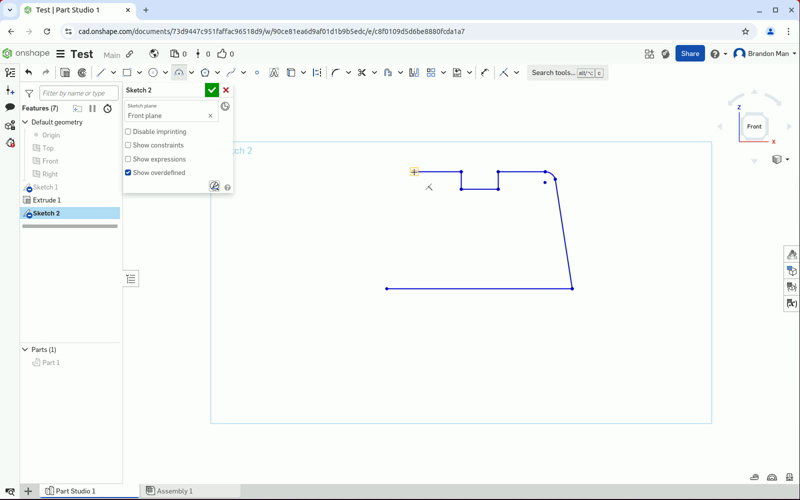
key_down(shift)
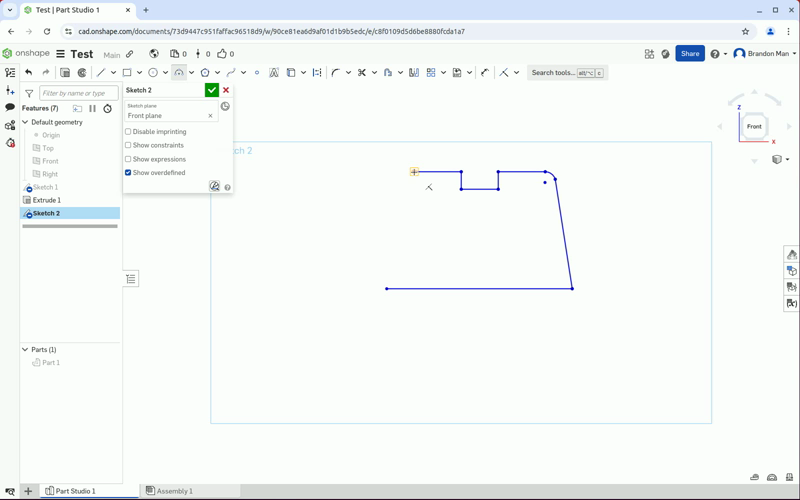
mouse_move(404, 179)
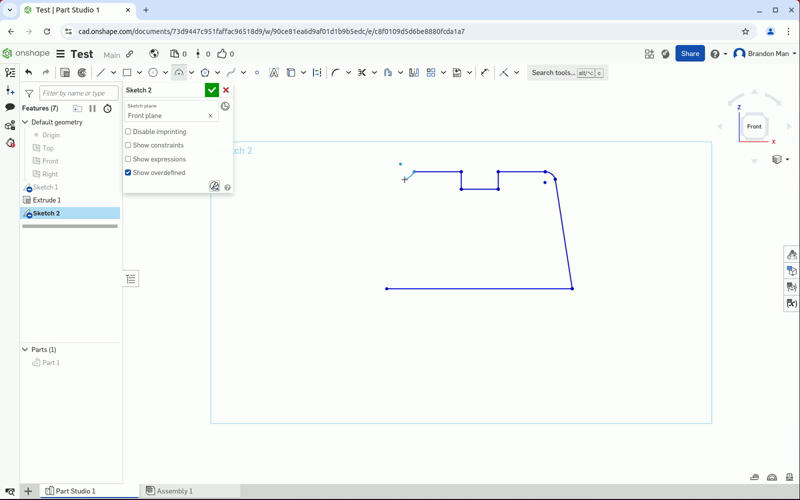
click(404, 179)
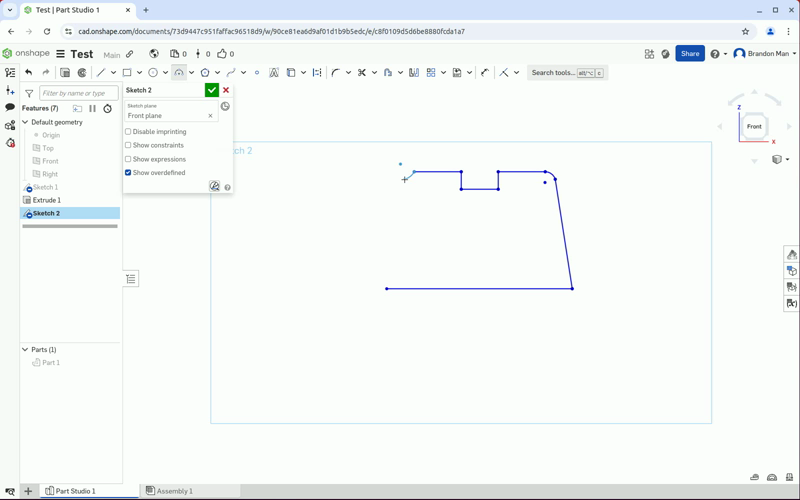
mouse_move(407, 173)
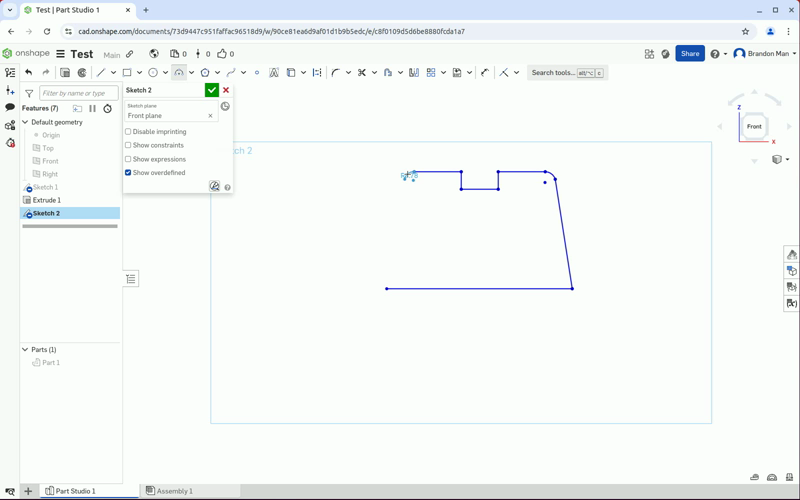
click(407, 173)
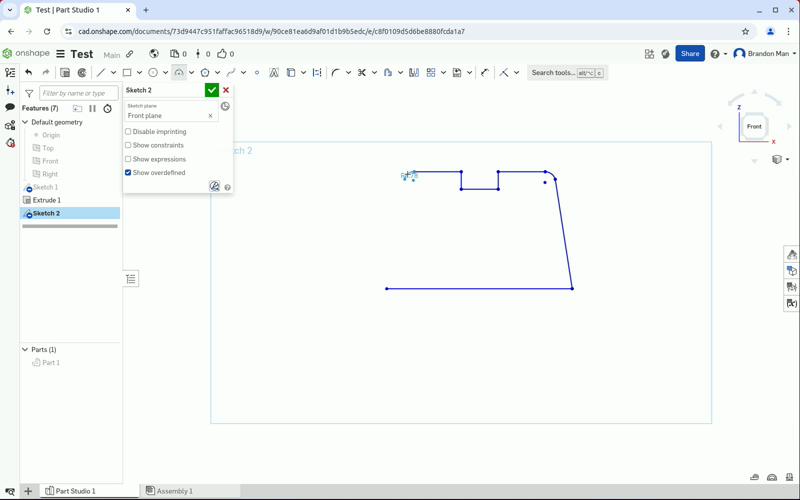
key_up(shift)
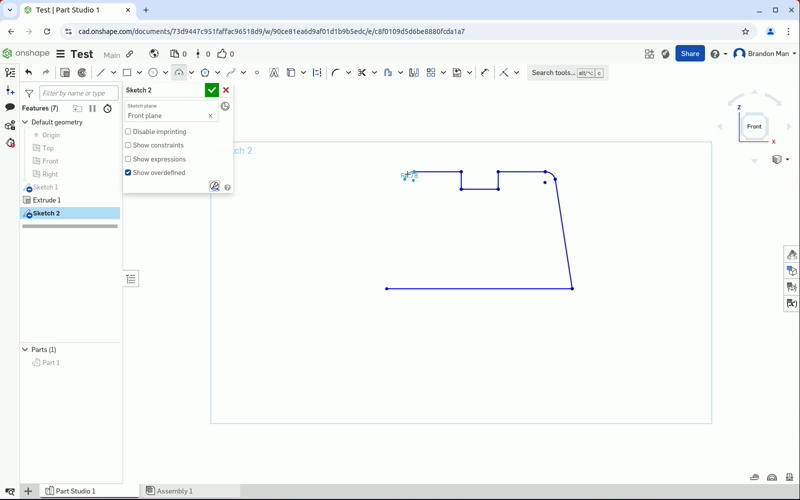
key(esc)
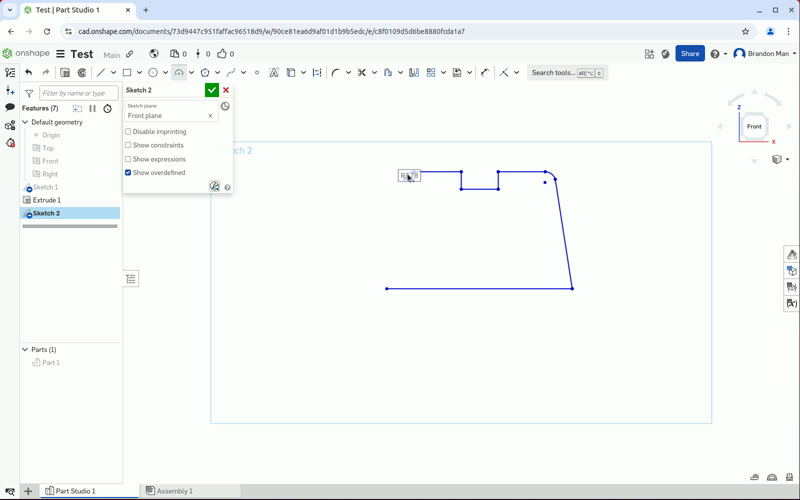
key(l)
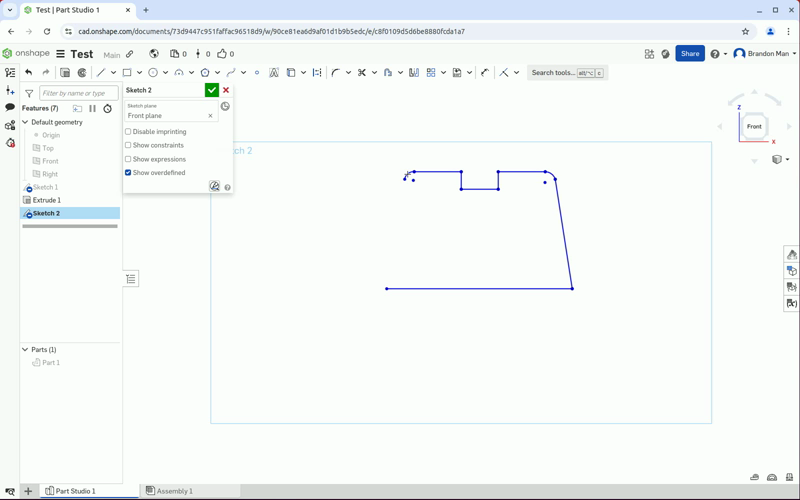
mouse_move(404, 179)
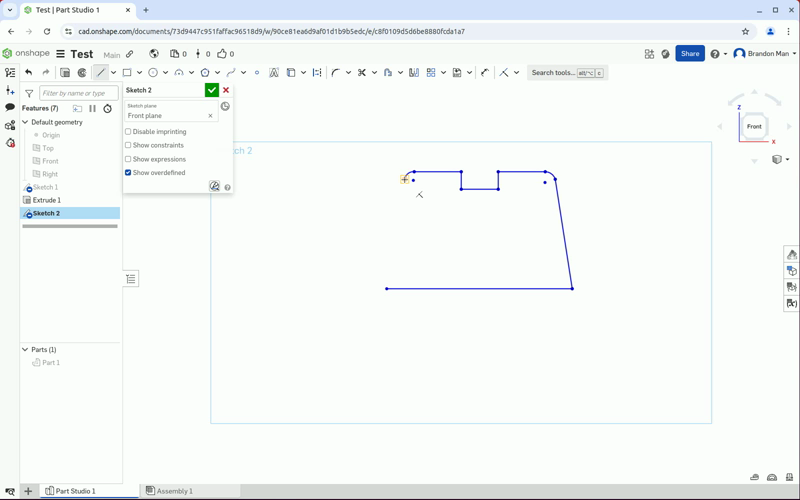
click(404, 179)
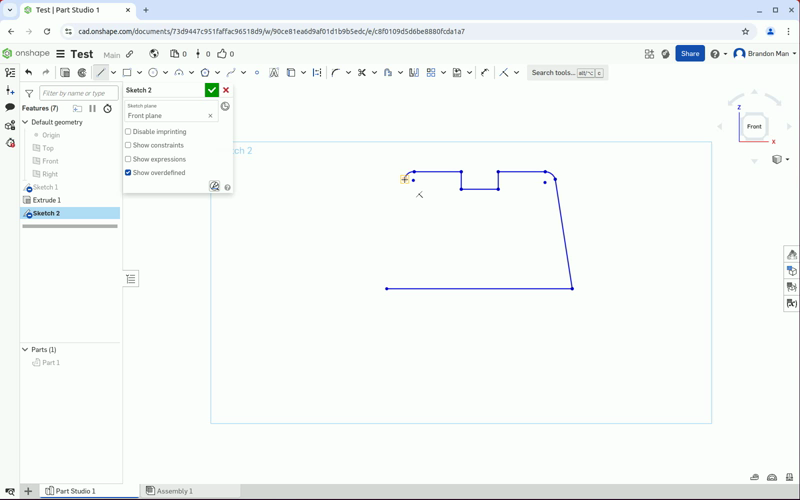
key_down(shift)
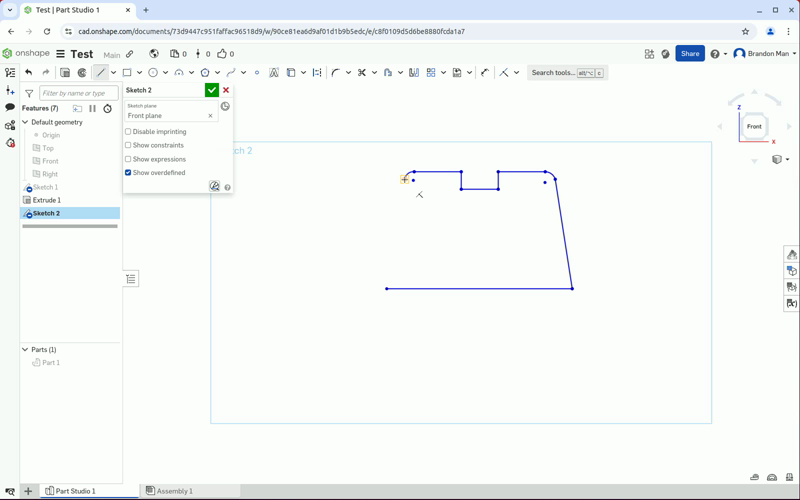
mouse_move(386, 288)
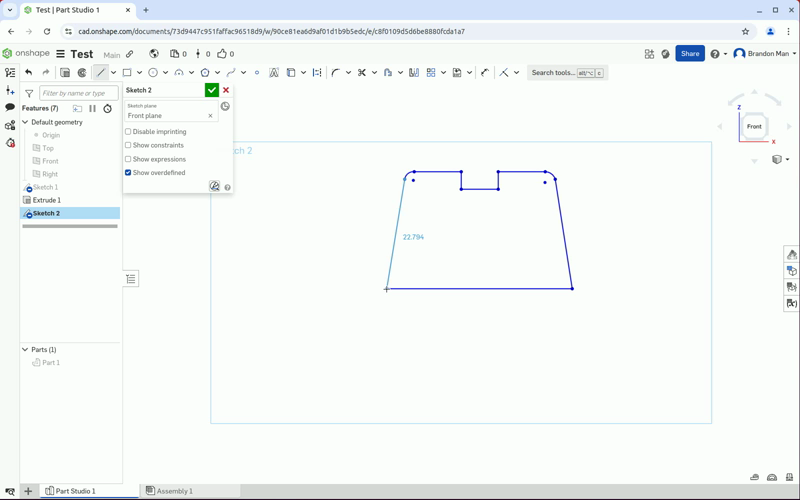
key_up(shift)
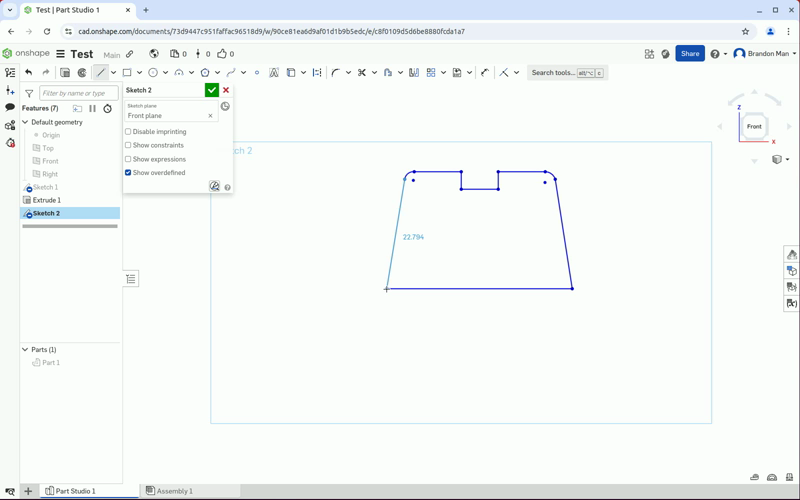
click(386, 288)
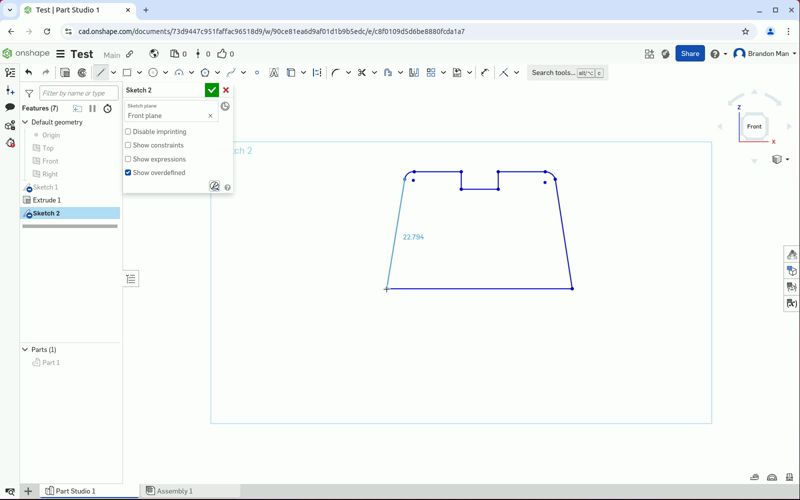
key(esc)
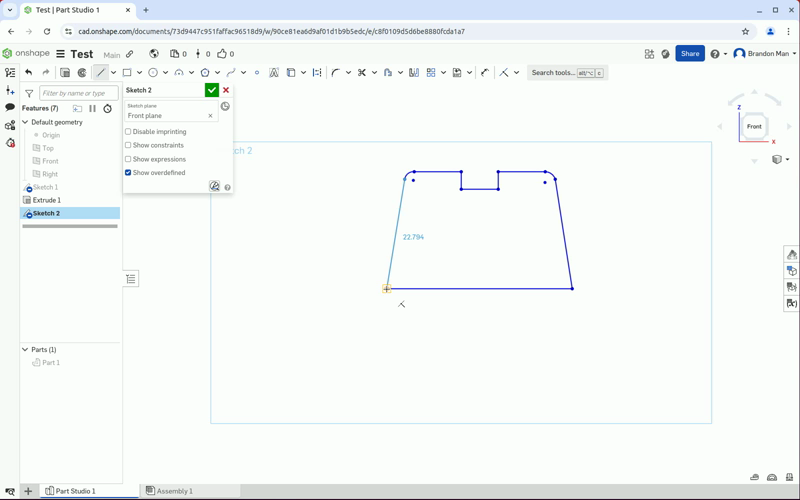
mouse_move(470, 207)
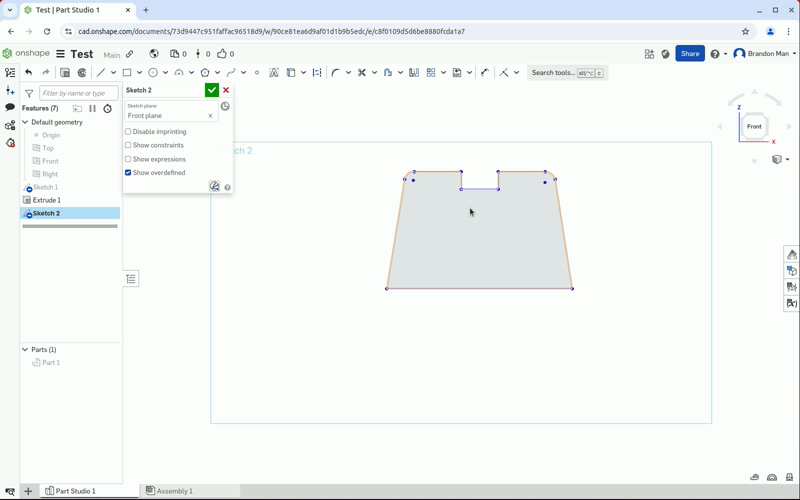
click(470, 207)
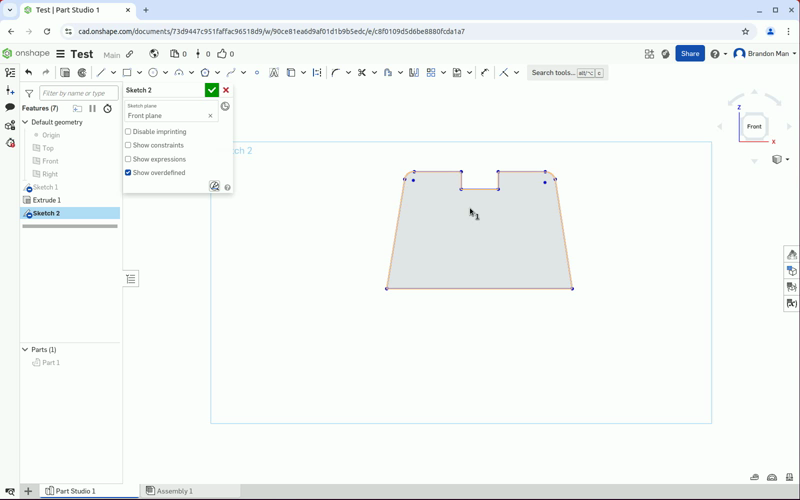
mouse_move(73, 352)
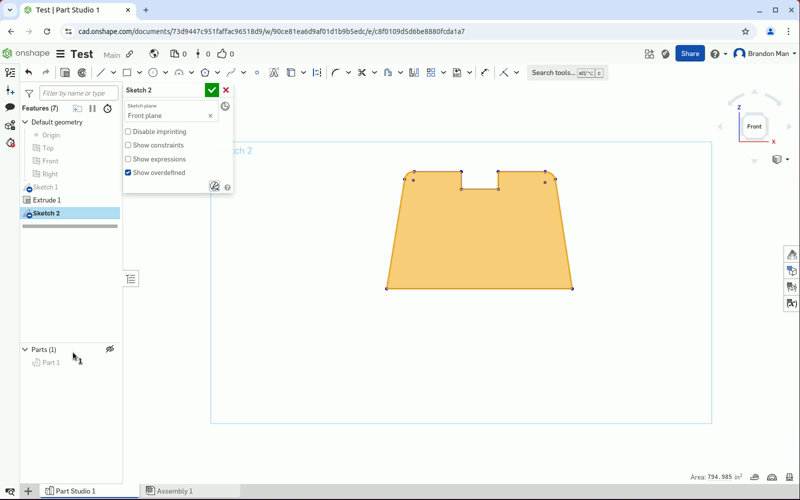
key(shift+y)
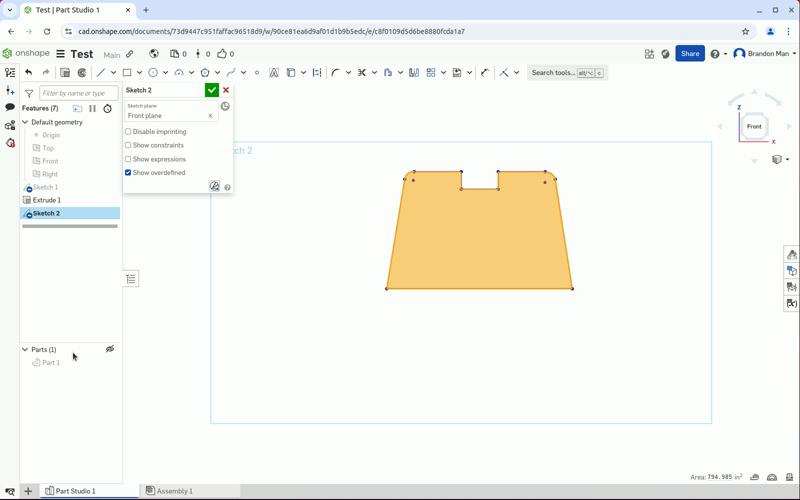
key(shift+e)
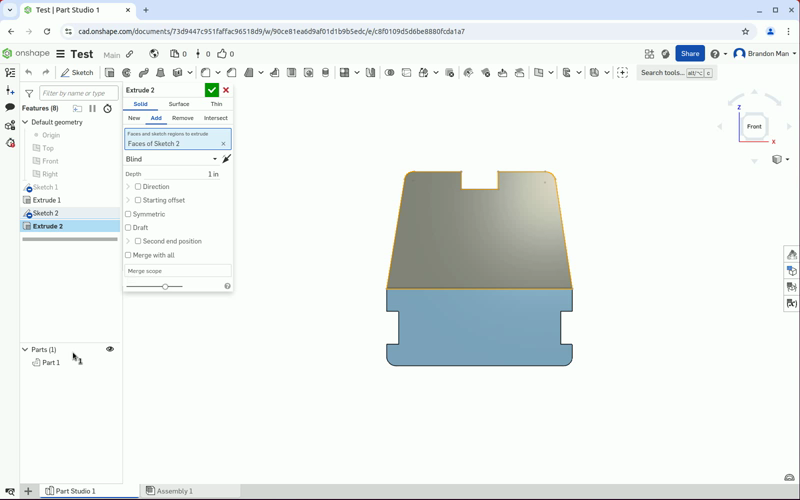
mouse_move(143, 106)
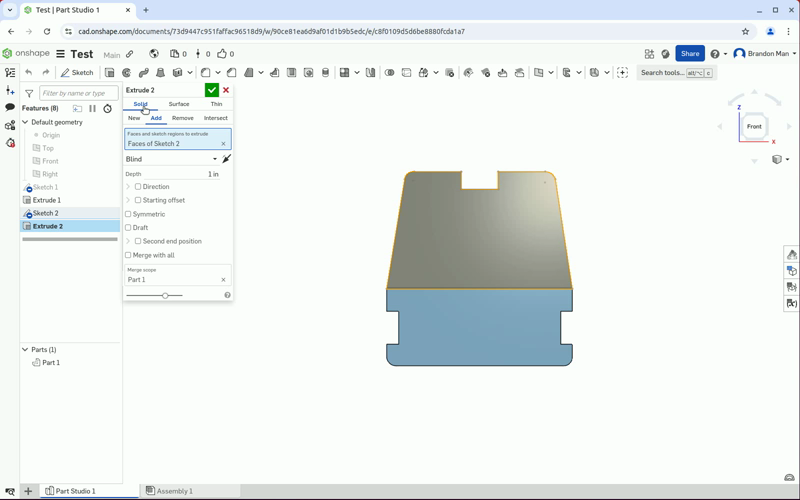
click(143, 106)
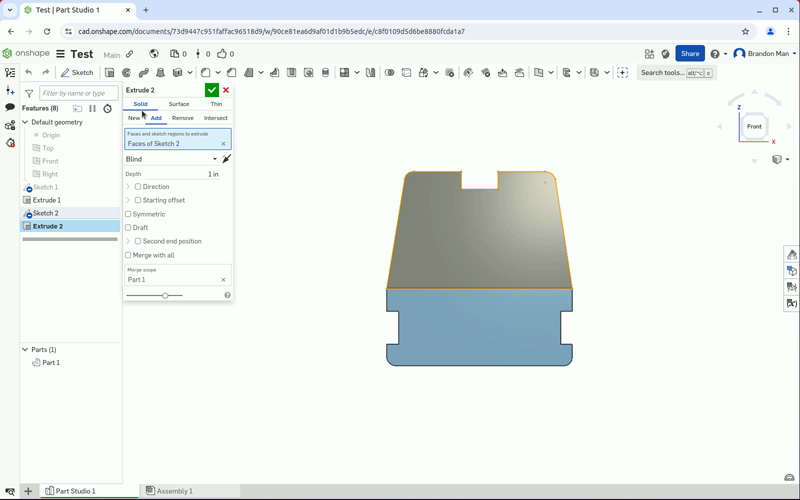
mouse_move(137, 120)
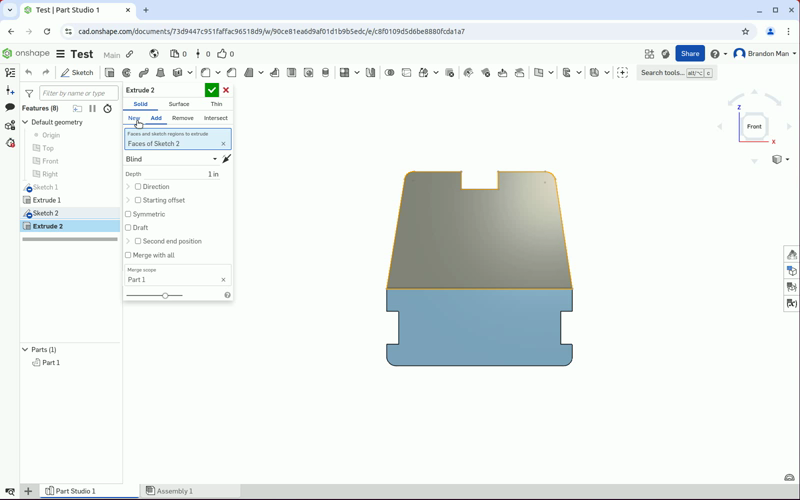
click(137, 120)
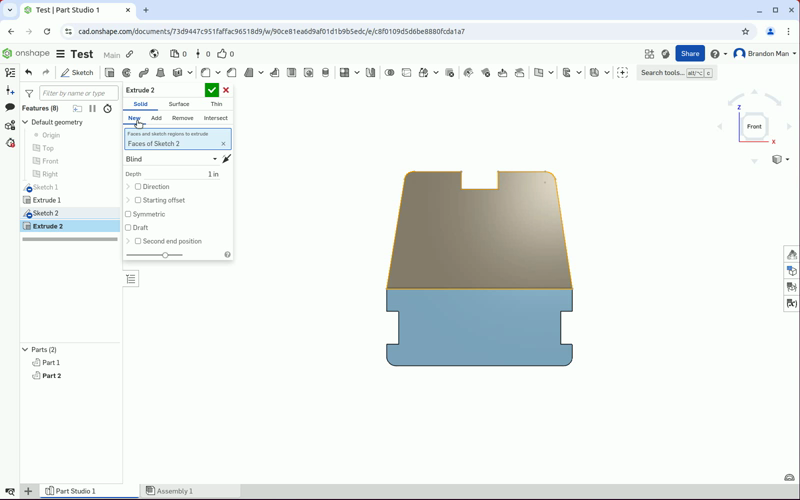
key(tab, 4)
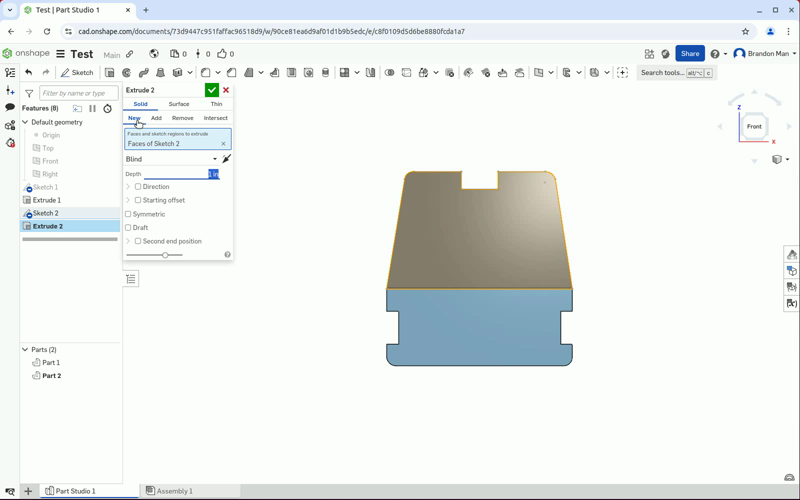
text(0.963)
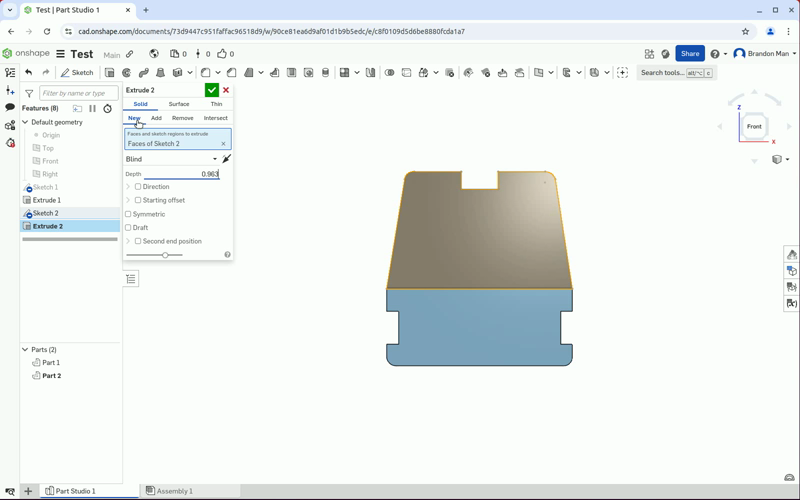
key(enter)
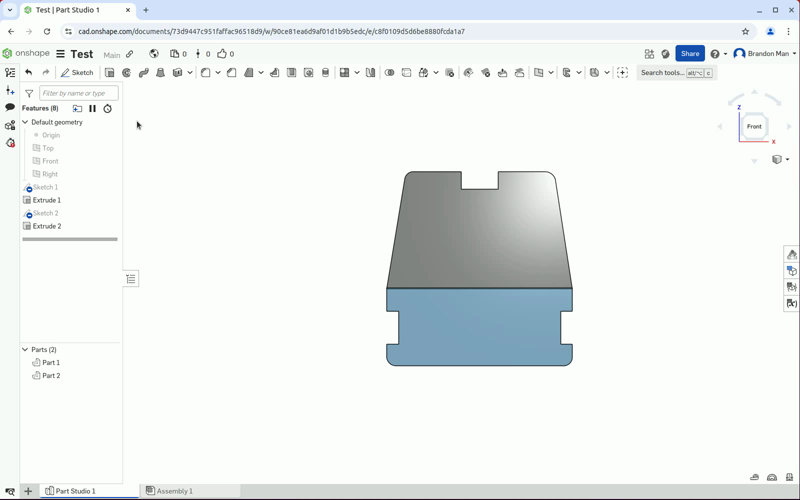
key(shift+h)
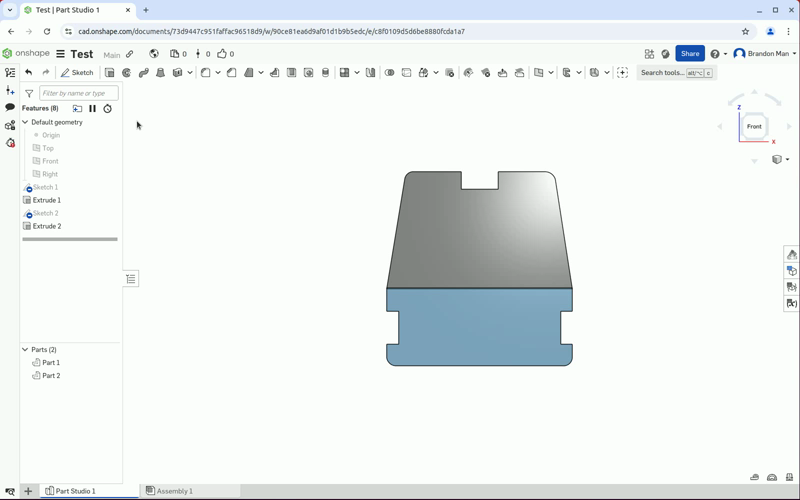
key(shift+h)
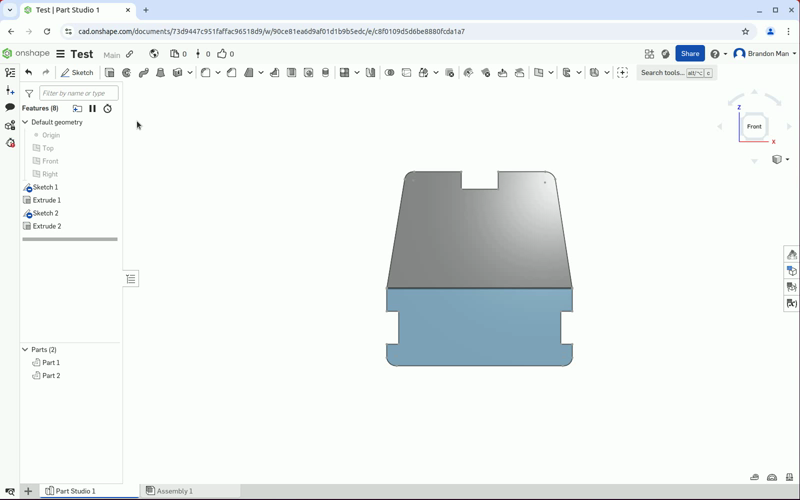
key(shift+7)
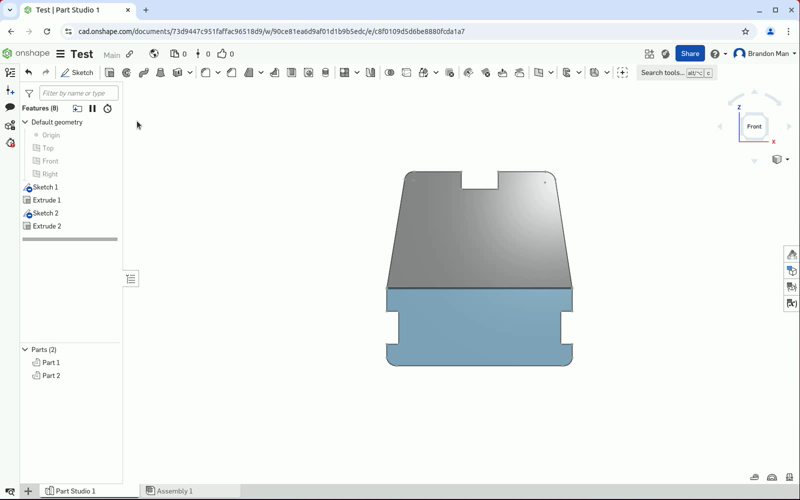
key(left, 2)
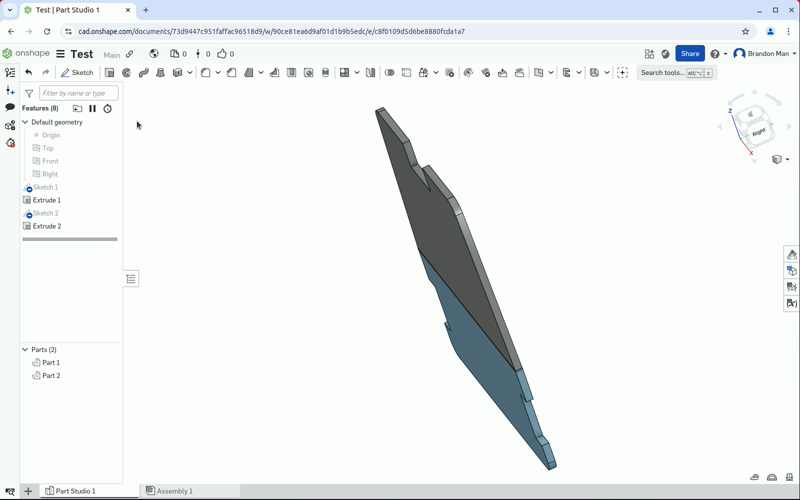
key(down, 2)
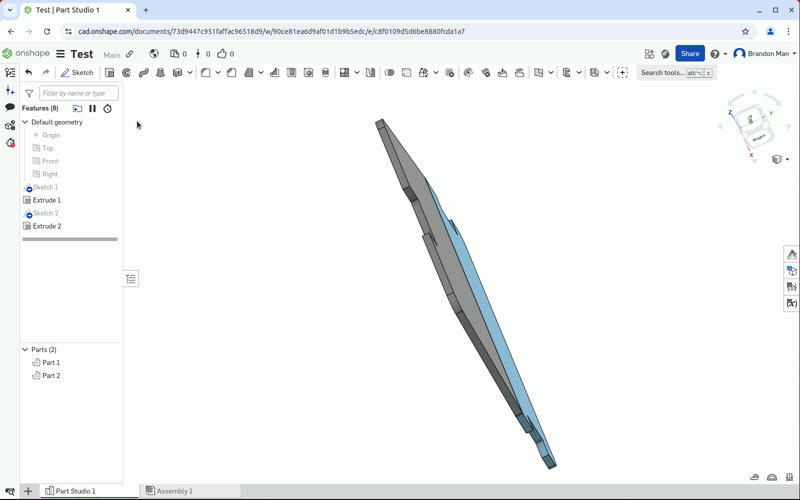
key(up, 2)
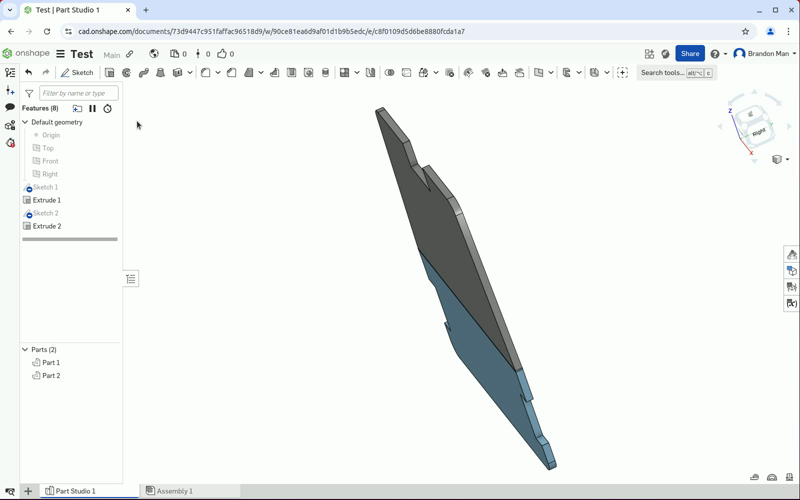
key(right, 2)
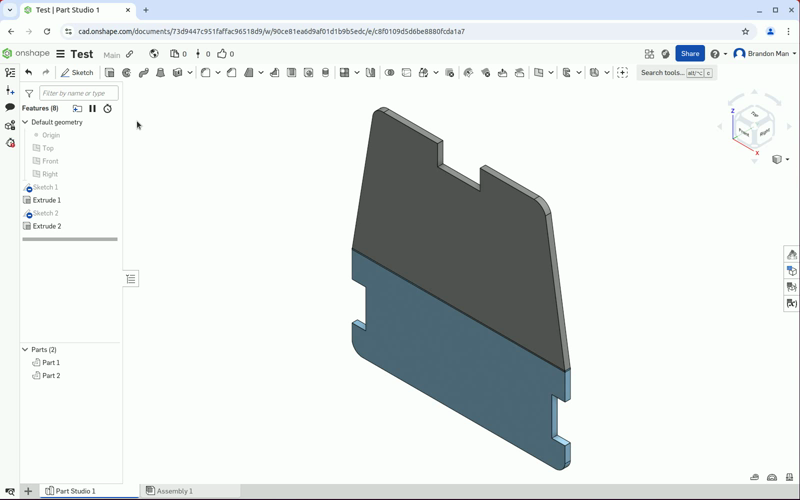
mouse_move(73, 189)
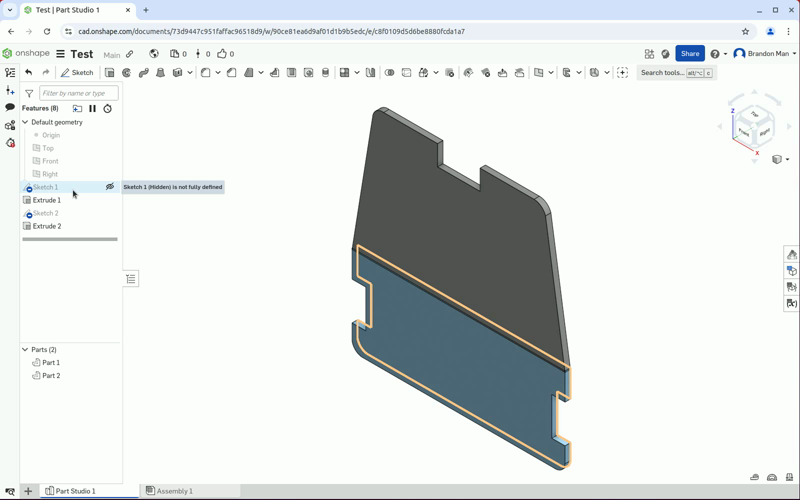
click(73, 189)